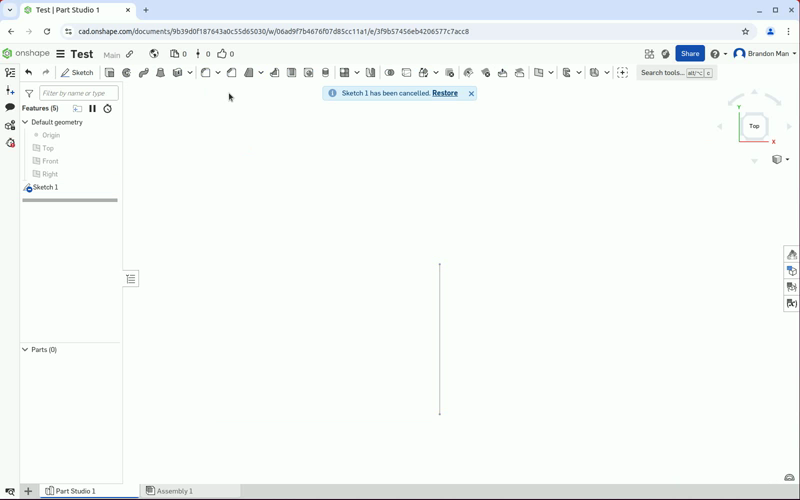
key(shift+h)
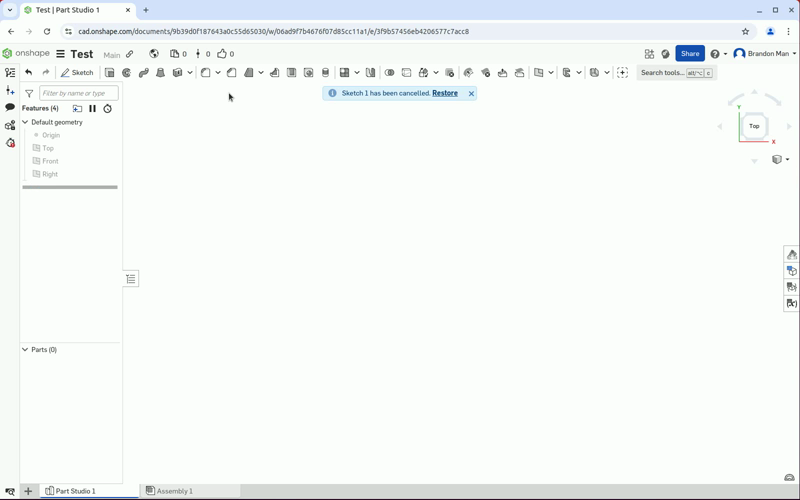
key(shift+s)
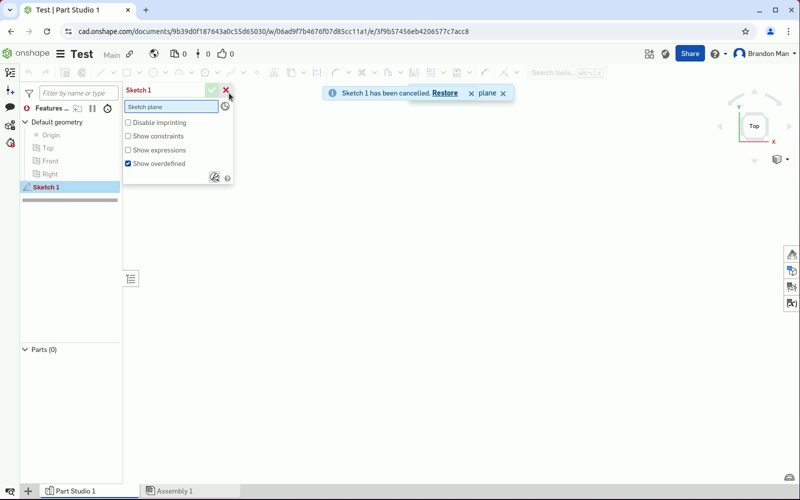
mouse_move(73, 150)
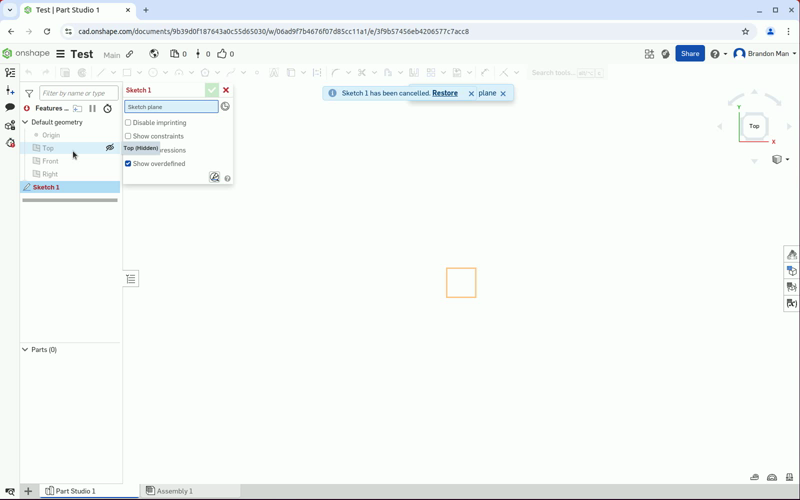
click(73, 150)
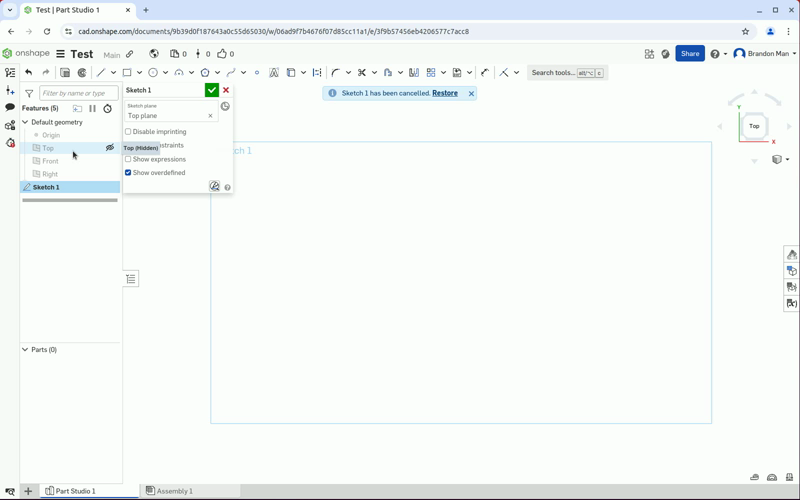
mouse_move(73, 352)
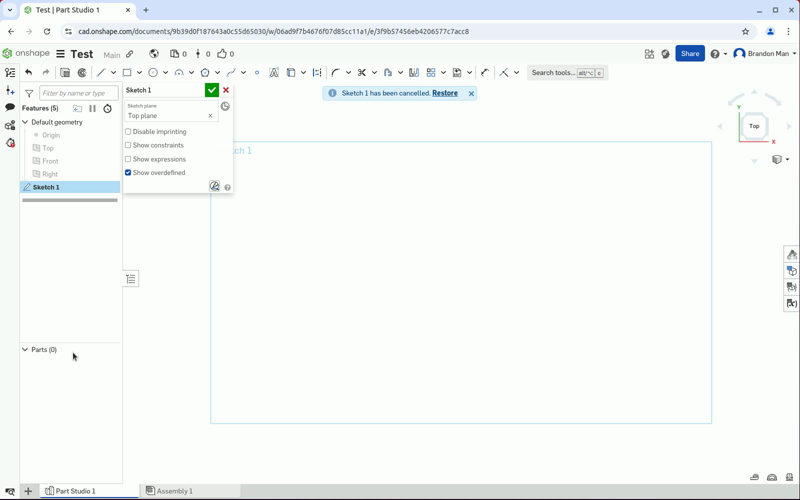
key(y)
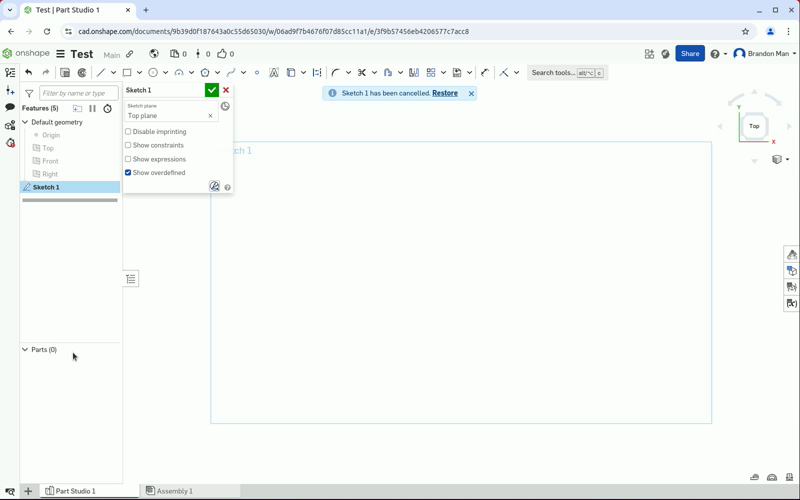
key(c)
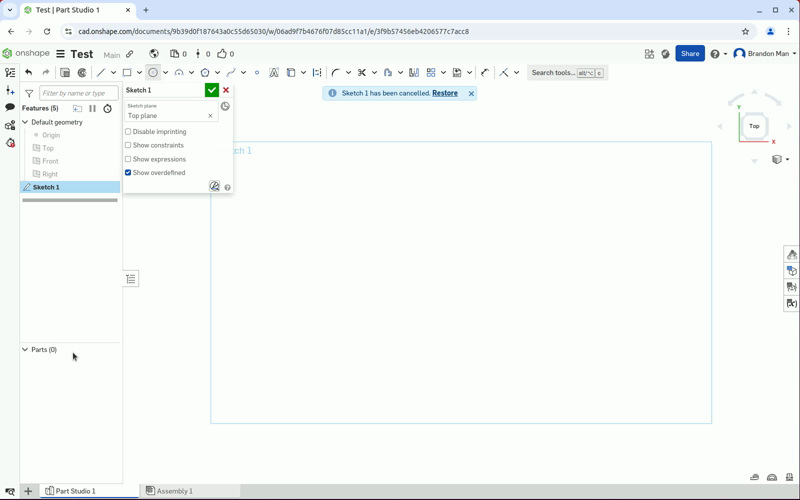
key_down(shift)
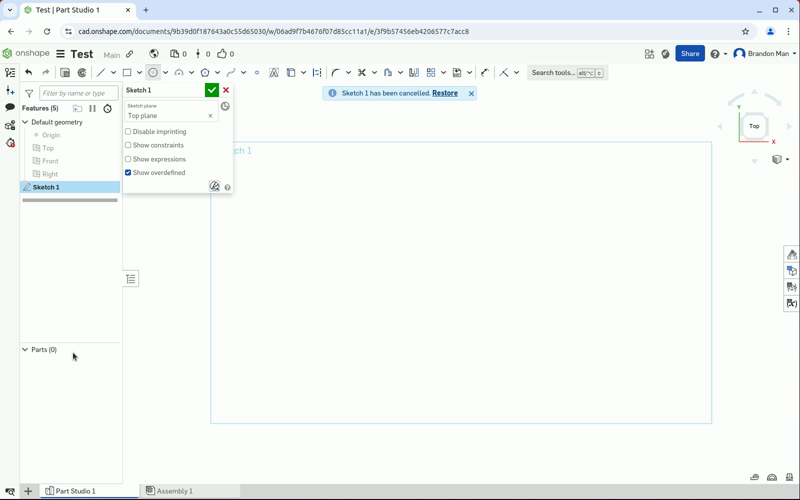
mouse_move(461, 282)
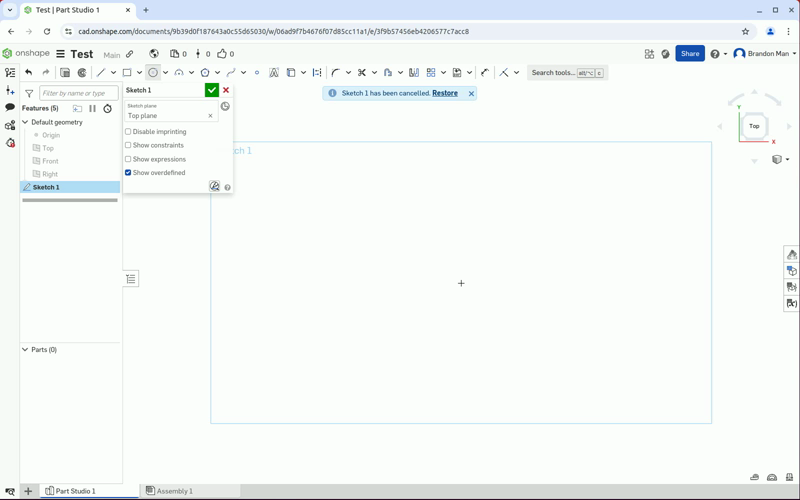
click(461, 282)
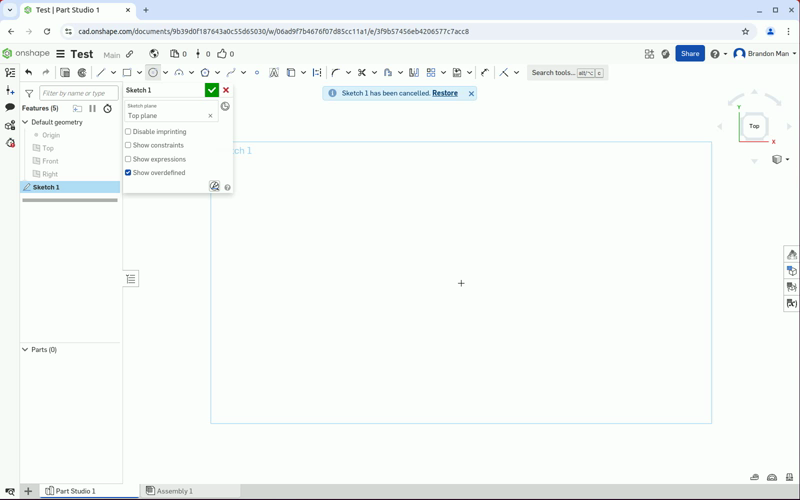
key_up(shift)
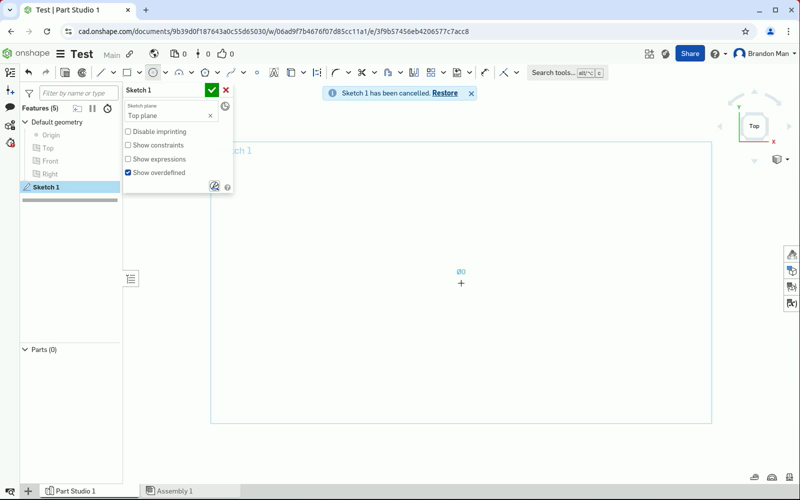
mouse_move(484, 282)
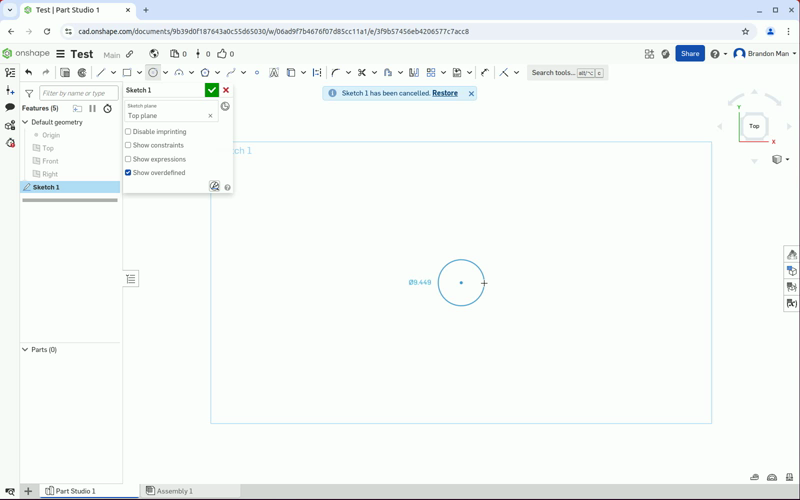
click(484, 282)
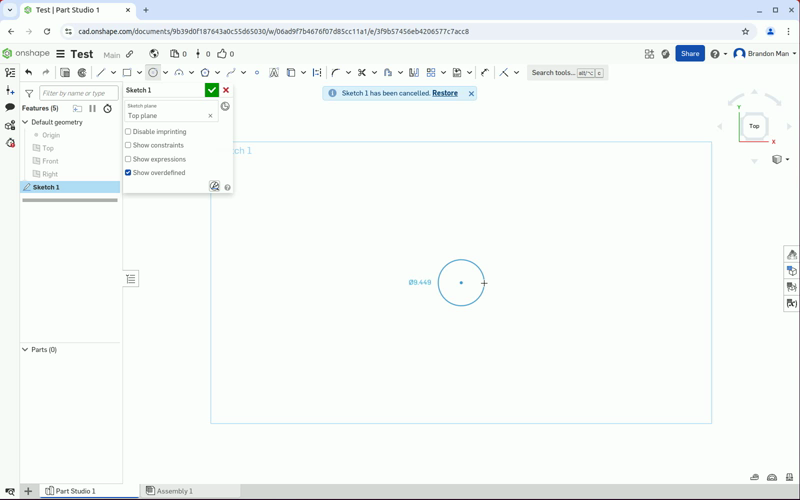
key(esc)
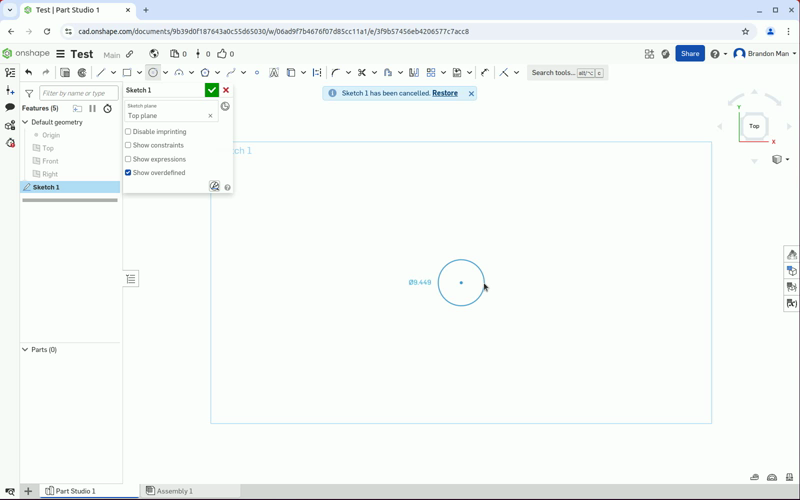
key(c)
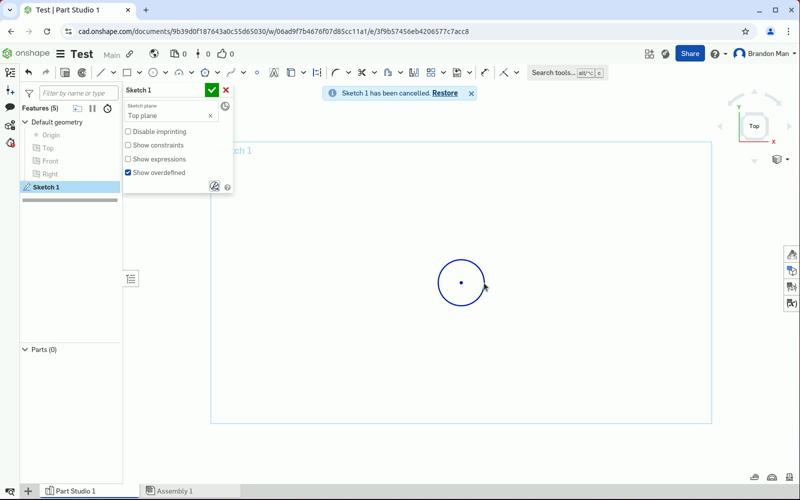
key_down(shift)
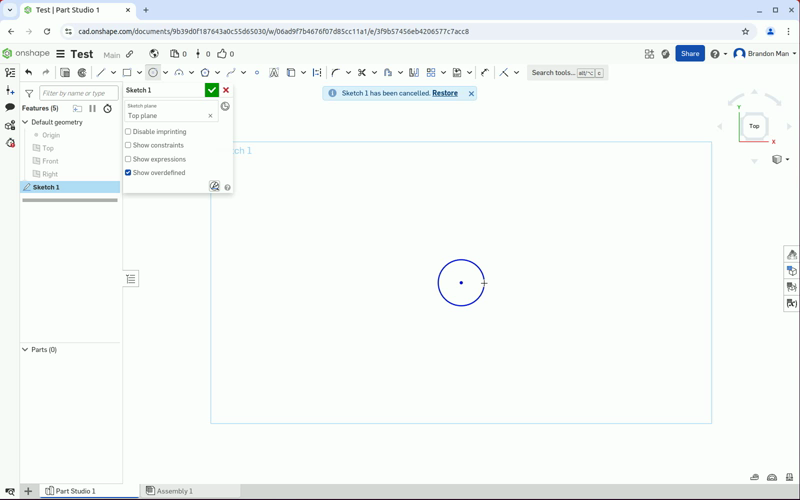
mouse_move(461, 282)
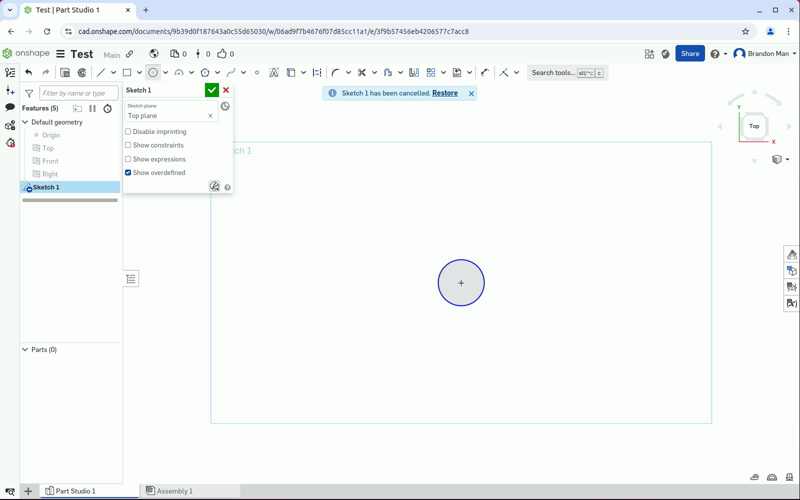
click(461, 282)
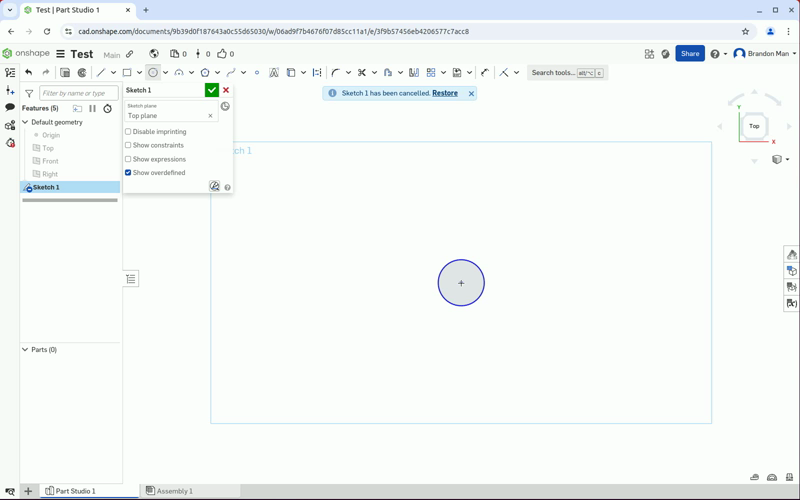
key_up(shift)
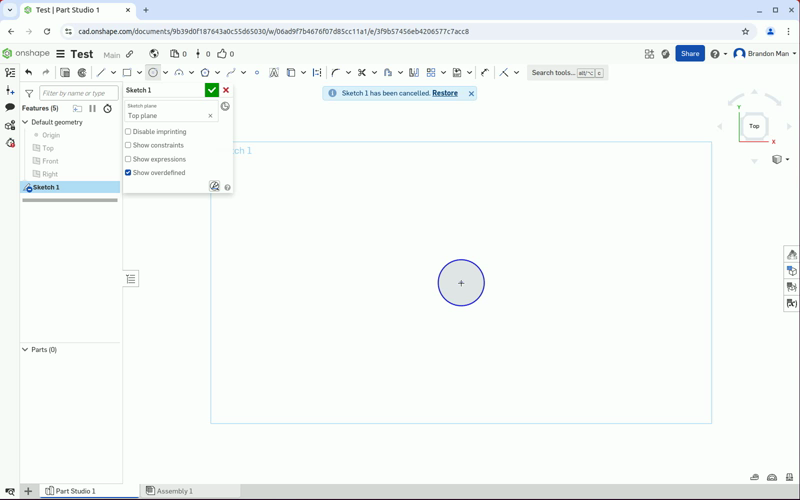
mouse_move(480, 282)
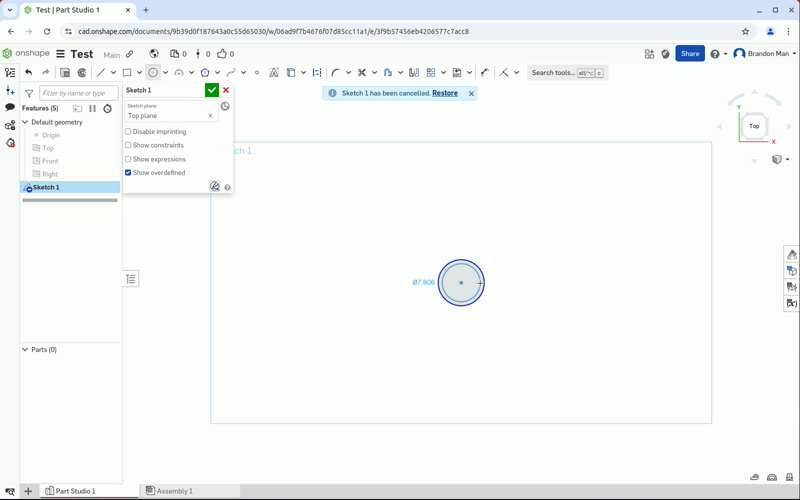
scroll(6)
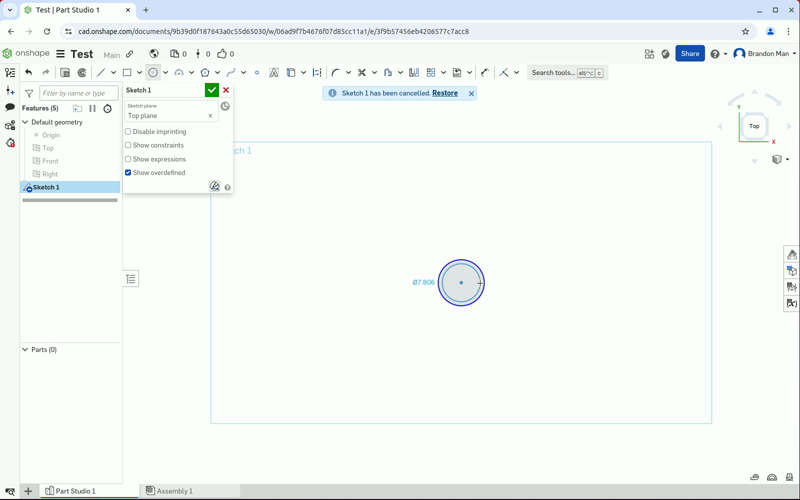
scroll(6)
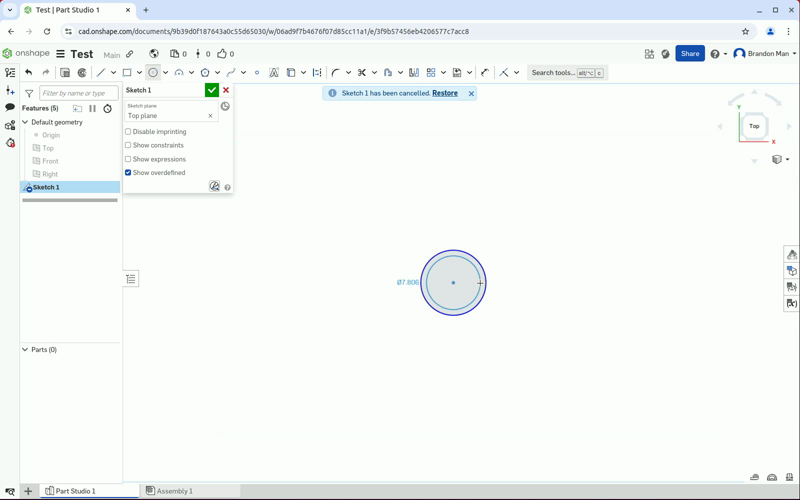
scroll(6)
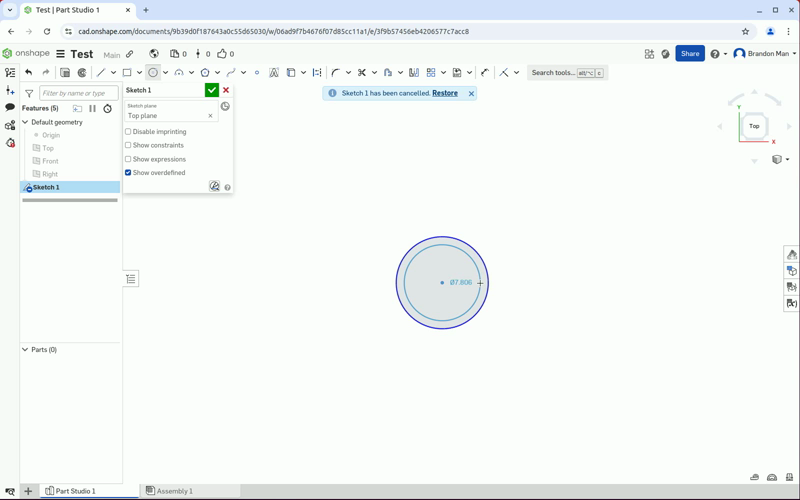
scroll(6)
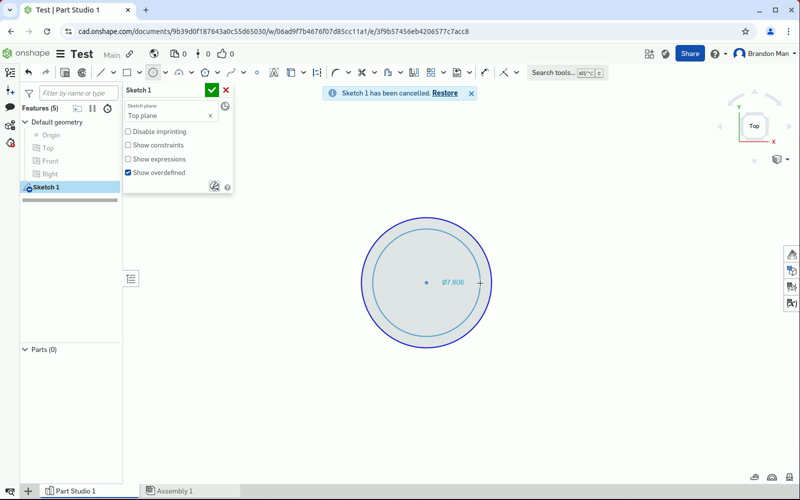
scroll(6)
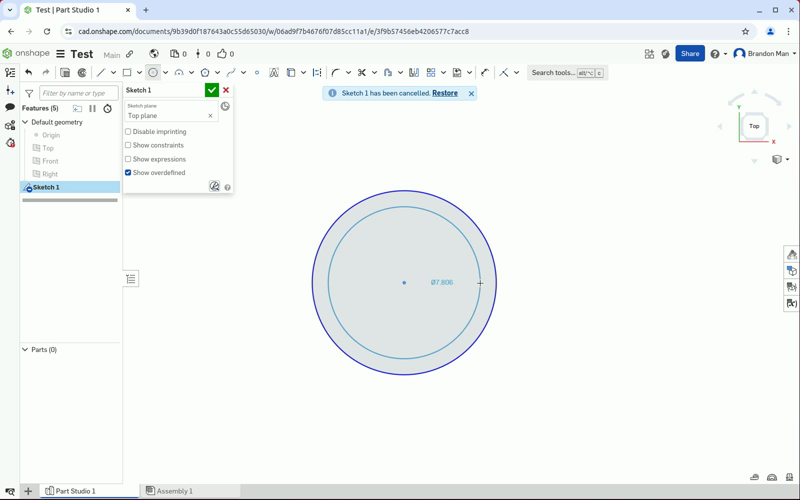
scroll(6)
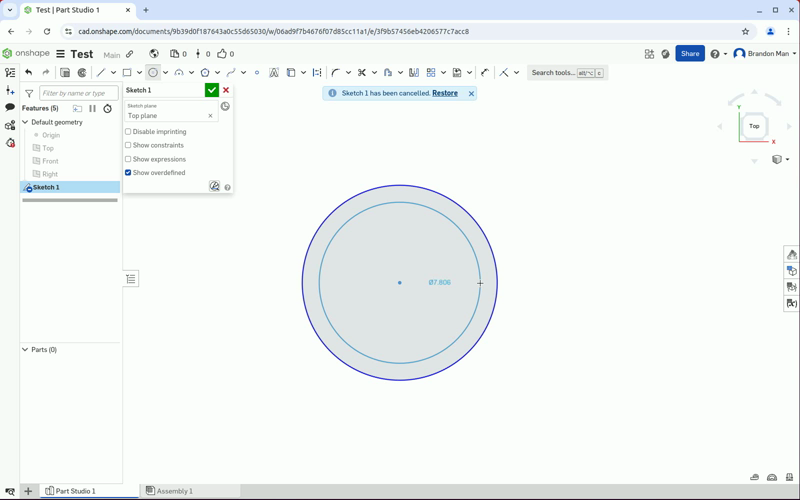
scroll(6)
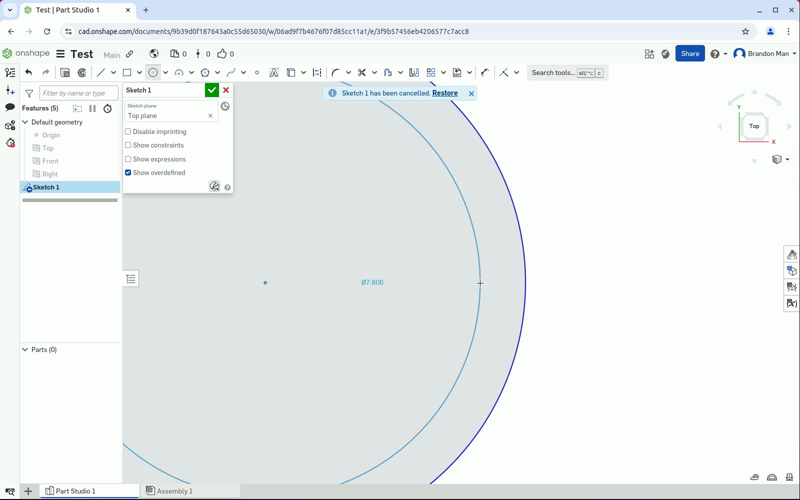
click(480, 282)
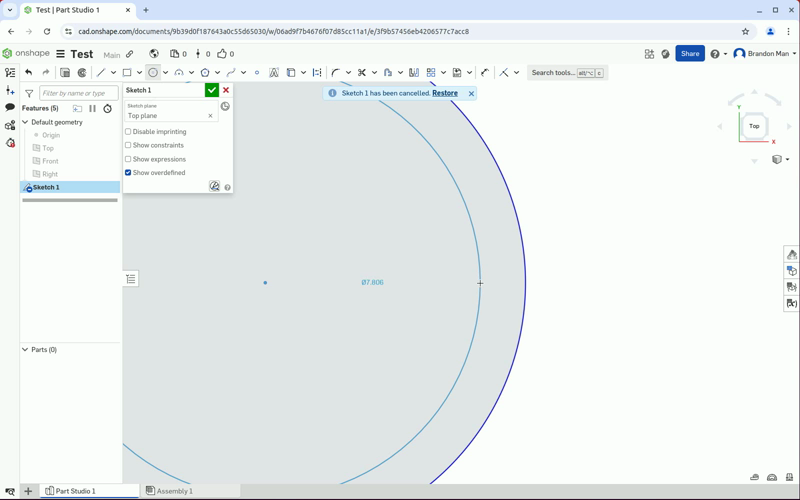
scroll(-6)
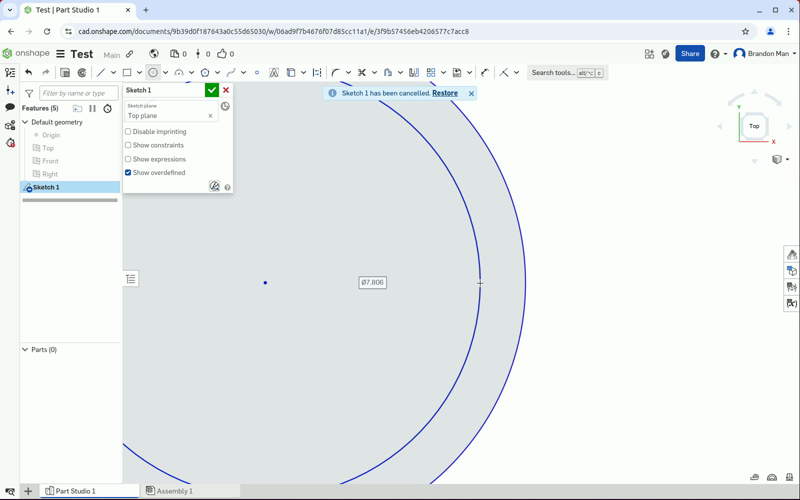
scroll(-6)
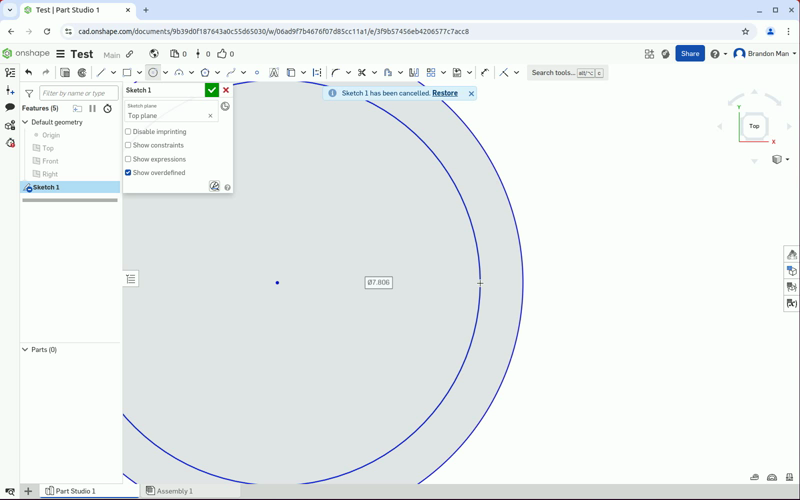
scroll(-6)
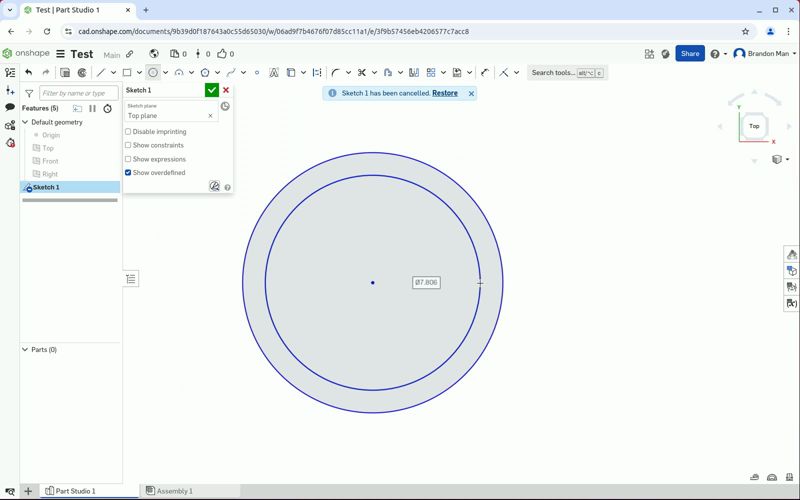
scroll(-6)
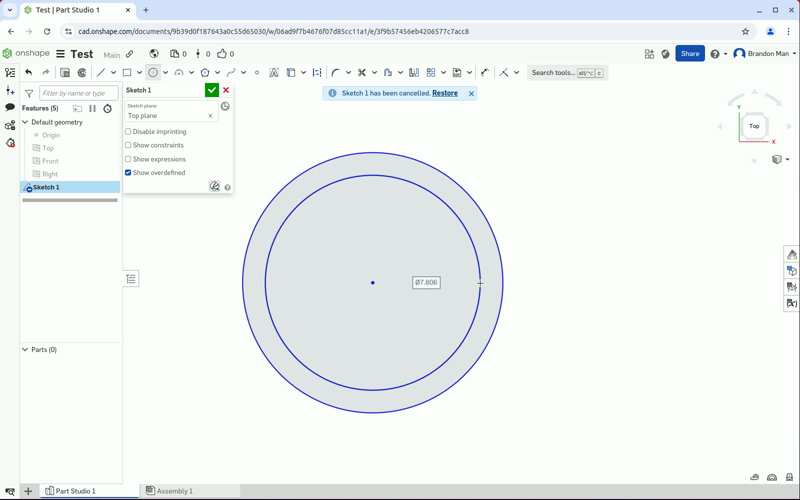
scroll(-6)
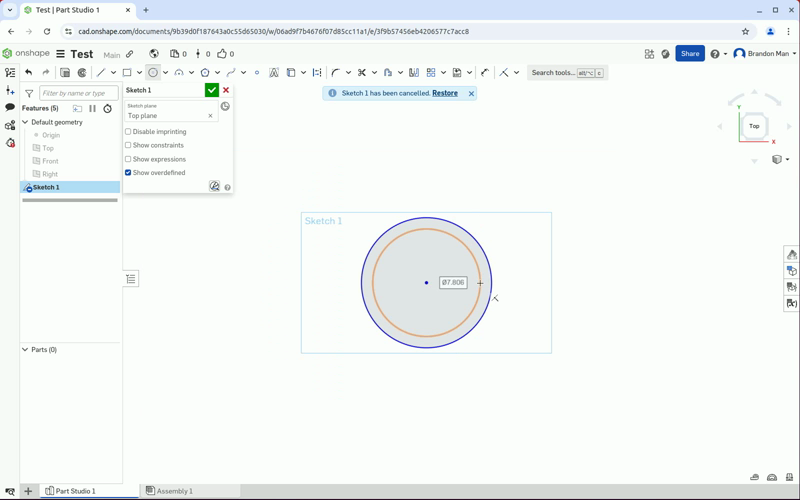
scroll(-6)
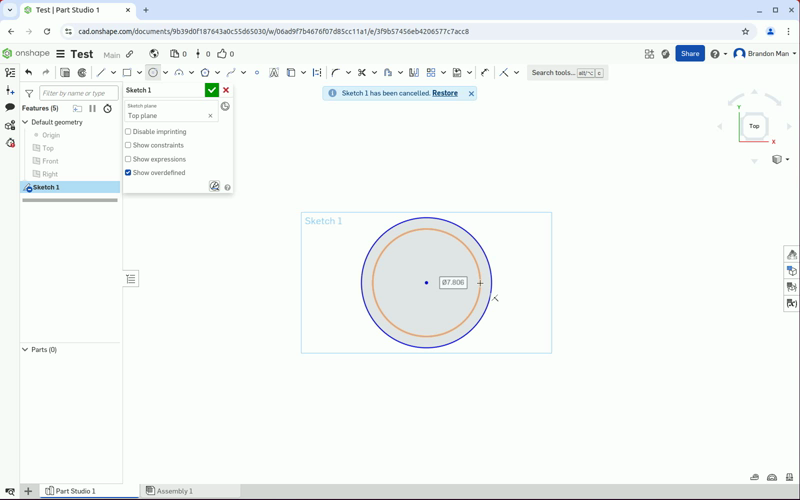
scroll(-6)
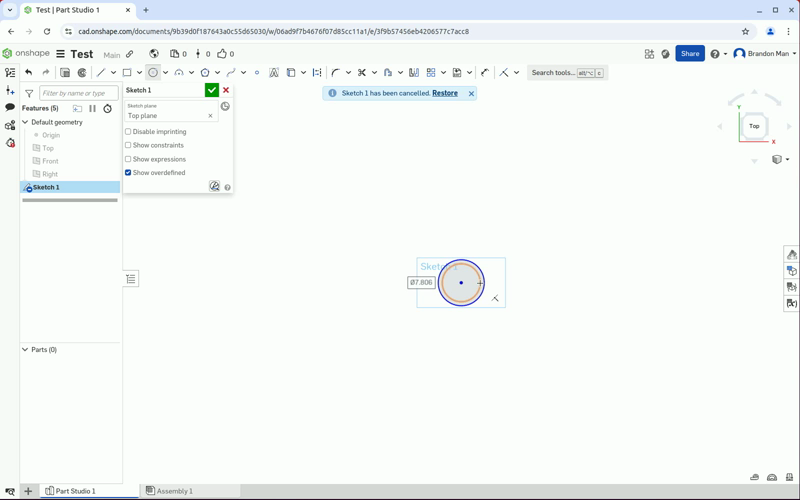
key(esc)
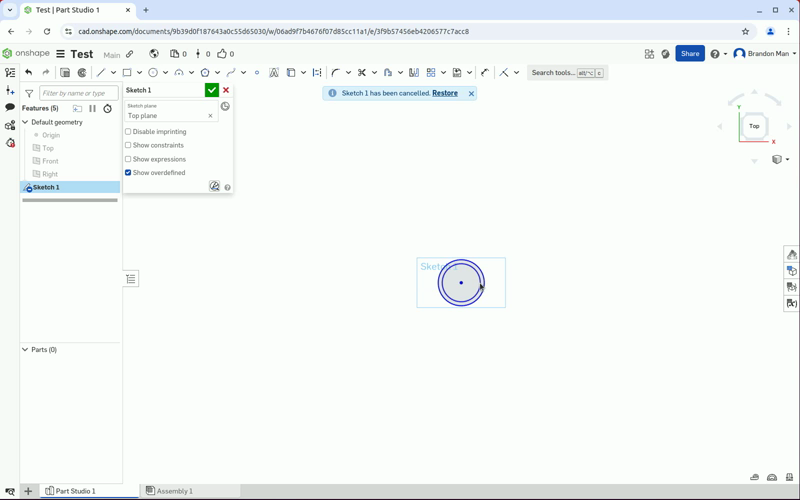
mouse_move(453, 302)
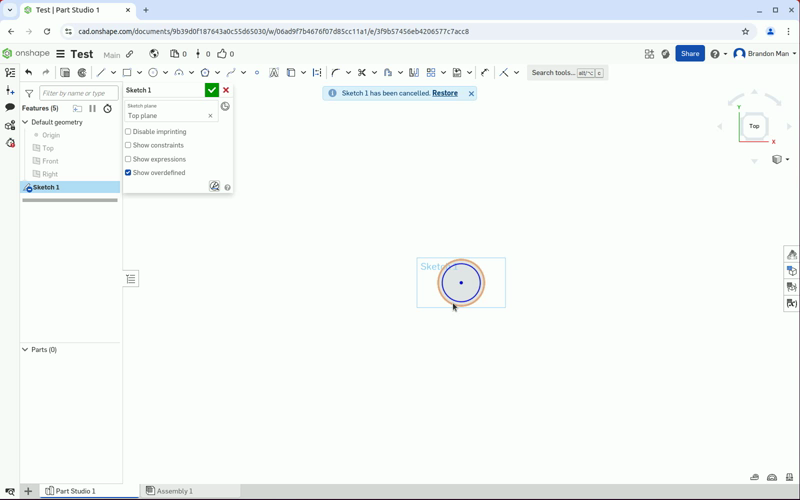
scroll(6)
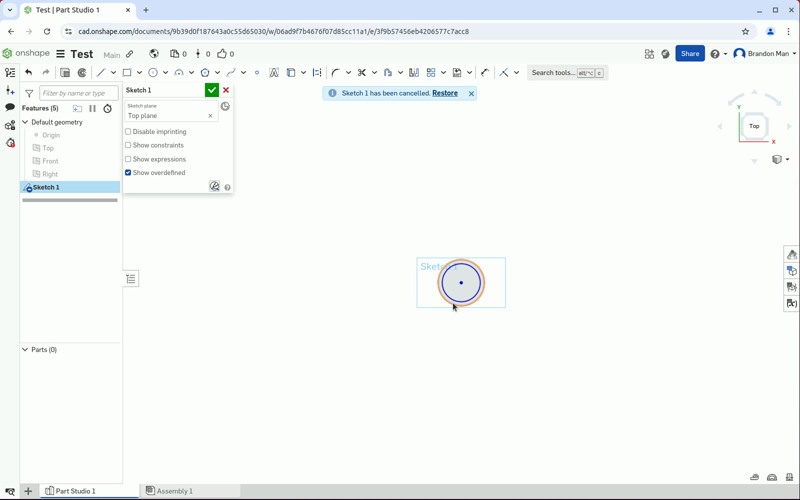
scroll(6)
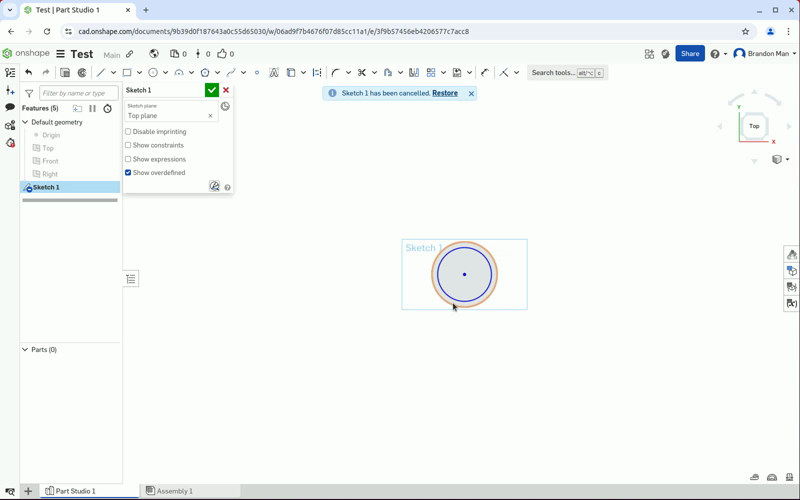
scroll(6)
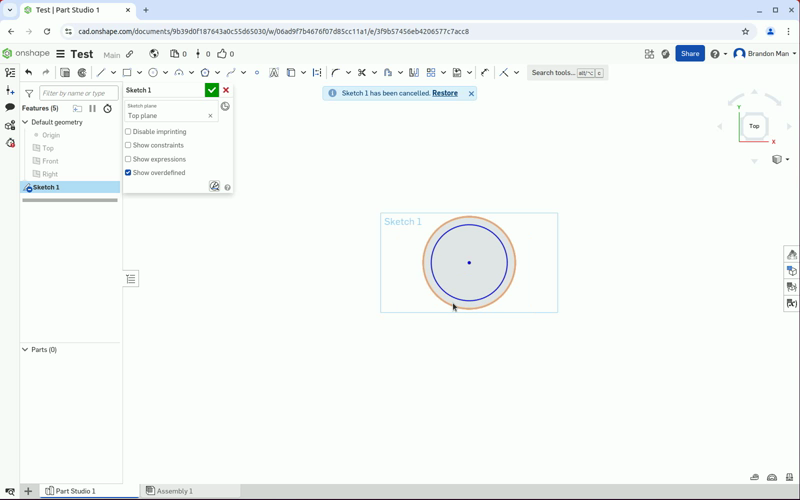
scroll(6)
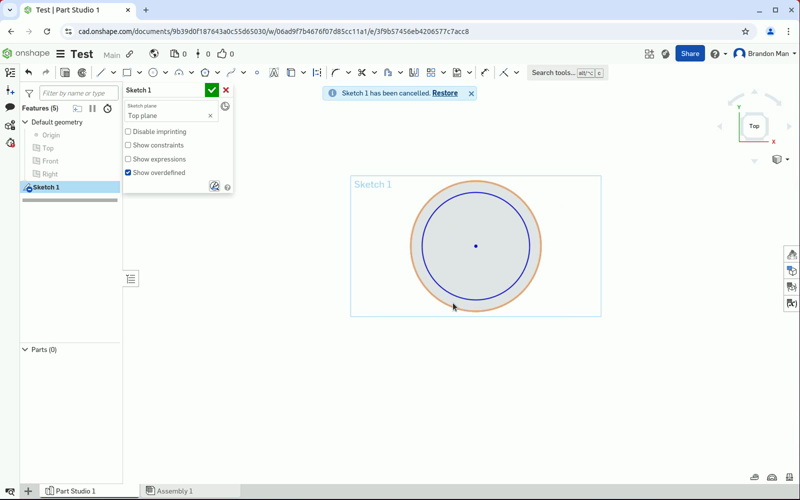
scroll(6)
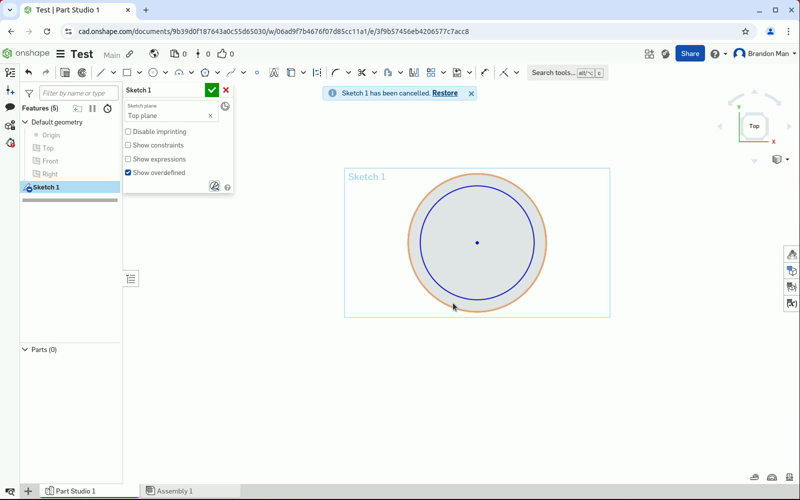
scroll(6)
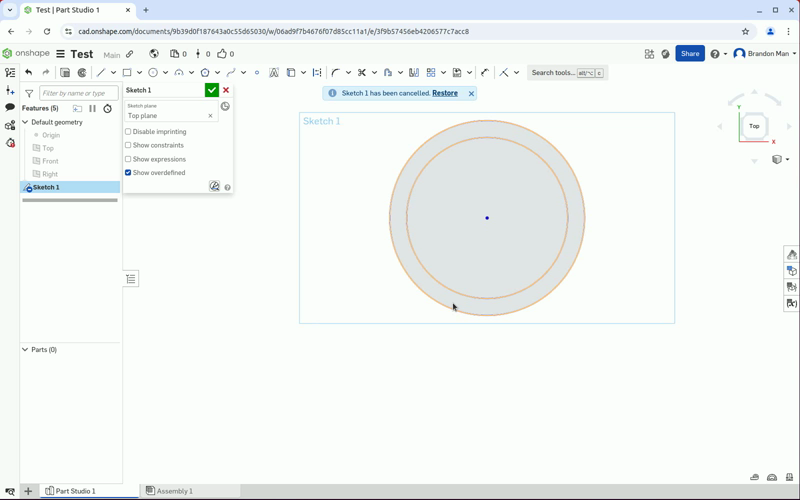
scroll(6)
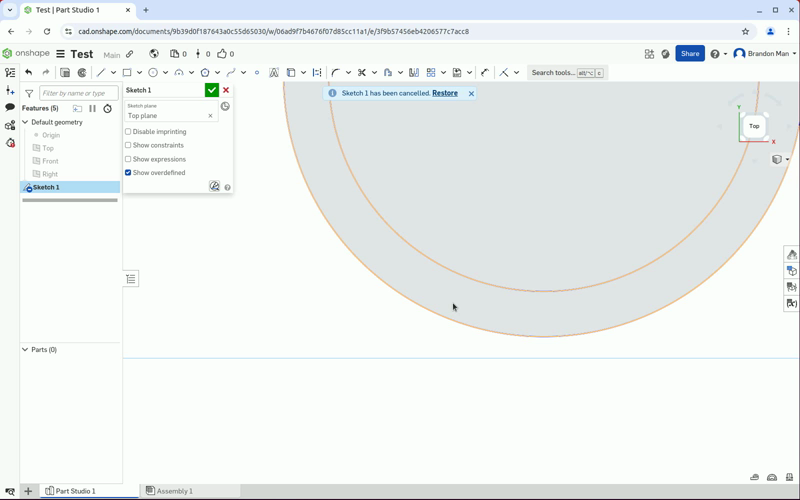
click(453, 302)
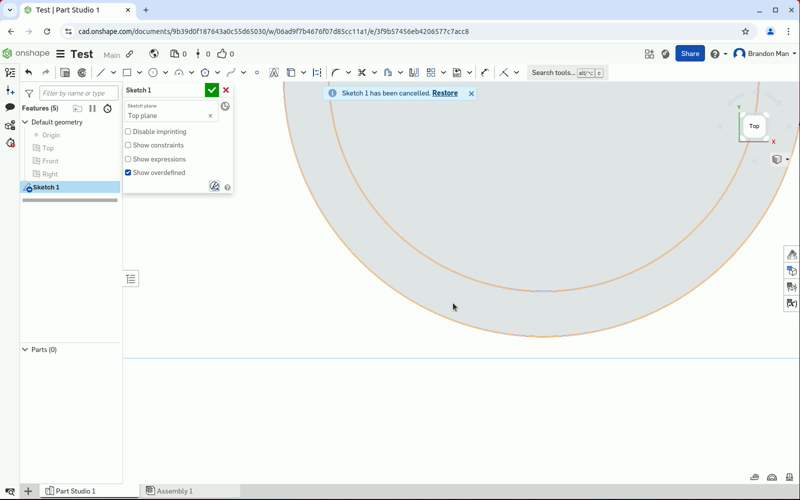
scroll(-6)
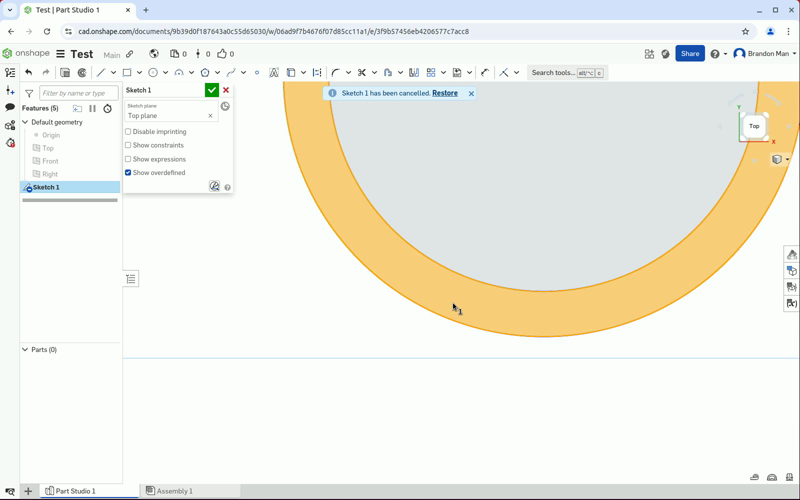
scroll(-6)
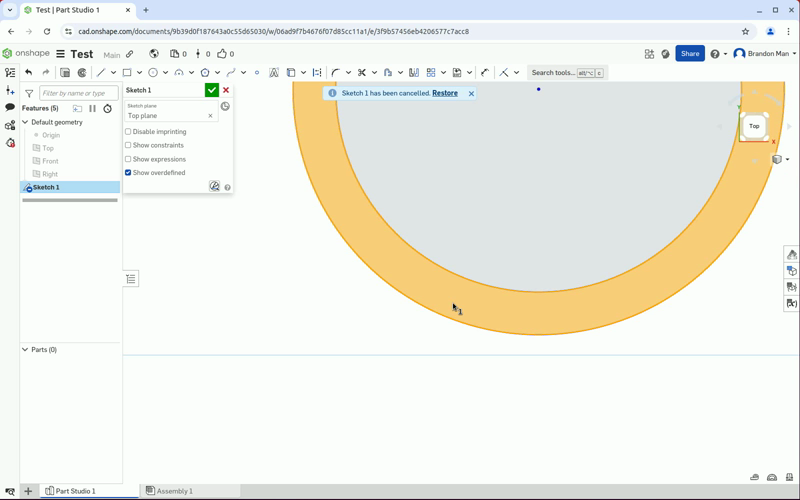
scroll(-6)
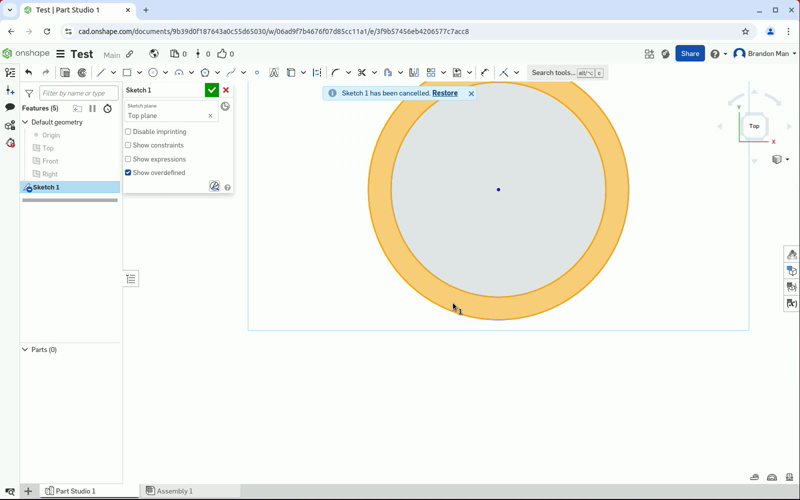
scroll(-6)
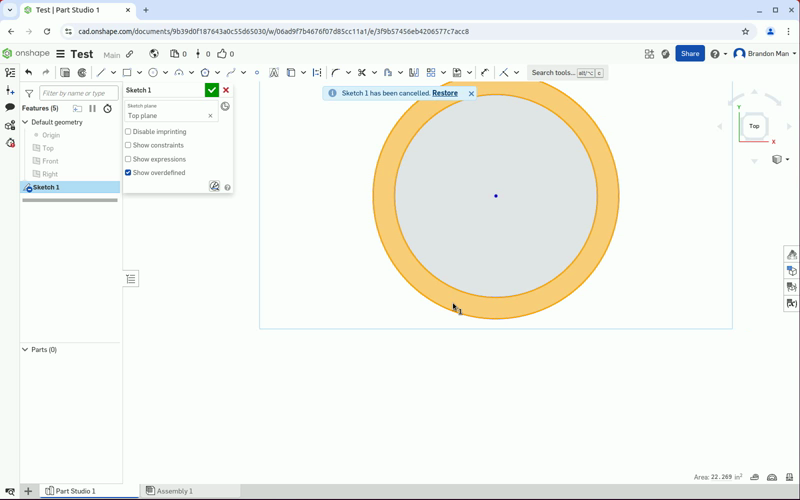
scroll(-6)
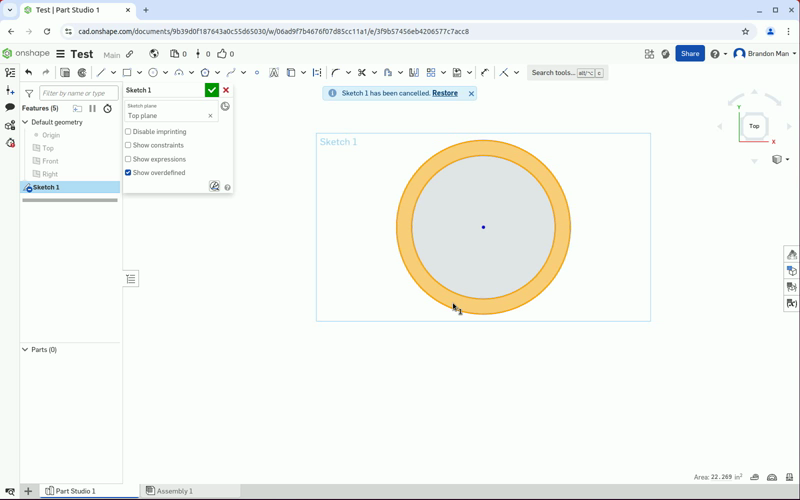
scroll(-6)
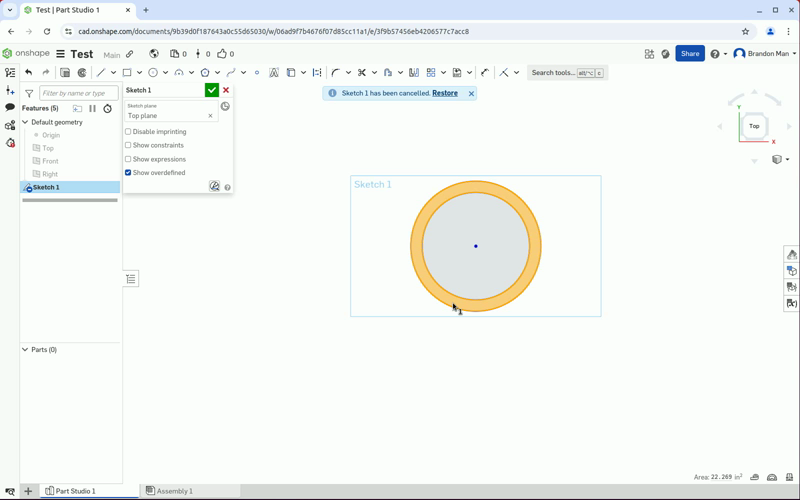
scroll(-6)
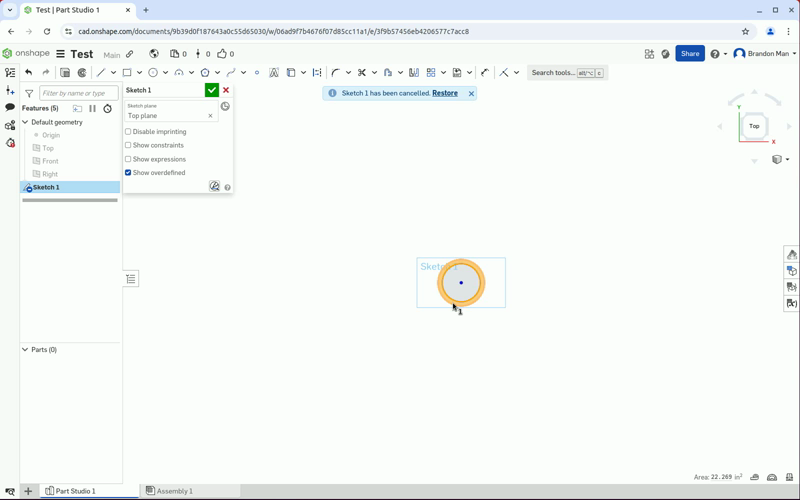
mouse_move(73, 352)
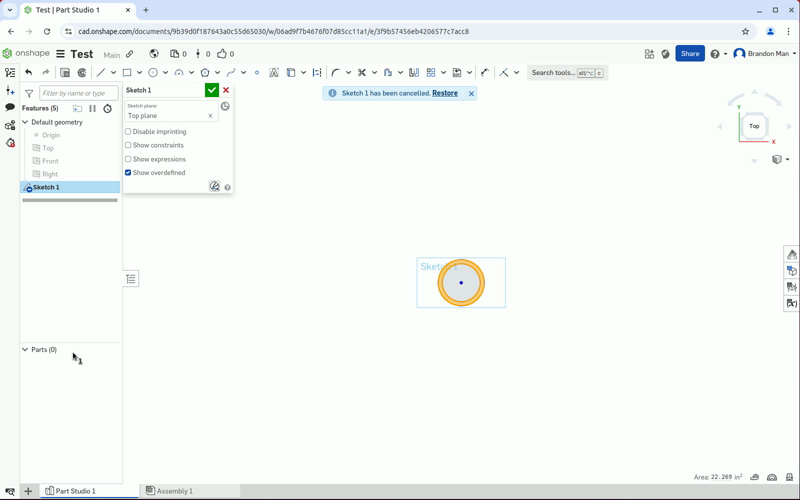
key(shift+y)
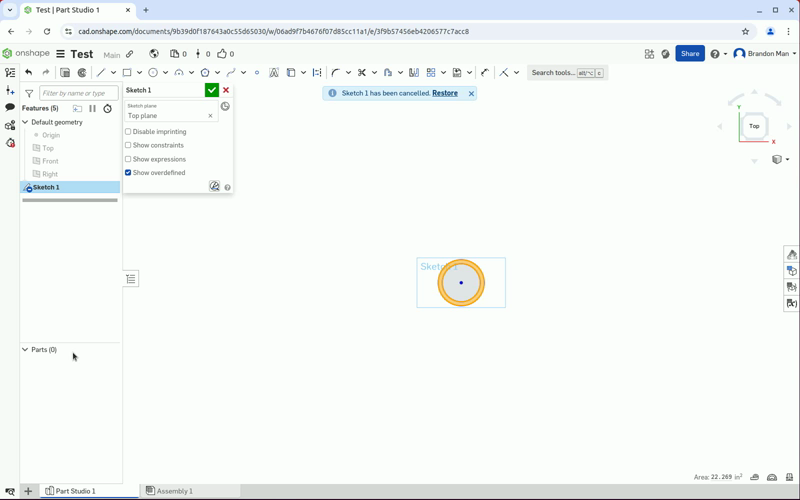
key(shift+e)
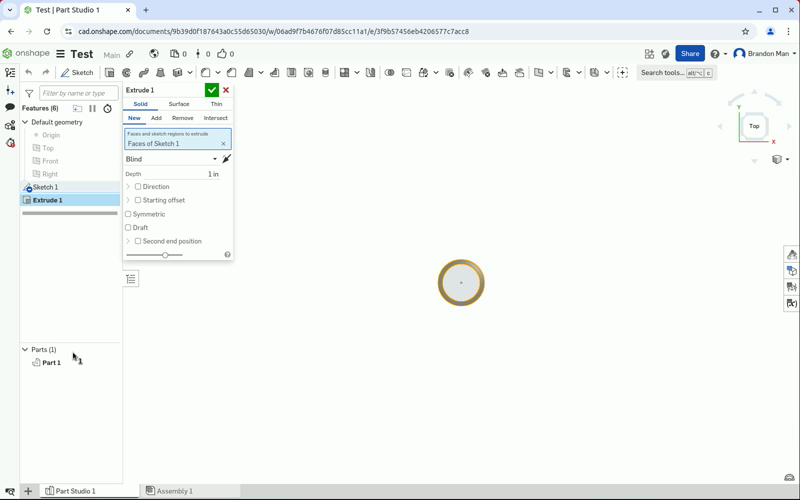
mouse_move(143, 106)
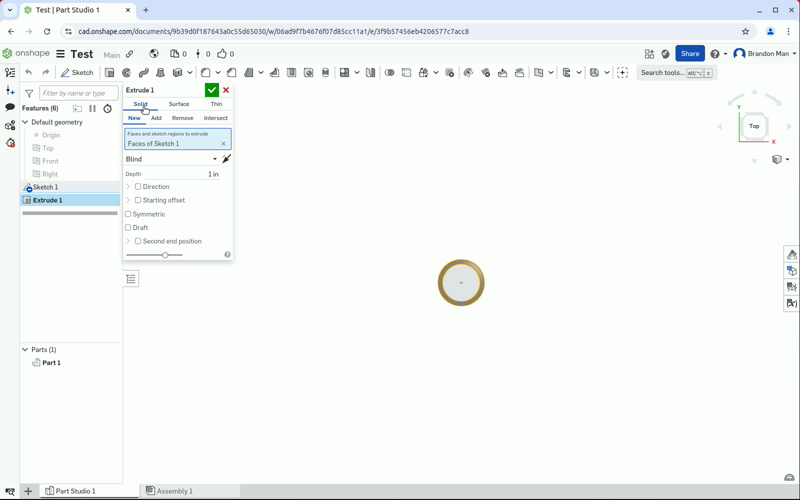
click(143, 106)
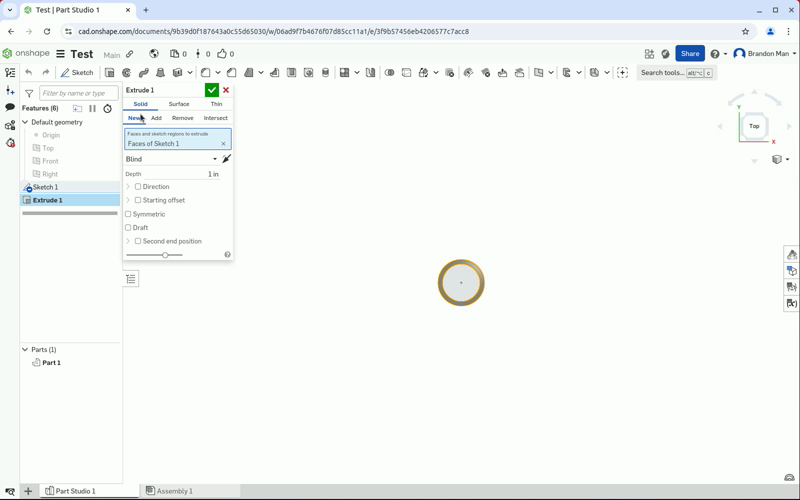
mouse_move(137, 120)
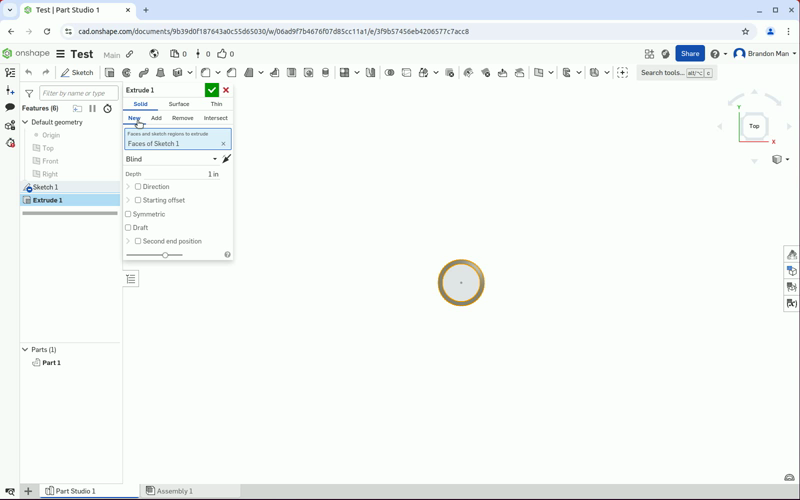
click(137, 120)
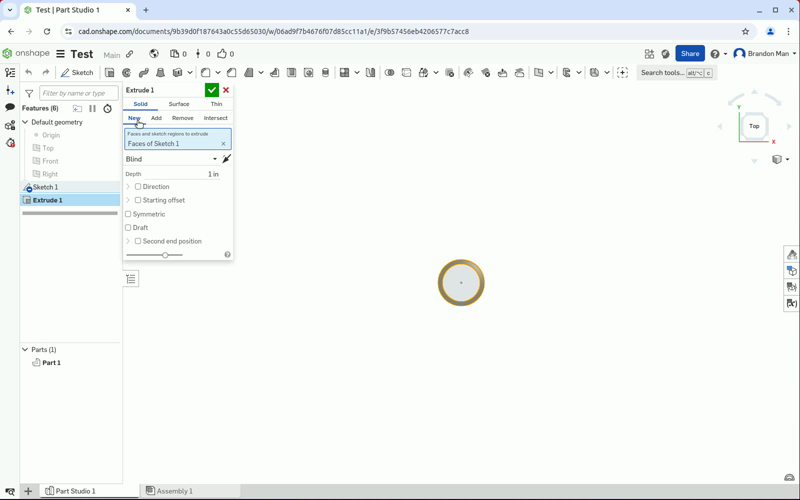
key(tab, 4)
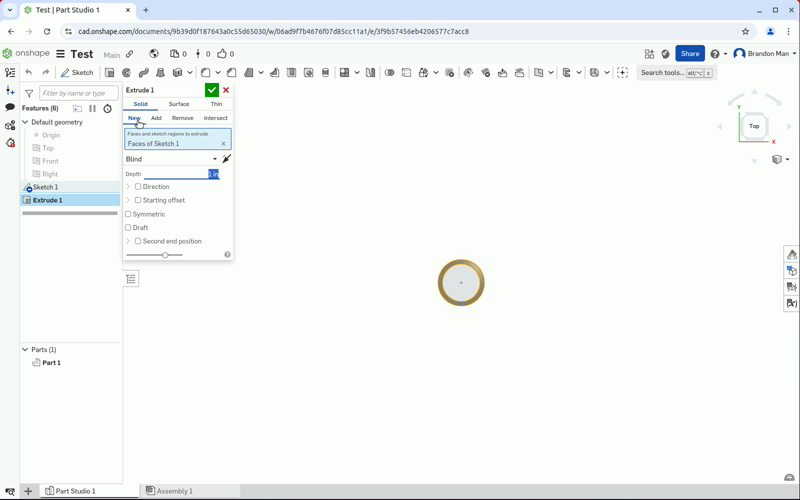
text(18.535)
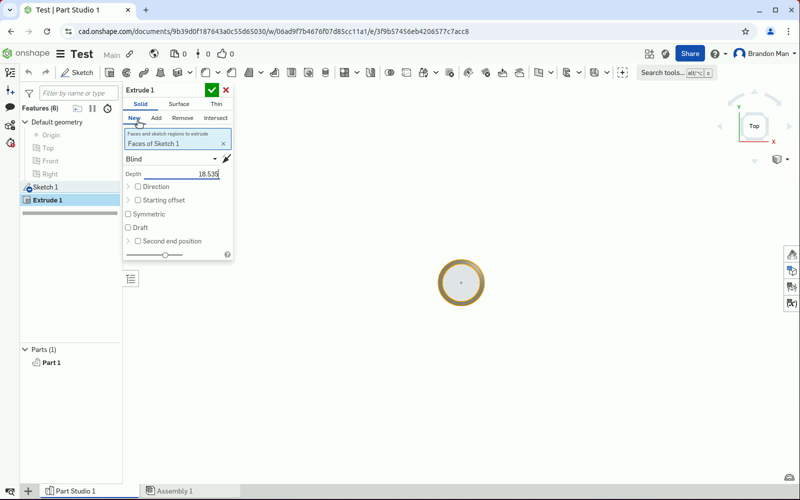
key(enter)
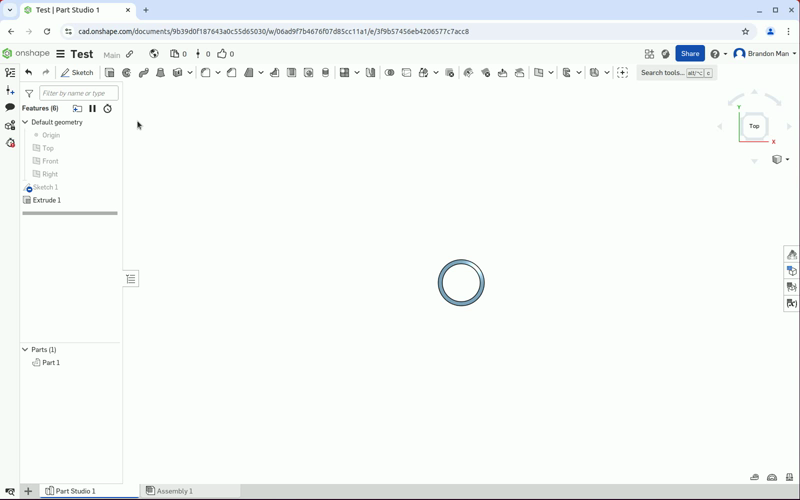
key(shift+h)
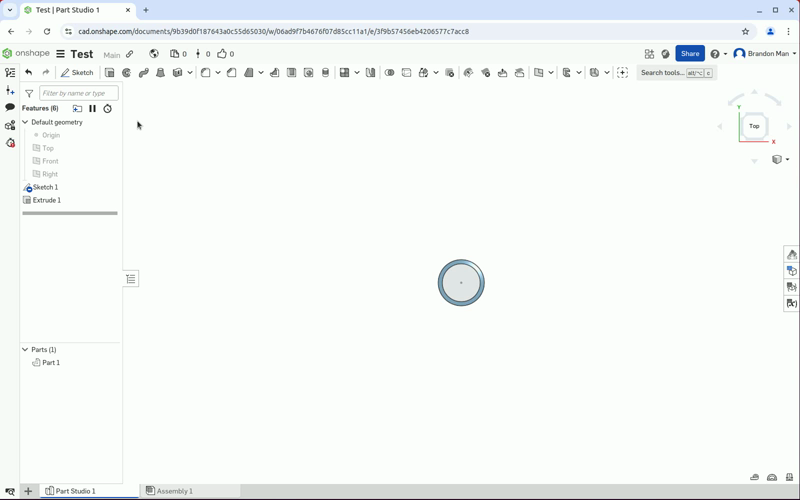
key(shift+h)
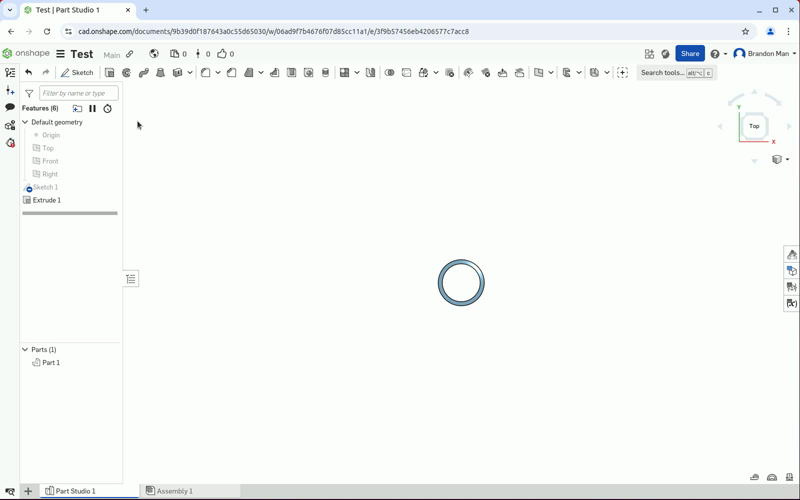
mouse_move(73, 189)
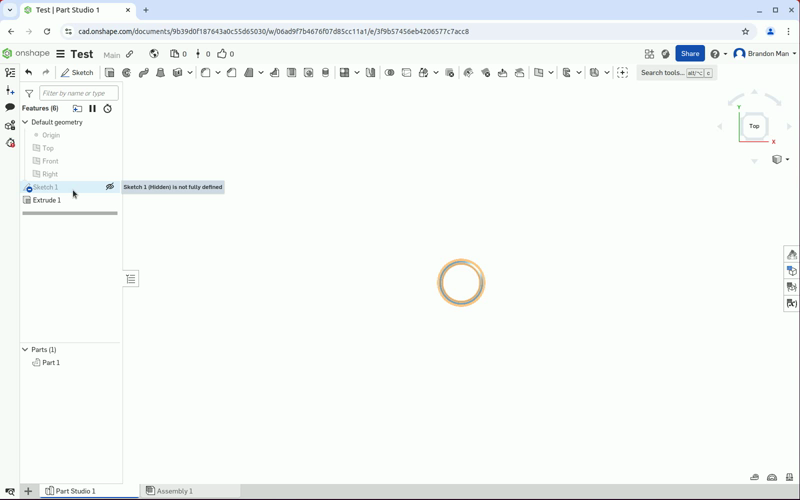
click(73, 189)
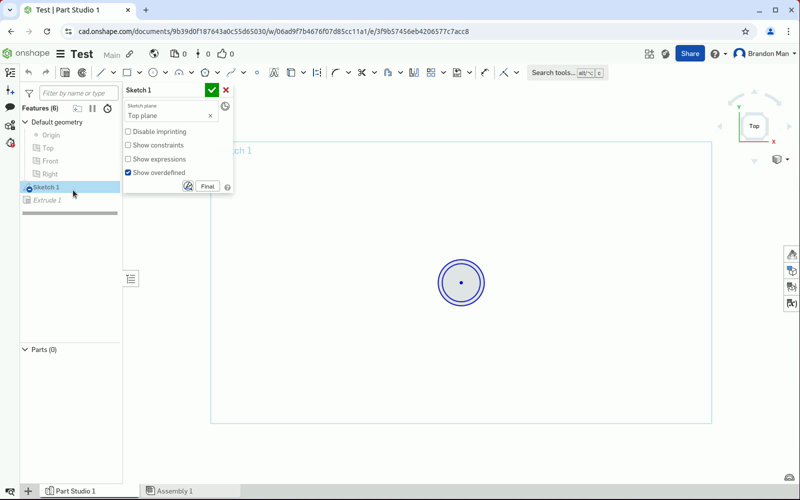
mouse_move(229, 92)
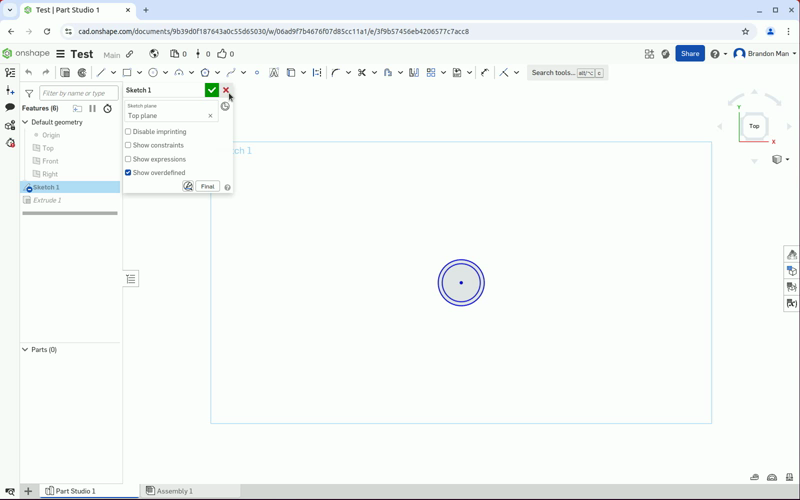
click(229, 92)
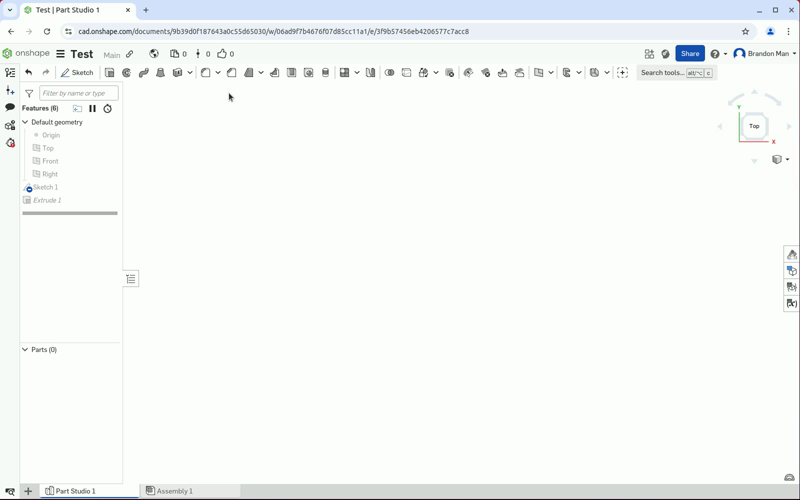
mouse_move(73, 352)
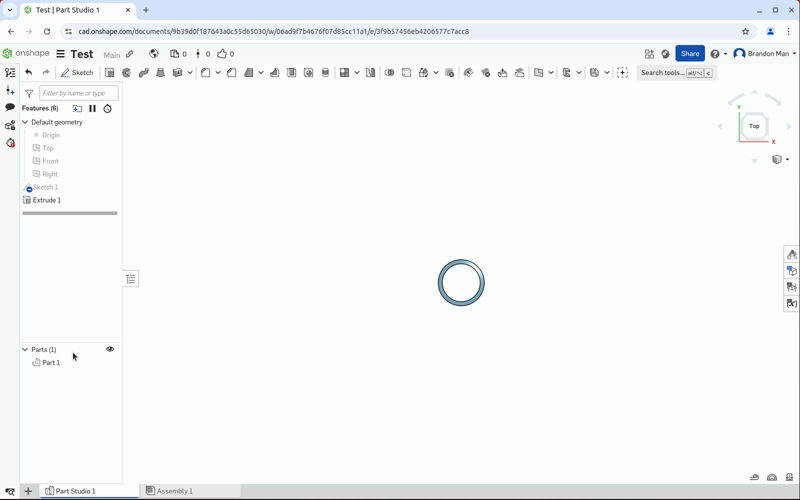
key(y)
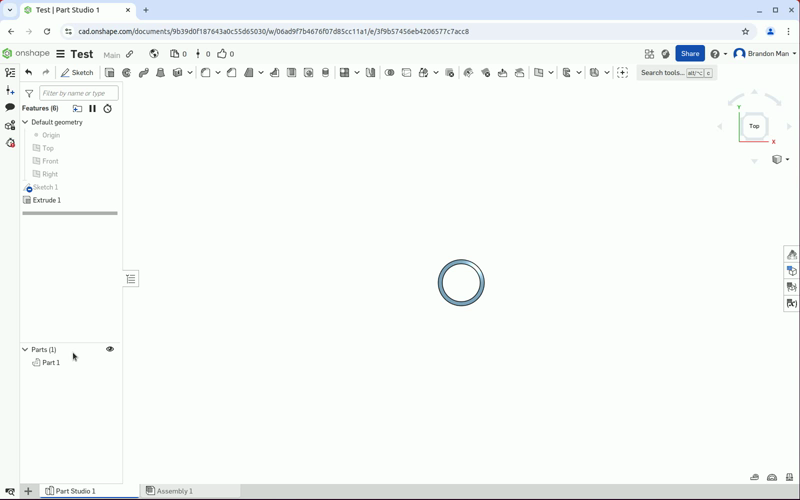
key(shift+p)
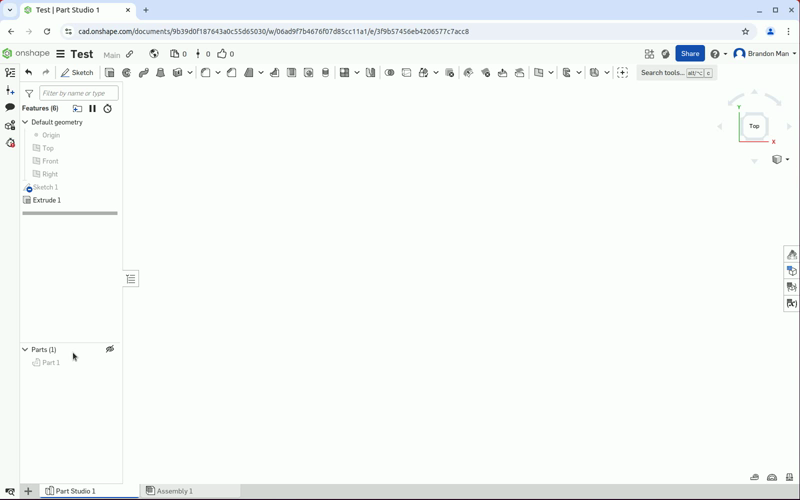
key(space)
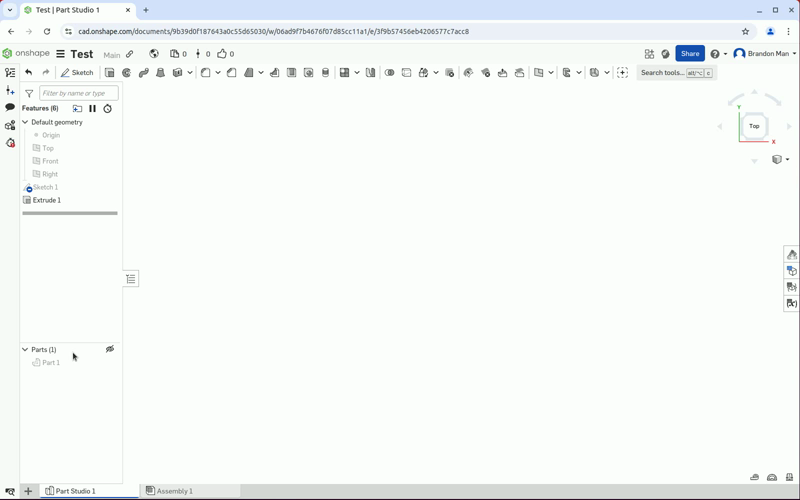
key_down(shift)
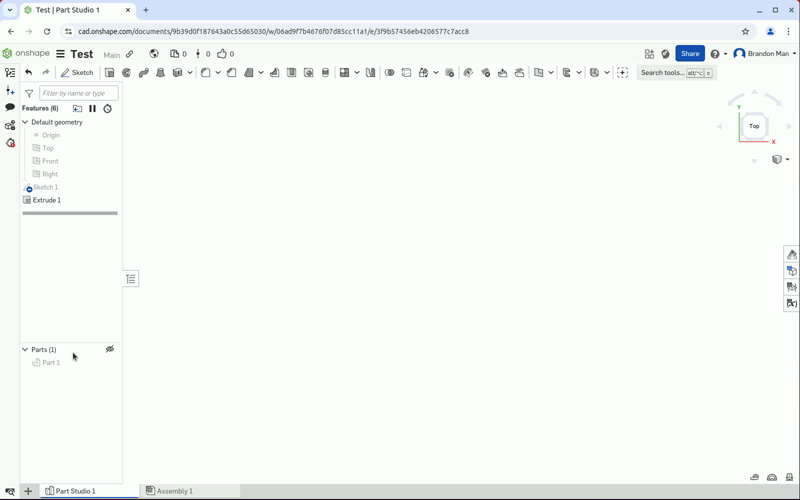
key(up)
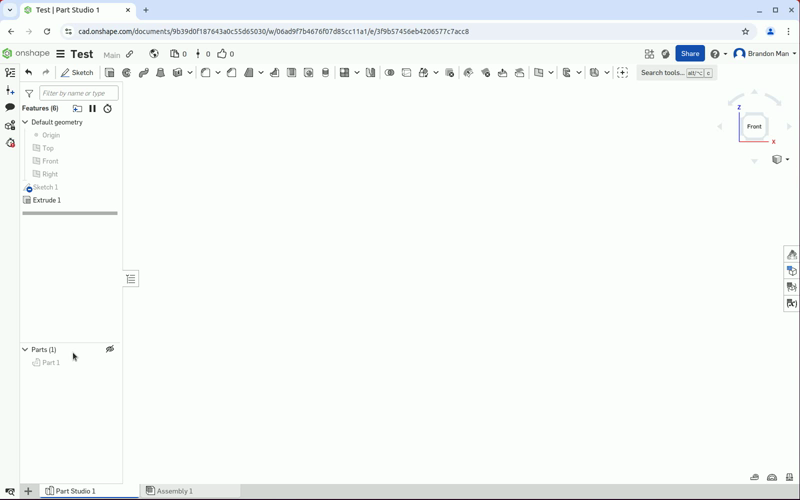
key_up(shift)
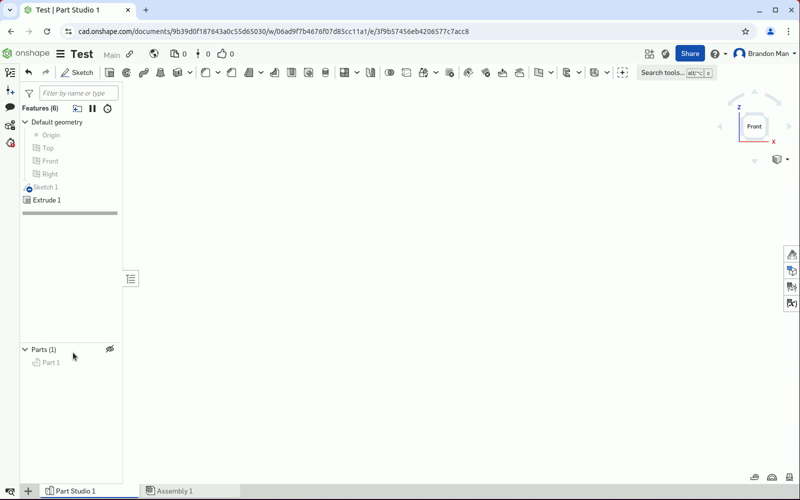
key(space)
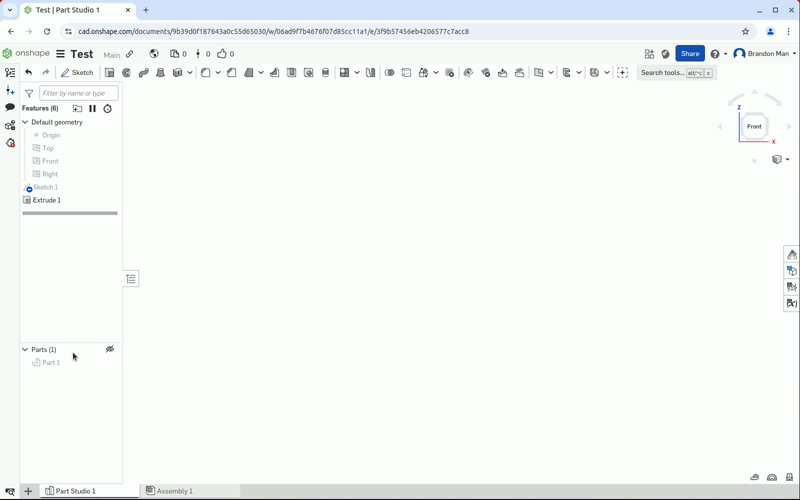
key_down(shift)
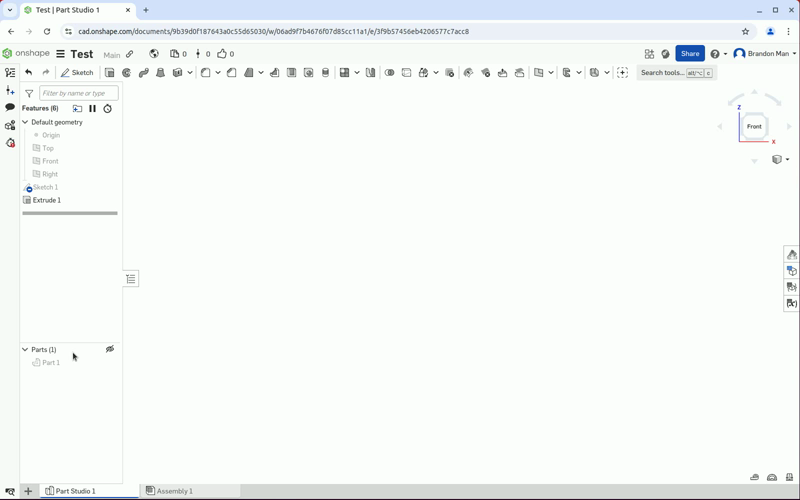
key(left)
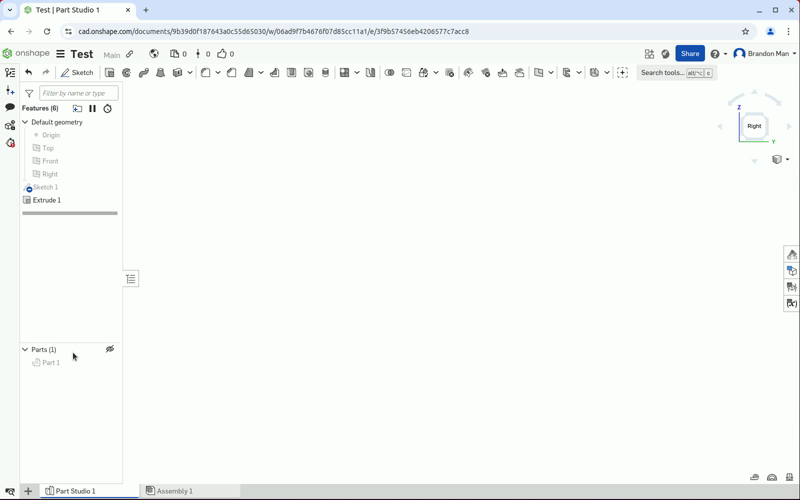
key_up(shift)
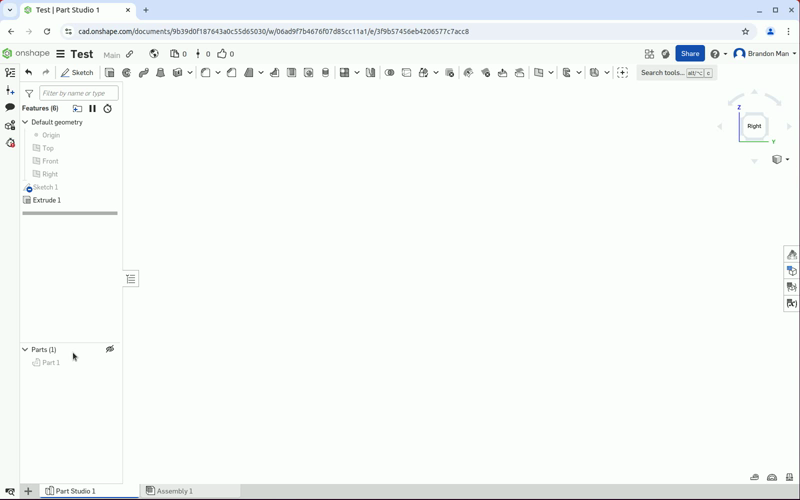
mouse_move(73, 352)
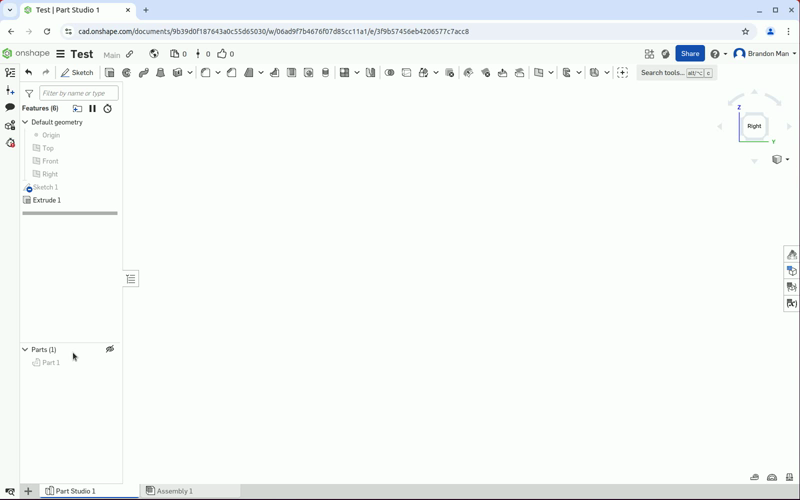
key(shift+y)
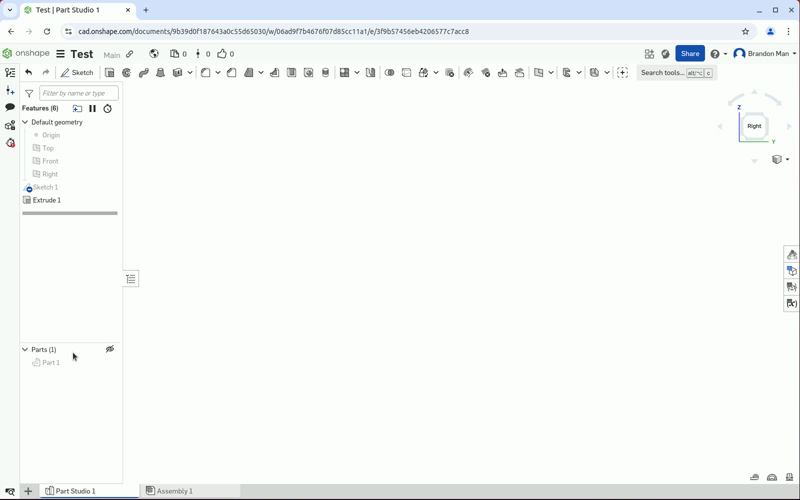
key(shift+s)
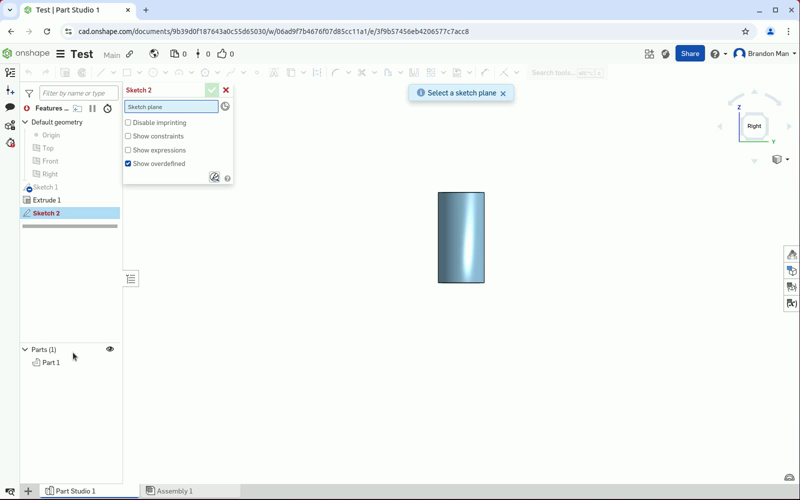
mouse_move(73, 176)
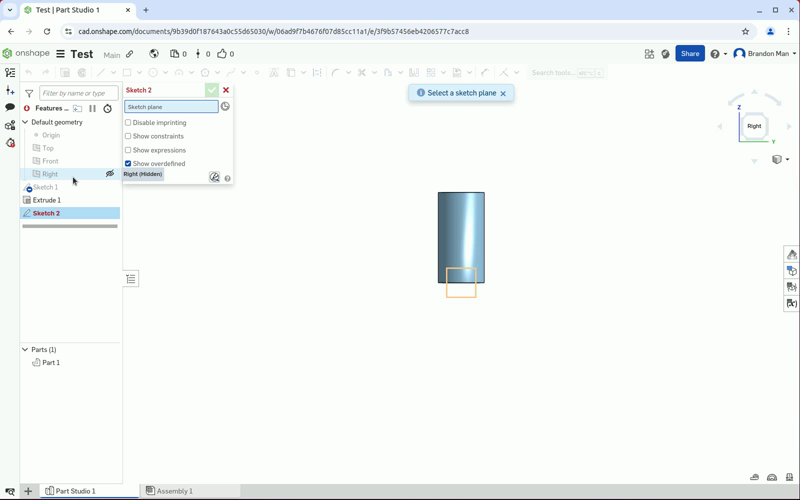
click(73, 176)
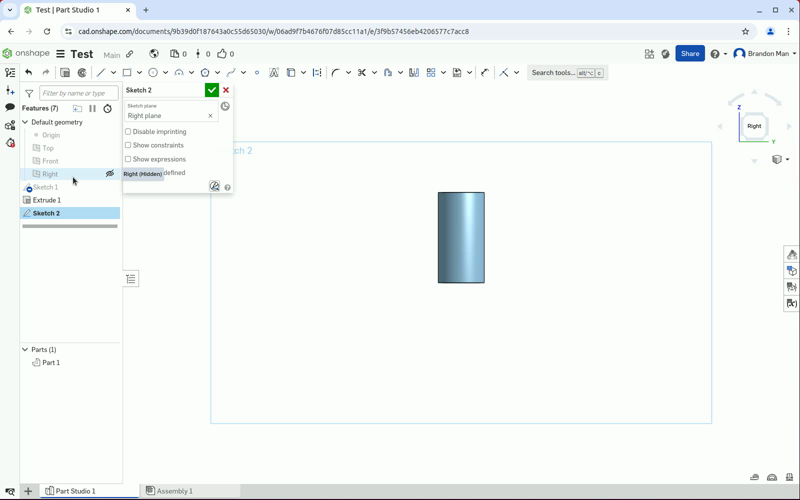
mouse_move(73, 352)
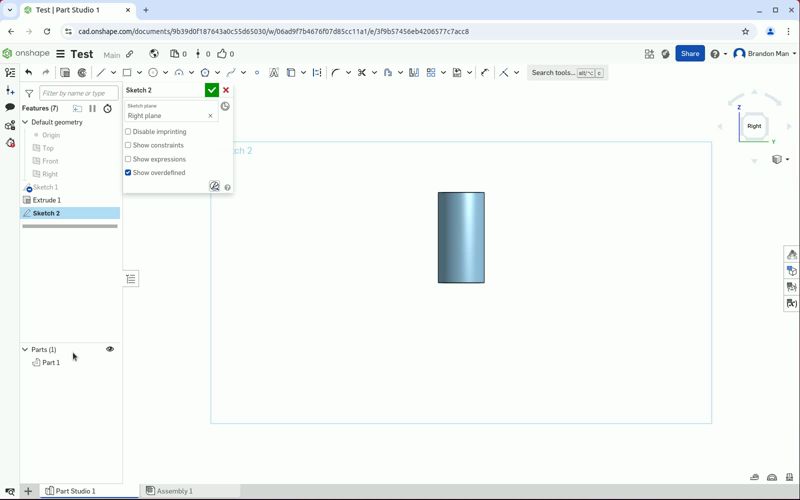
key(y)
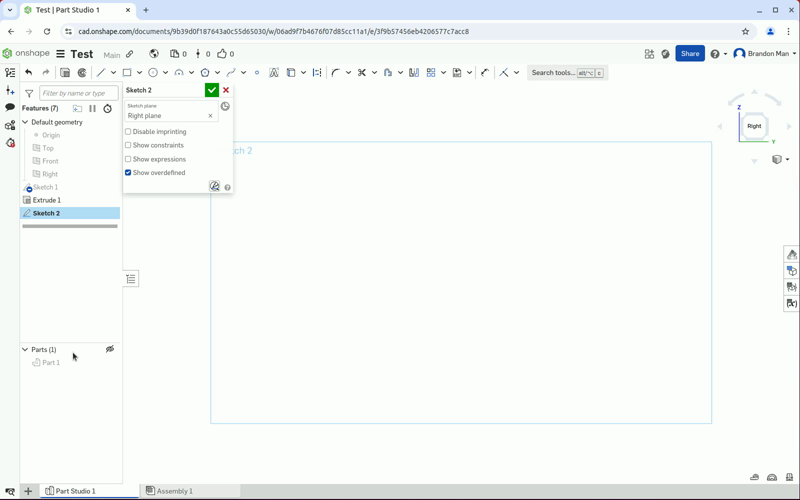
key(c)
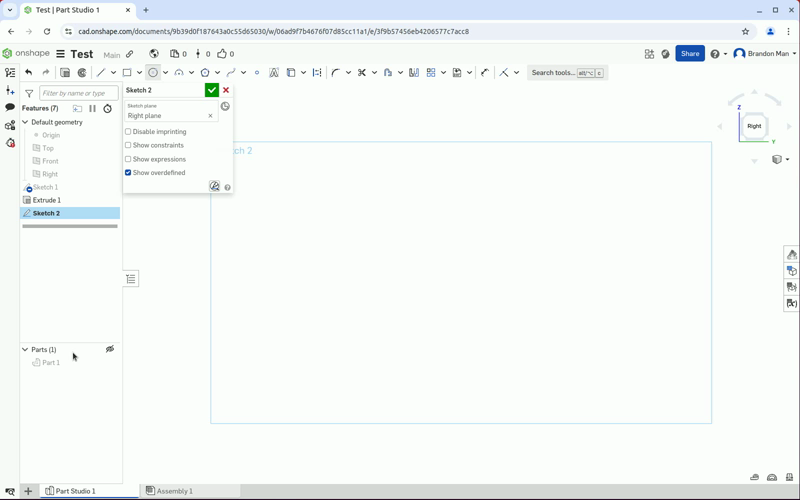
key_down(shift)
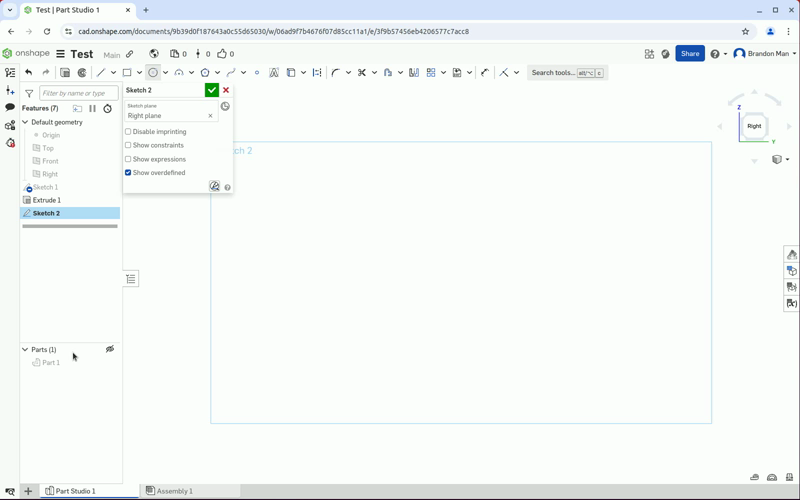
mouse_move(461, 282)
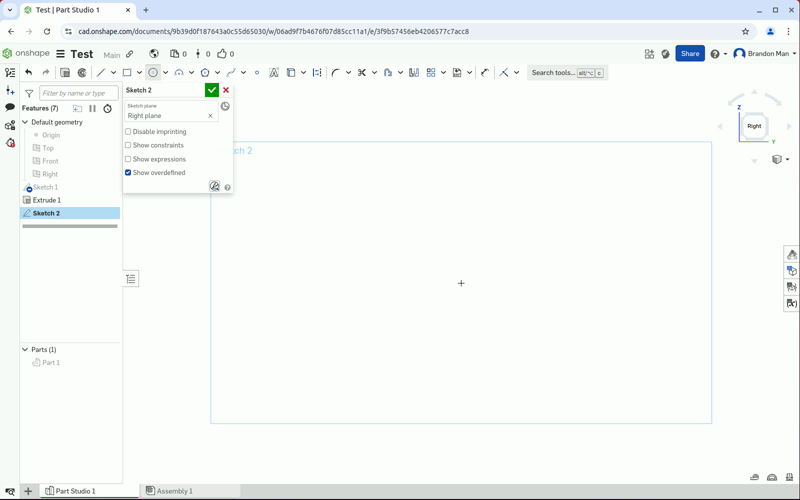
click(461, 282)
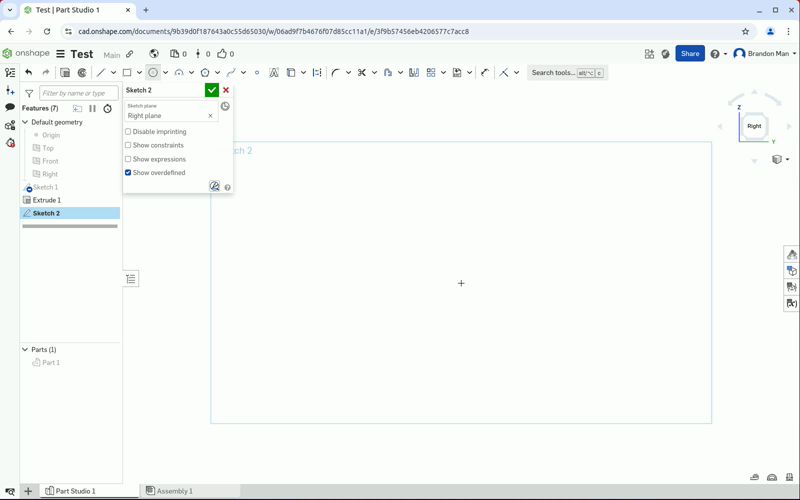
key_up(shift)
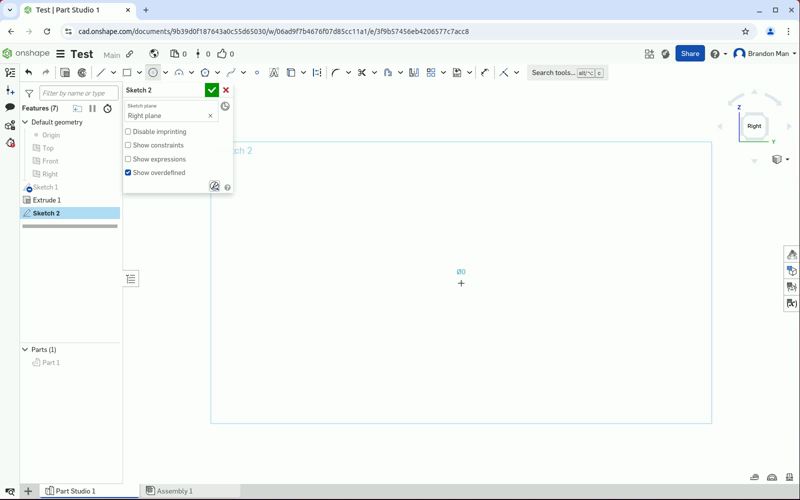
mouse_move(484, 282)
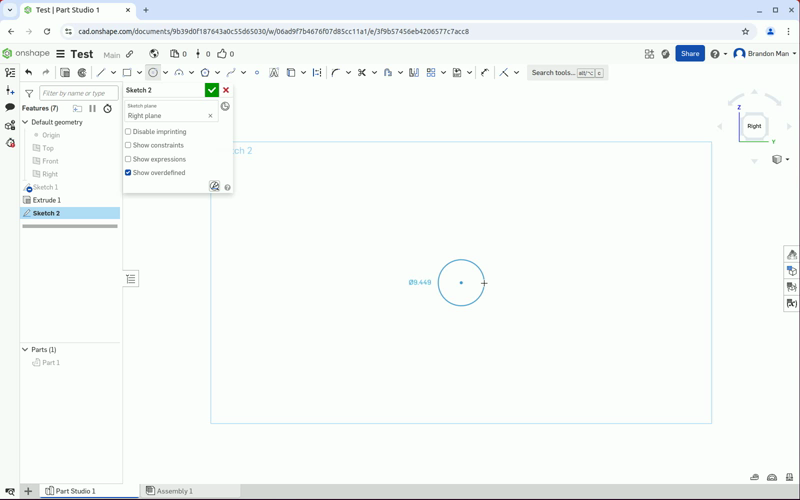
click(484, 282)
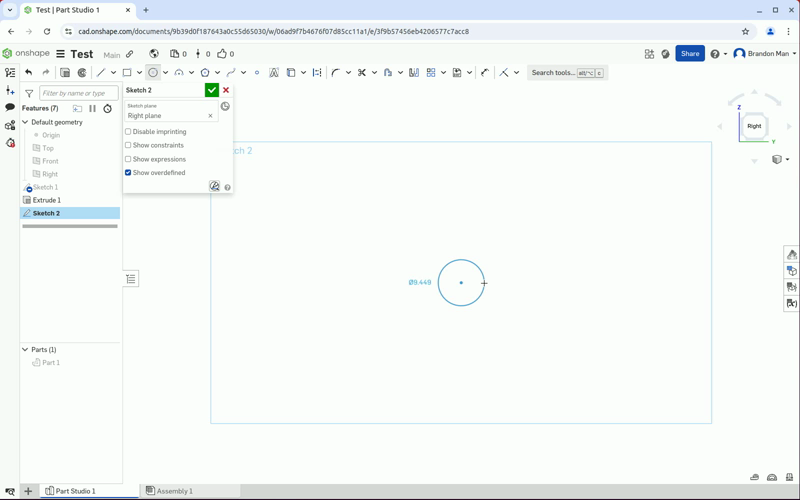
key(esc)
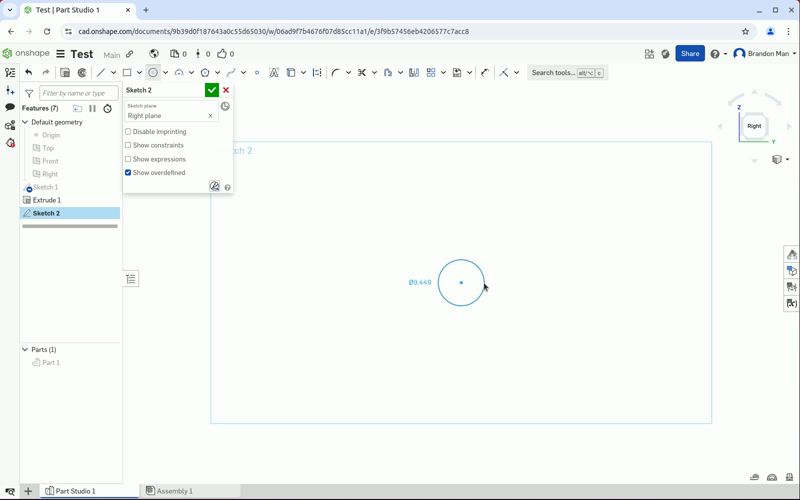
mouse_move(461, 275)
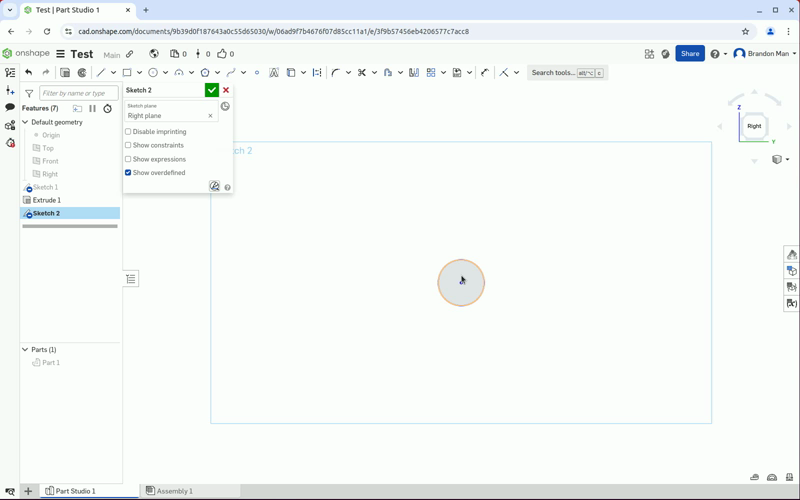
scroll(6)
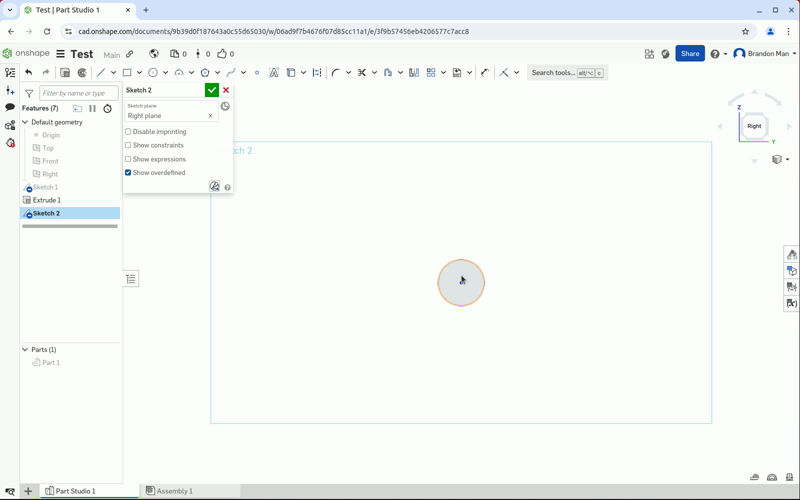
scroll(6)
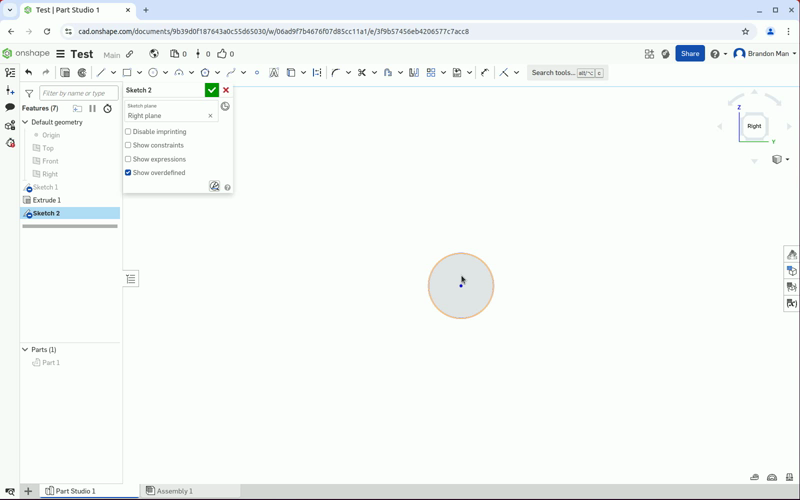
scroll(6)
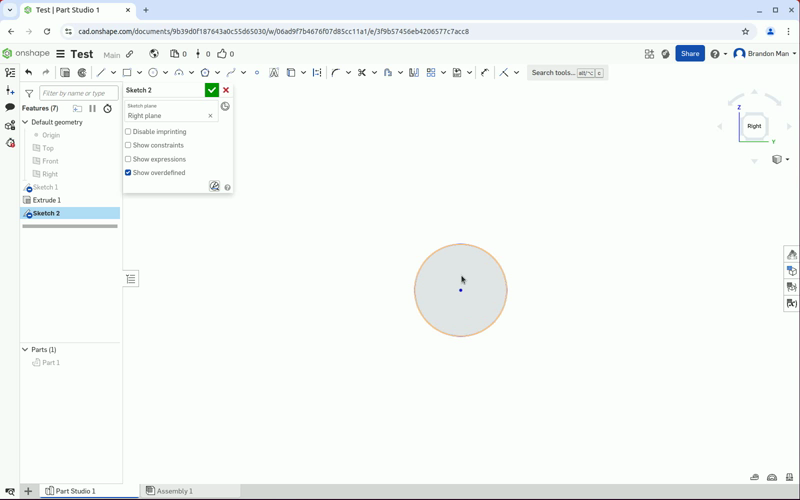
scroll(6)
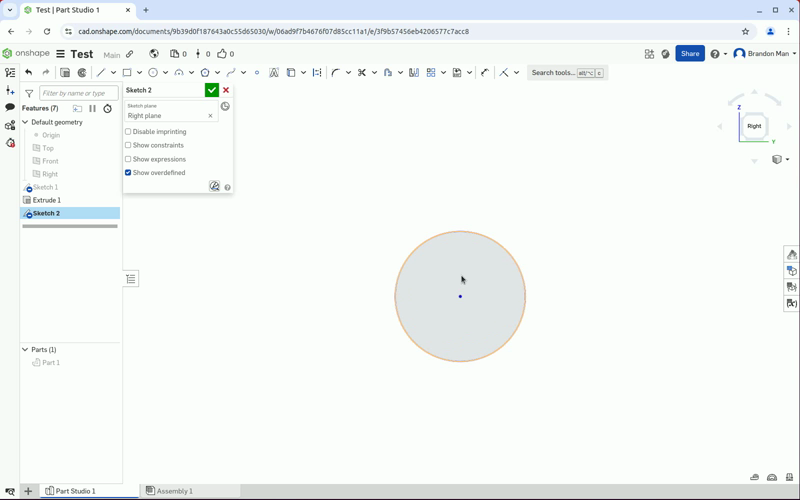
scroll(6)
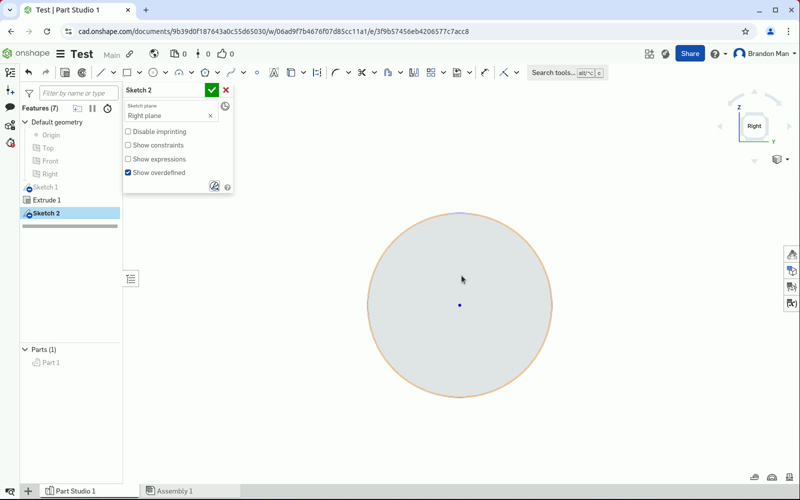
scroll(6)
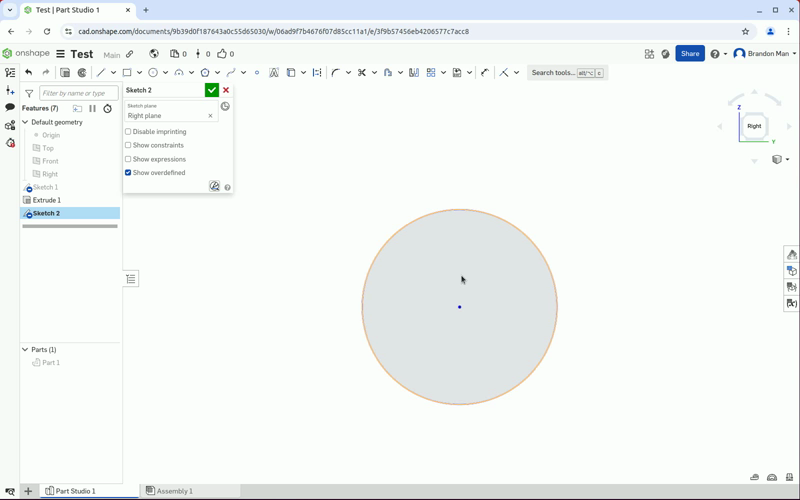
scroll(6)
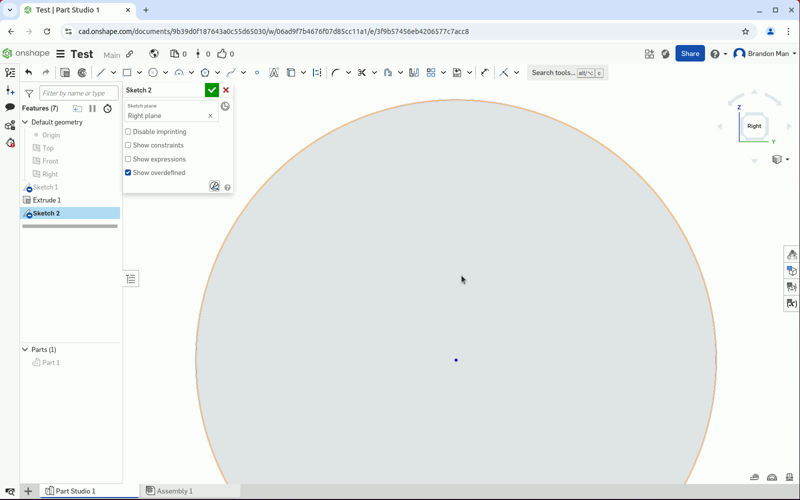
click(461, 275)
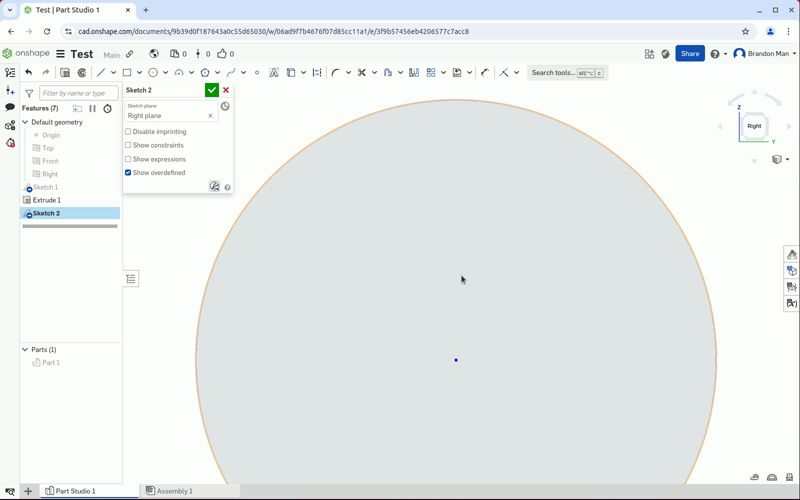
scroll(-6)
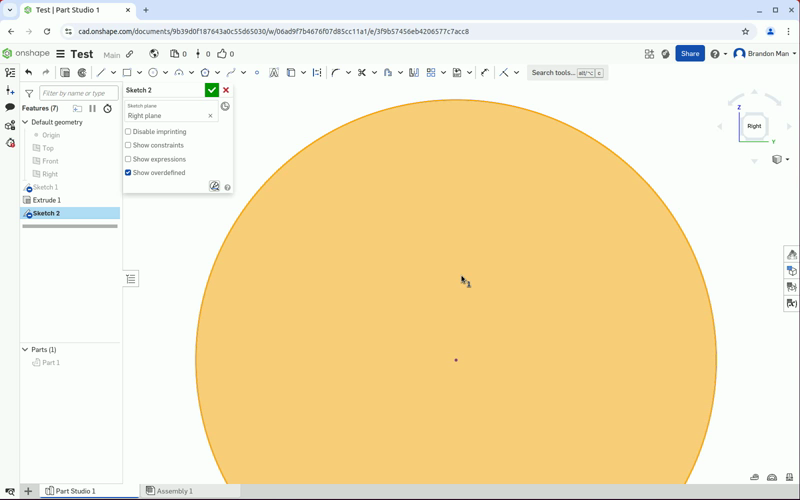
scroll(-6)
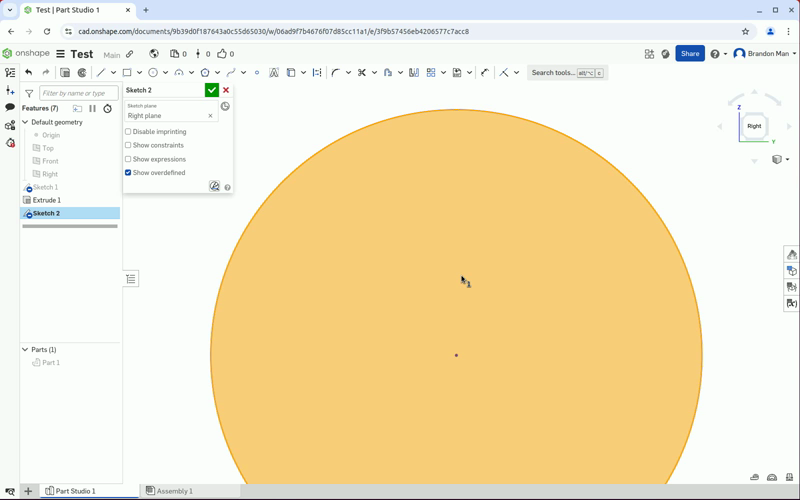
scroll(-6)
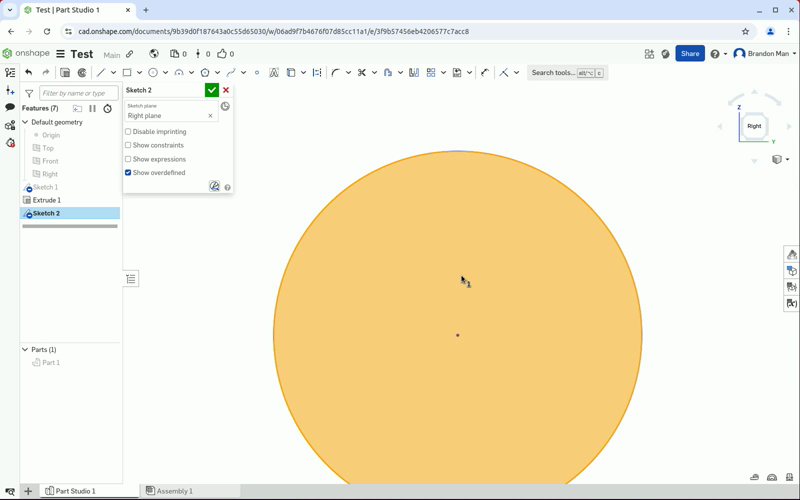
scroll(-6)
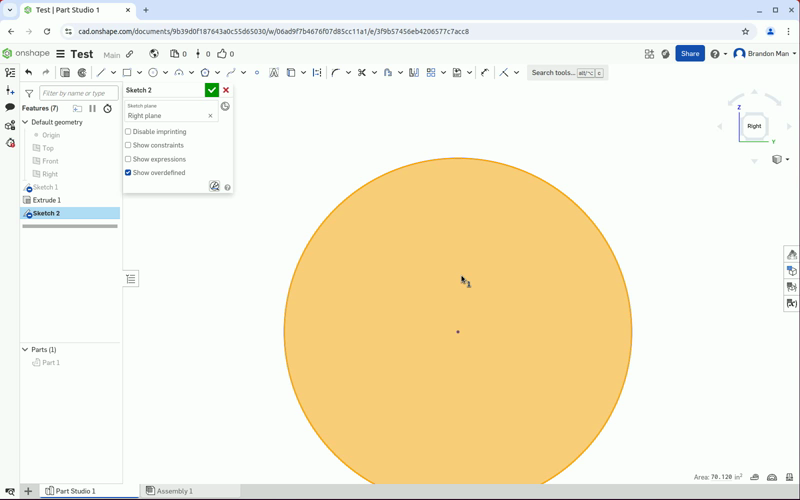
scroll(-6)
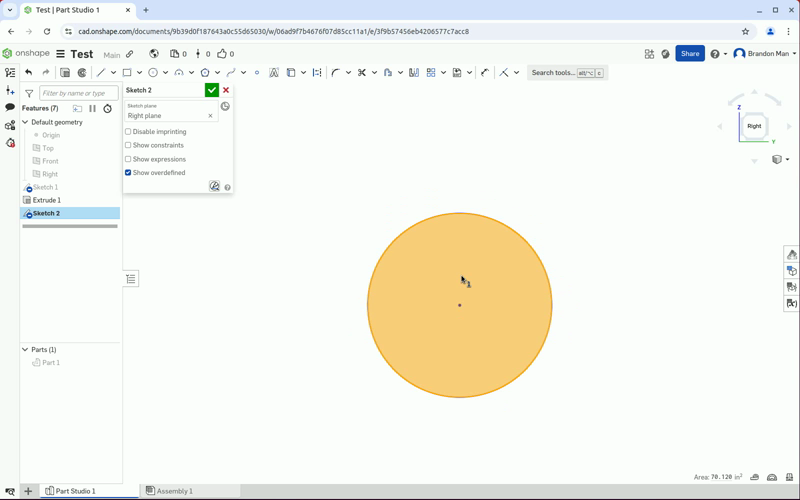
scroll(-6)
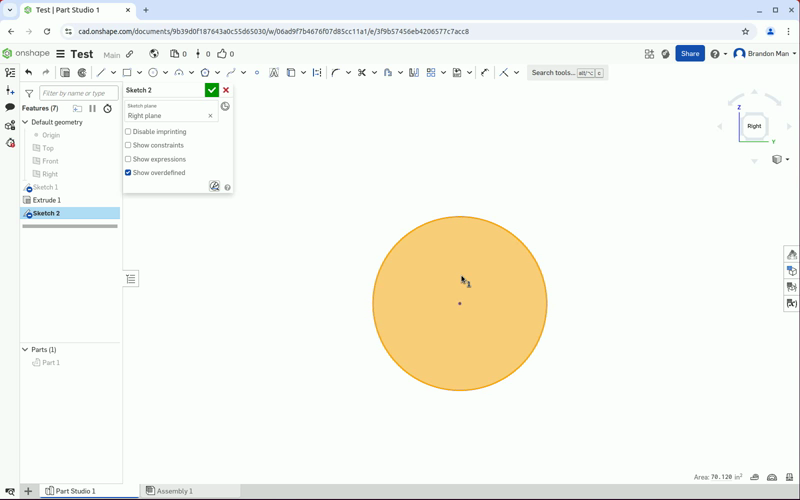
scroll(-6)
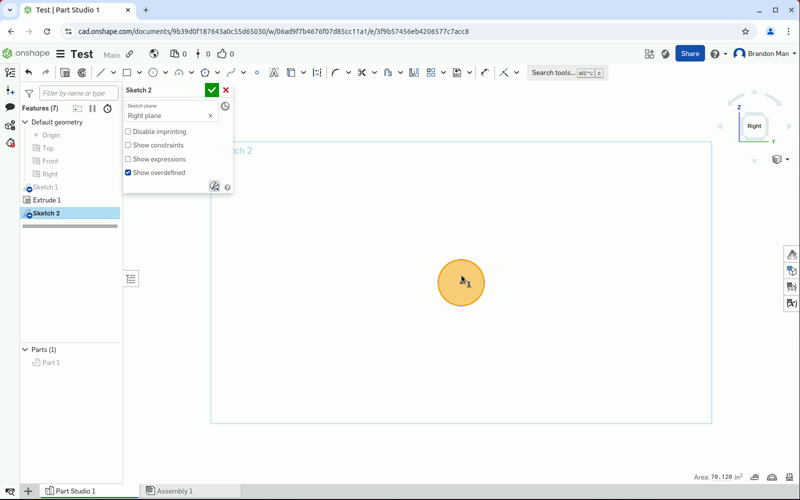
mouse_move(73, 352)
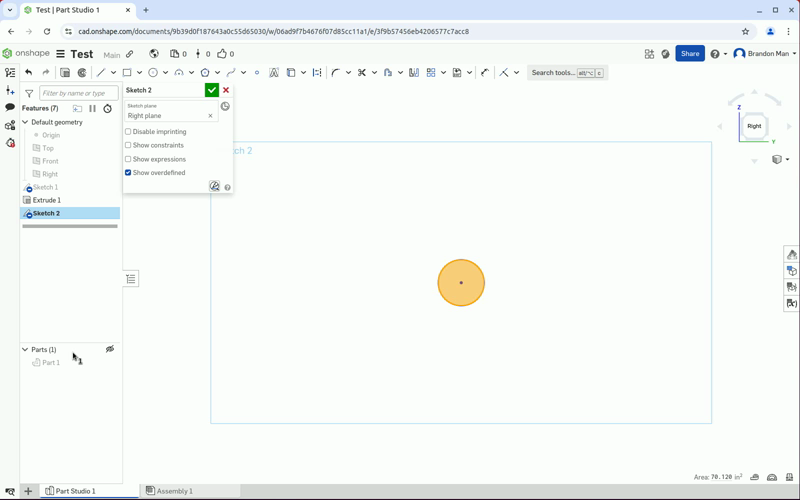
key(shift+y)
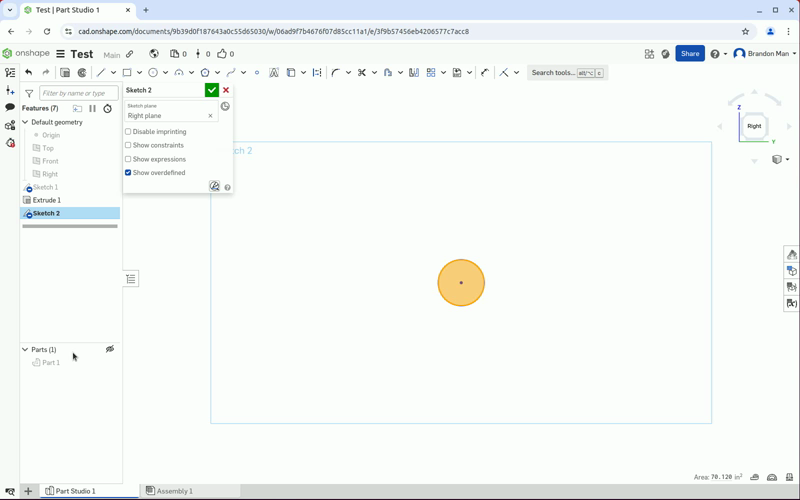
key(shift+e)
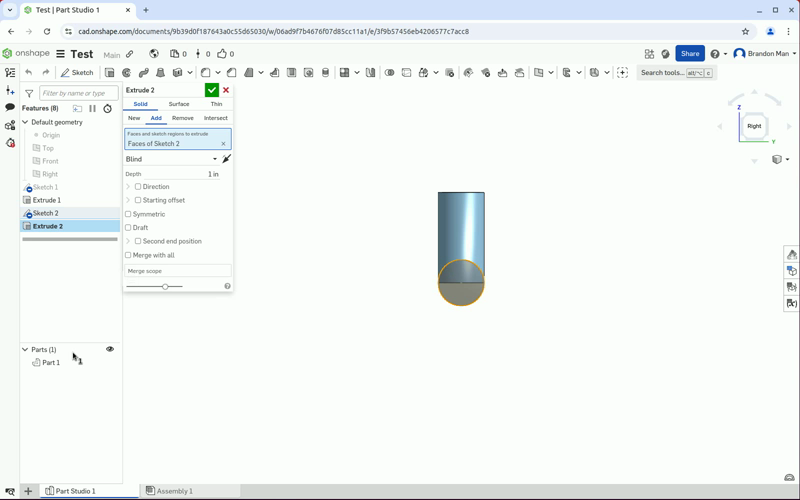
mouse_move(143, 106)
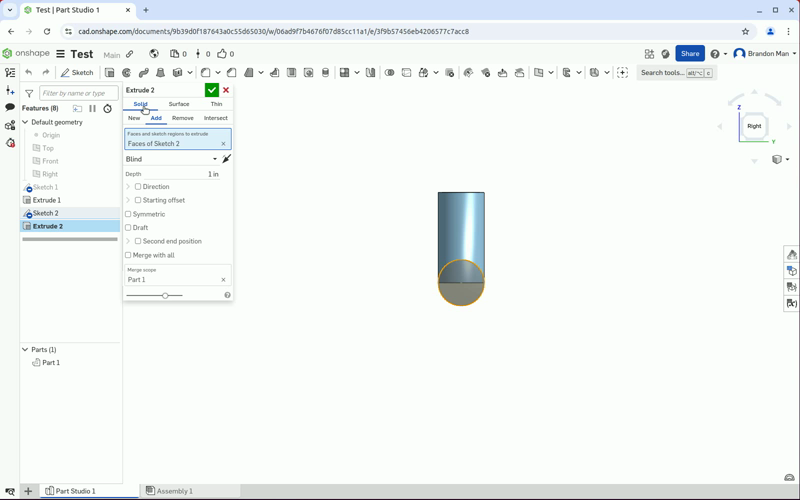
click(143, 106)
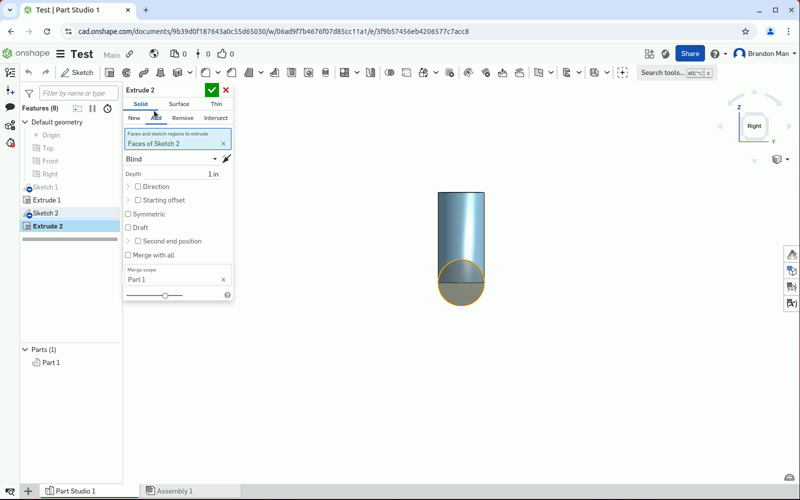
mouse_move(186, 120)
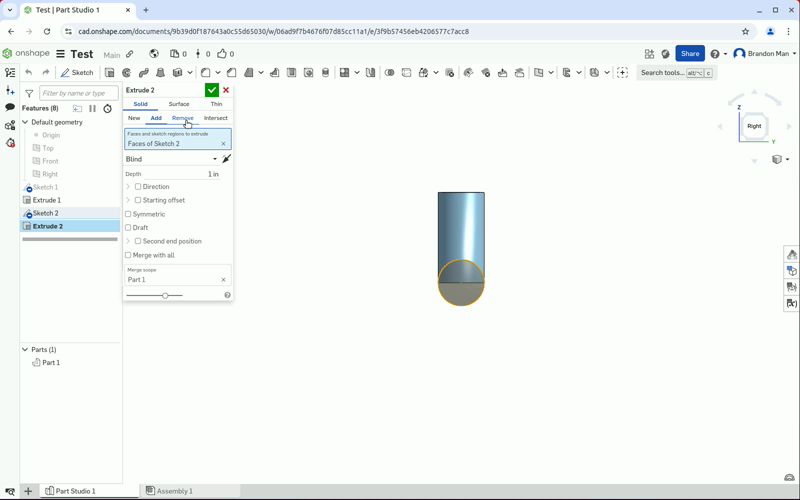
click(186, 120)
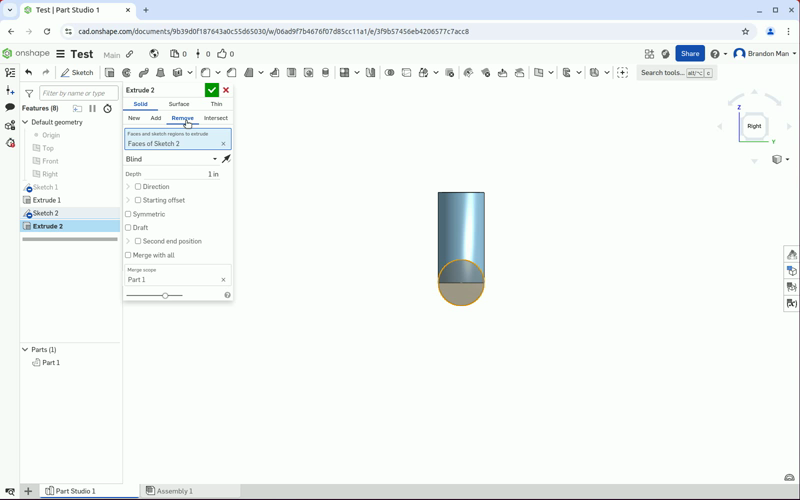
key(tab, 4)
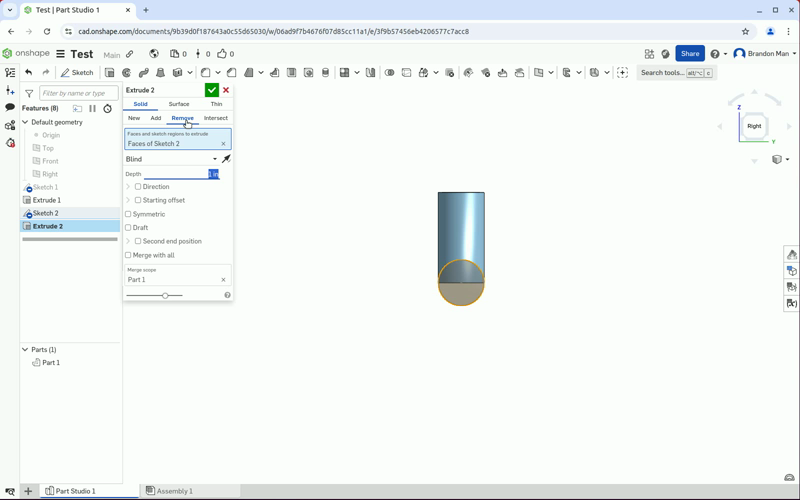
text(9.148)
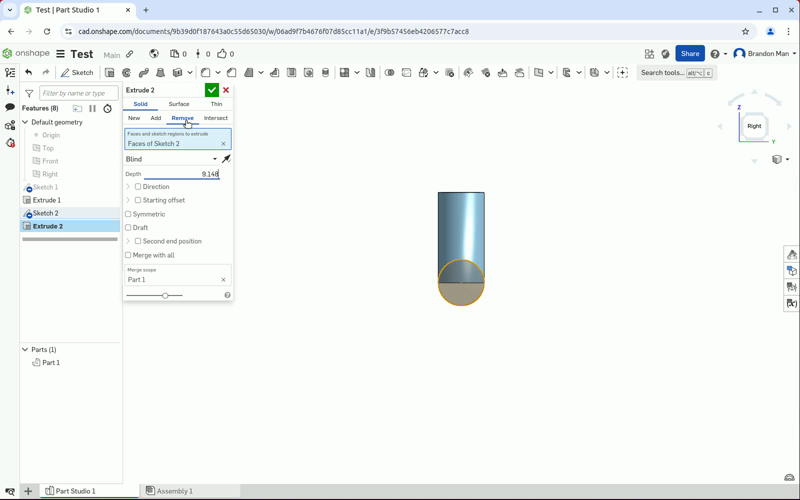
key(tab, 3)
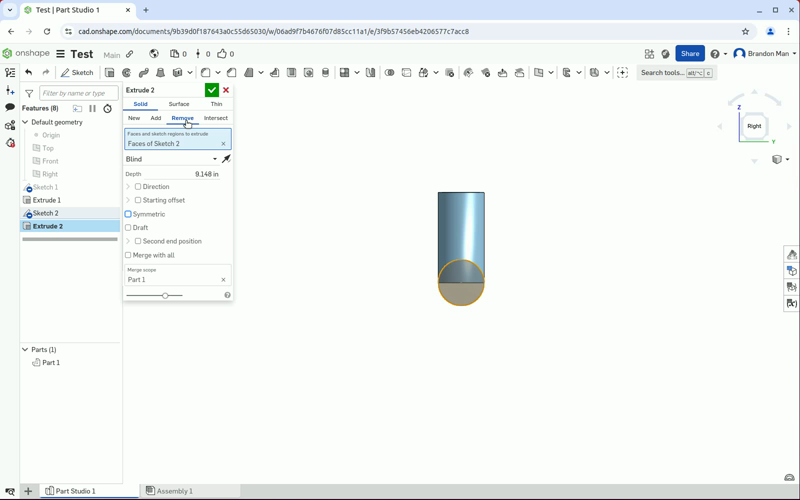
key(space)
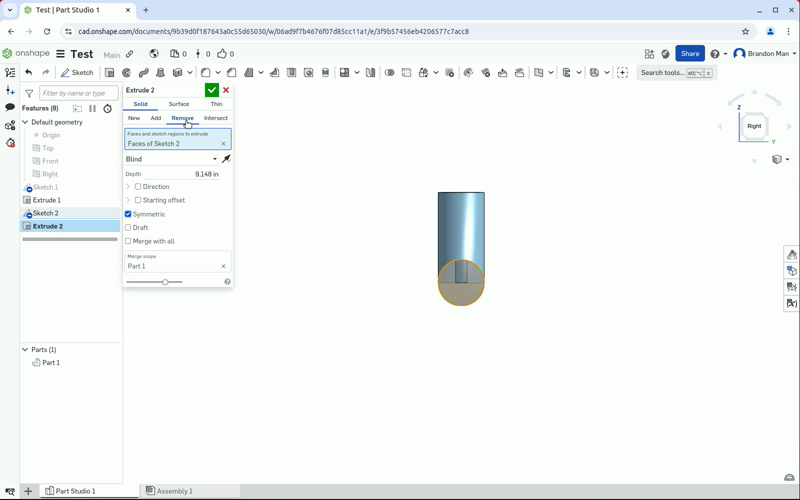
key(tab, 2)
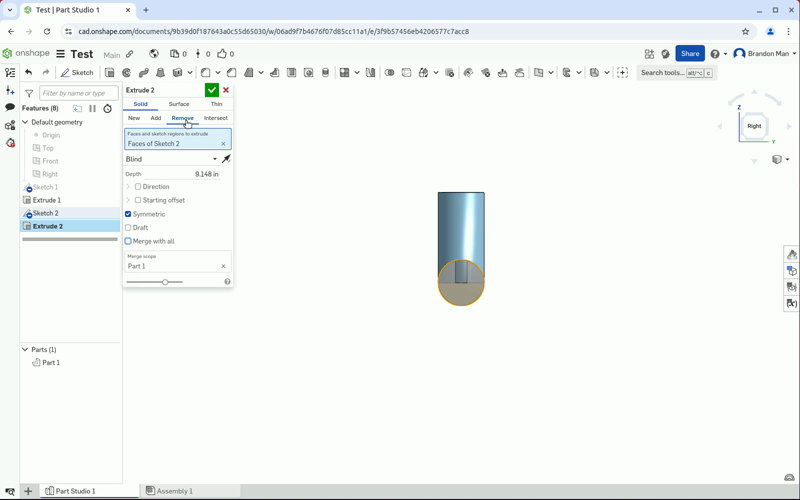
key(space)
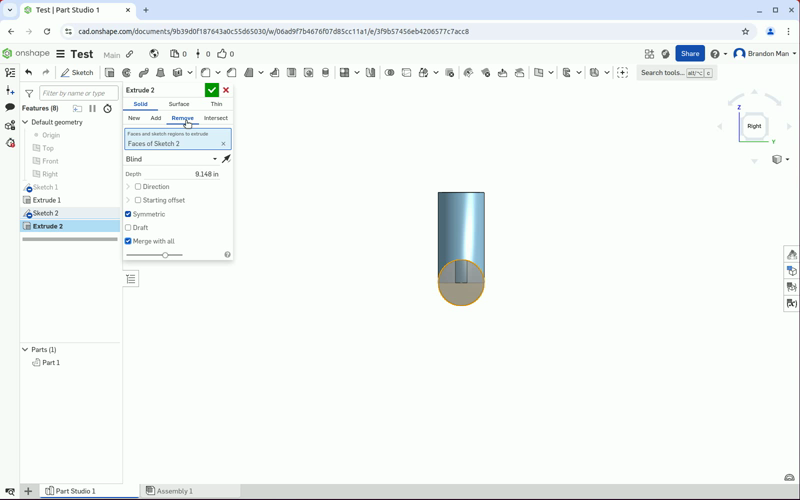
key(enter)
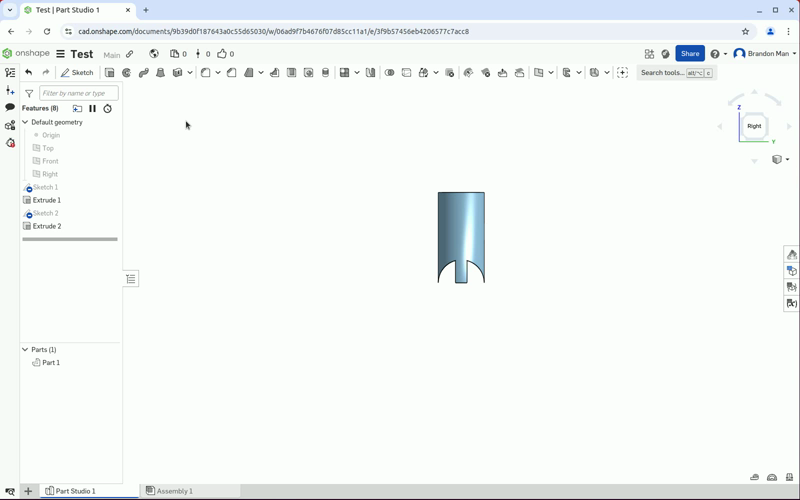
key(shift+h)
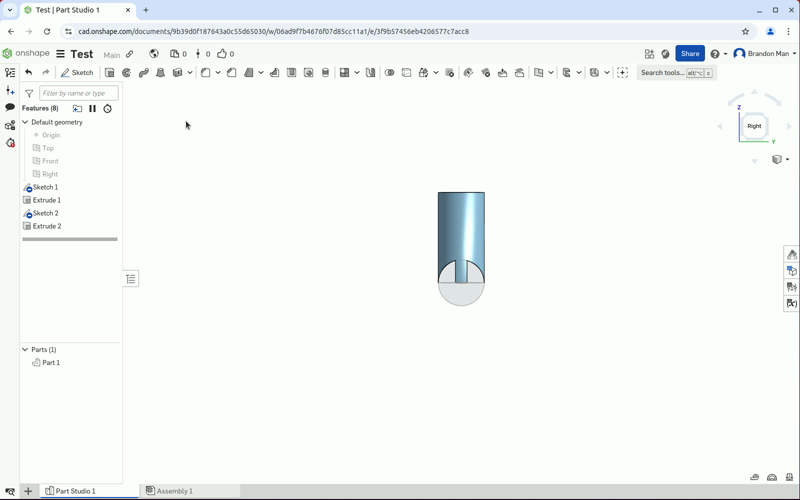
key(shift+h)
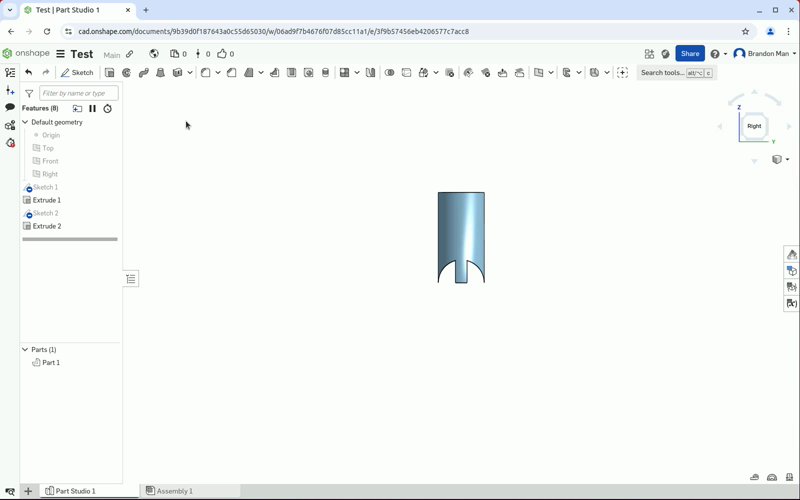
mouse_move(73, 189)
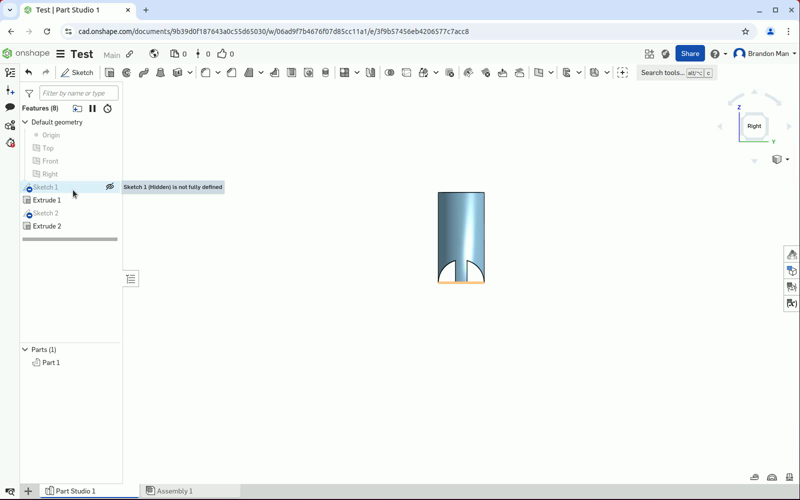
click(73, 189)
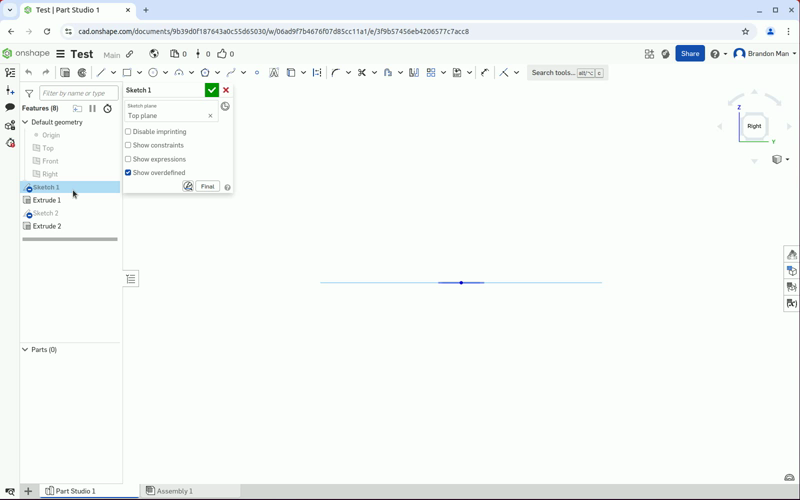
mouse_move(229, 92)
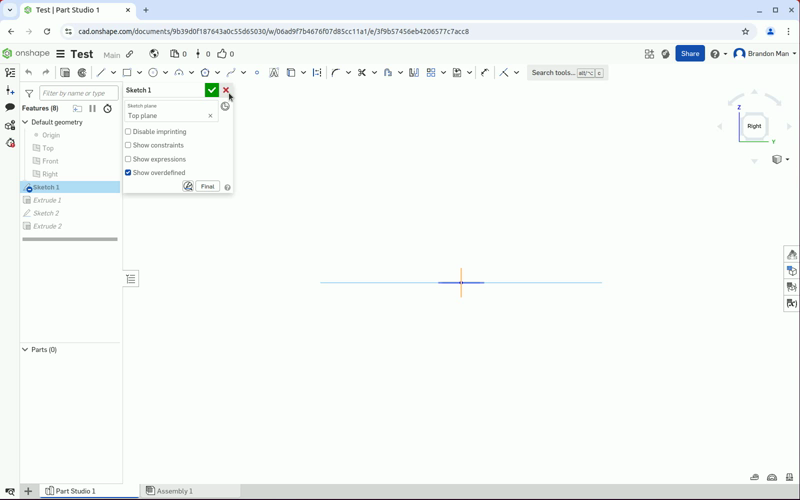
click(229, 92)
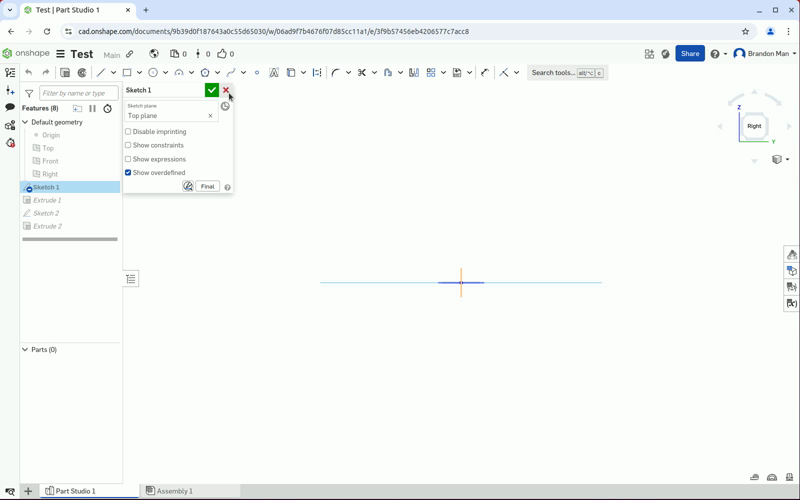
key(shift+s)
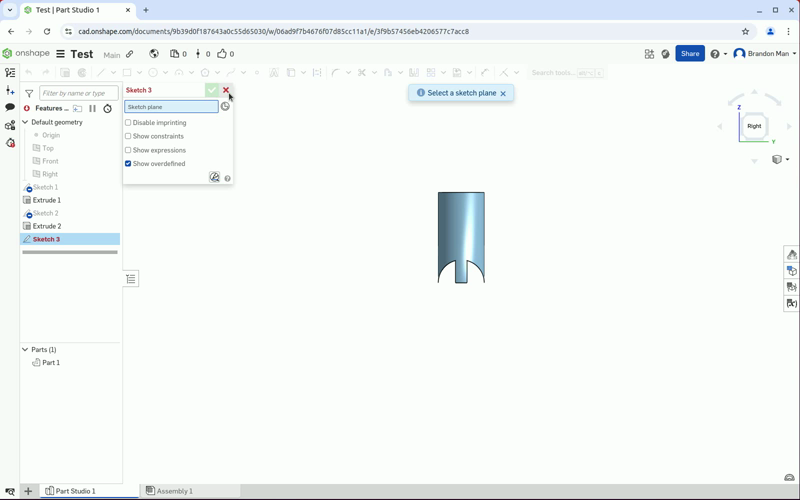
mouse_move(73, 176)
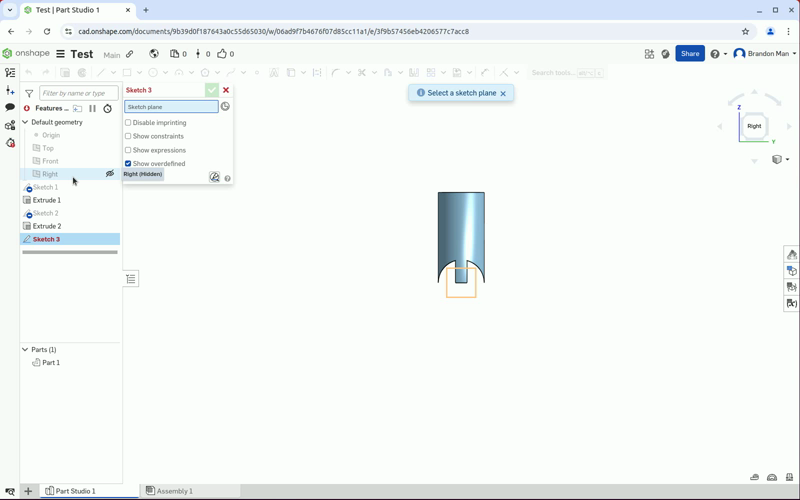
click(73, 176)
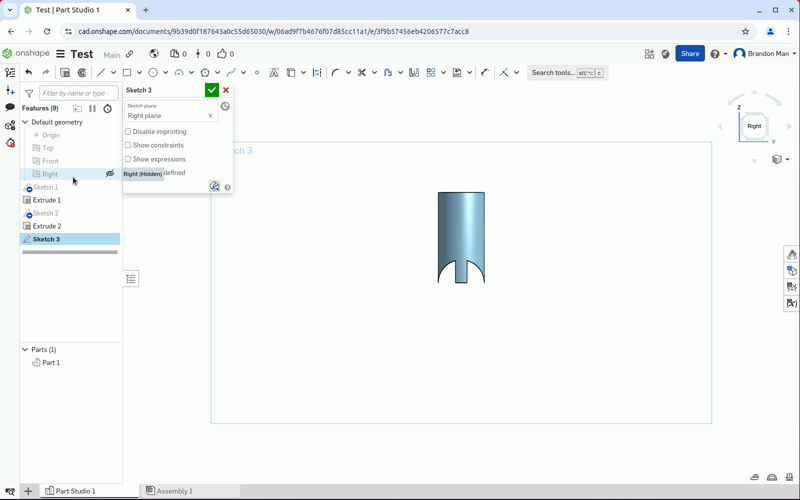
mouse_move(73, 352)
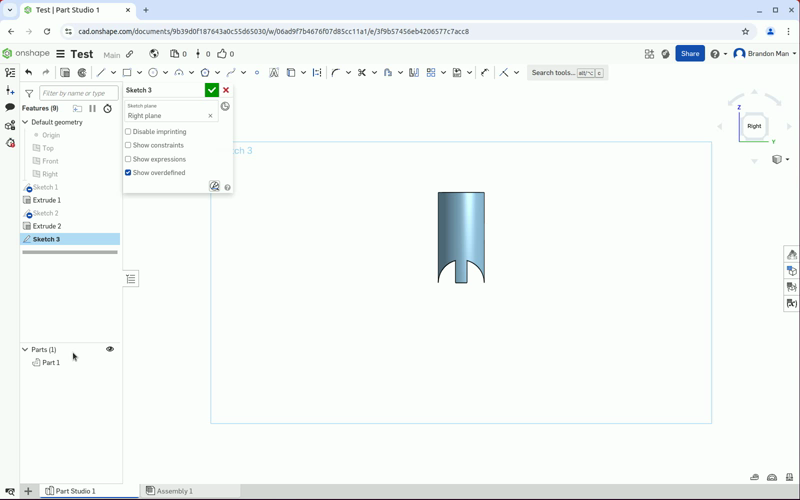
key(y)
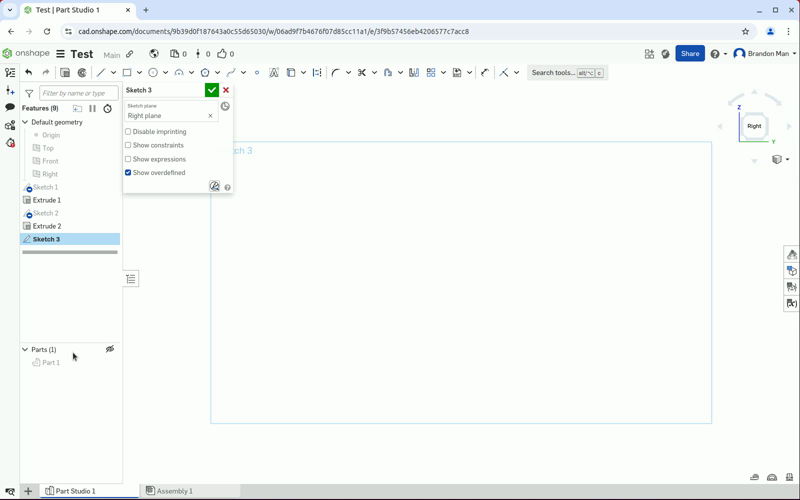
key(c)
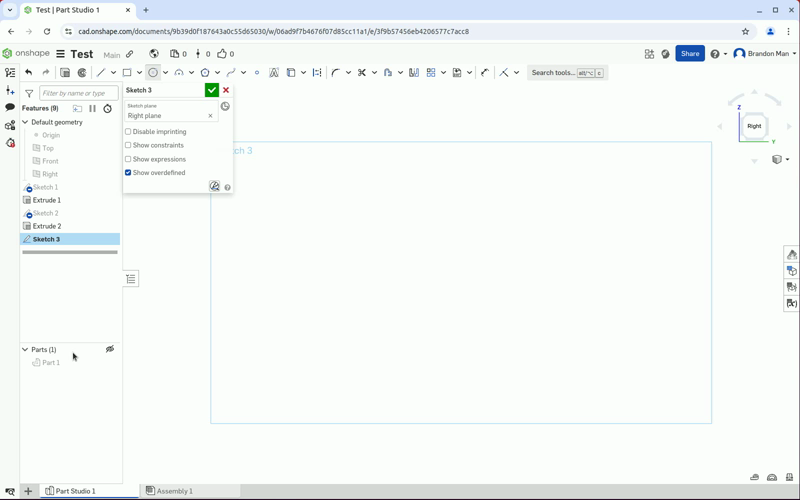
key_down(shift)
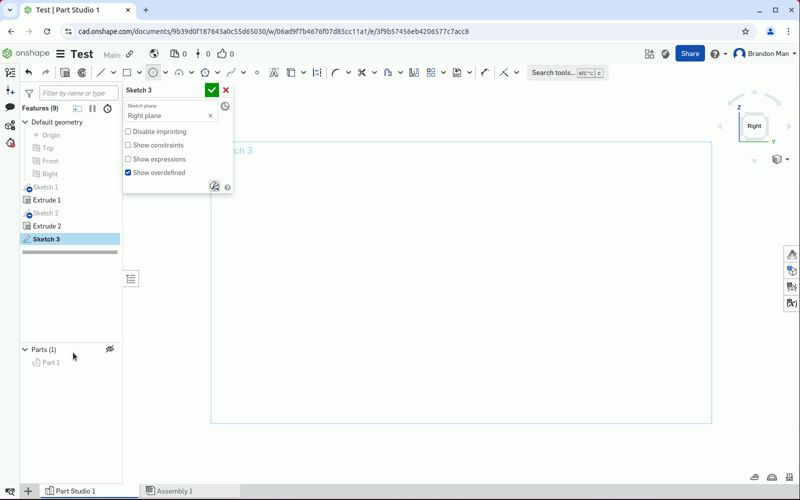
mouse_move(461, 179)
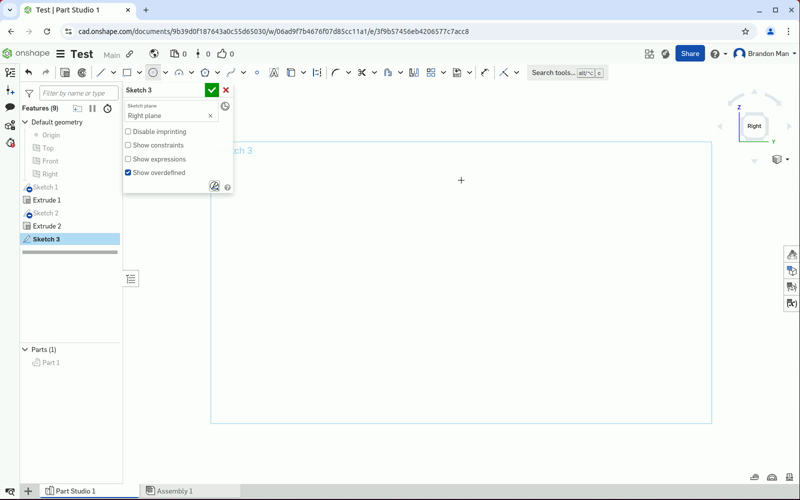
click(461, 179)
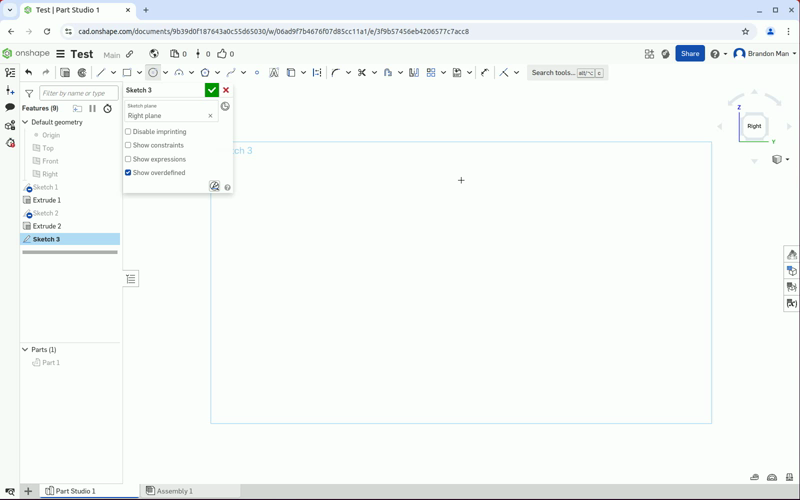
key_up(shift)
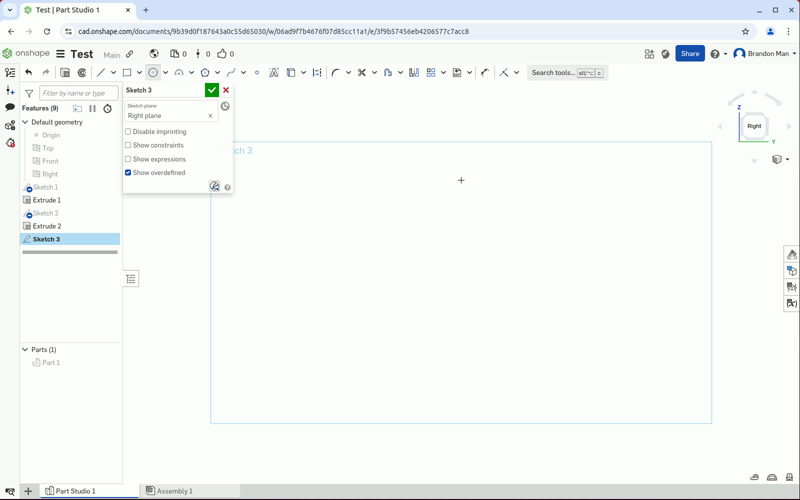
mouse_move(484, 179)
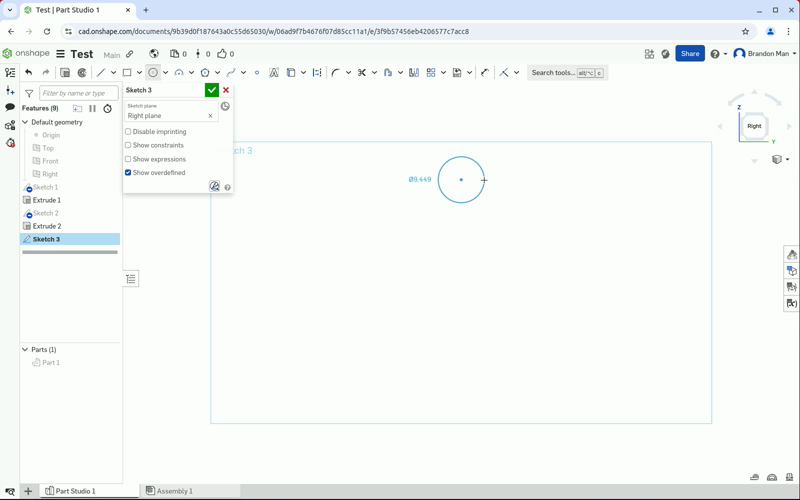
click(484, 179)
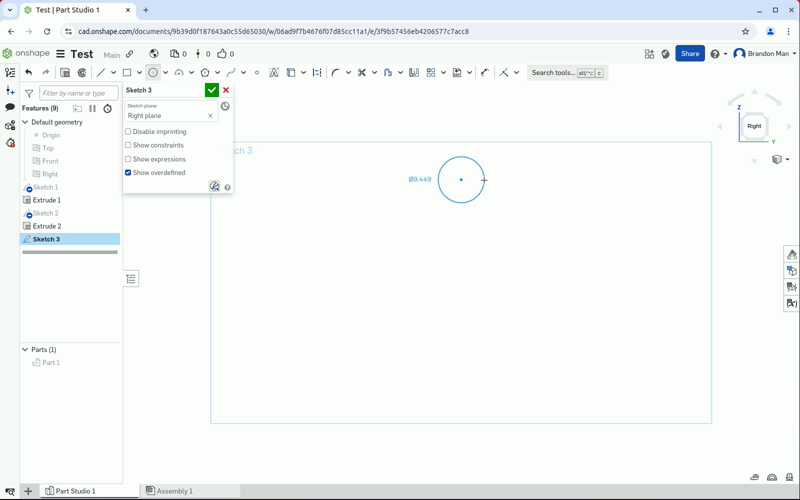
key(esc)
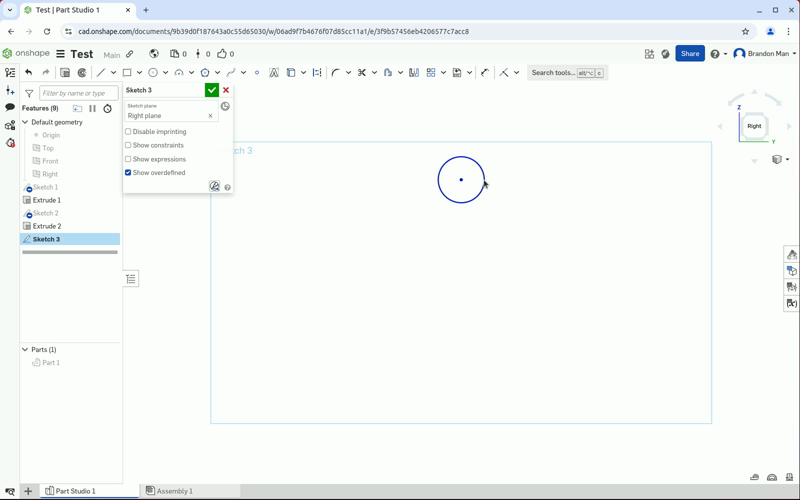
mouse_move(454, 193)
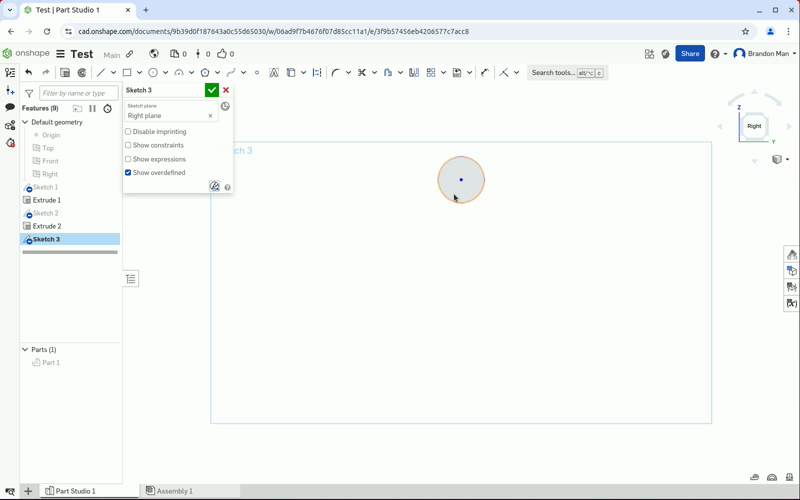
scroll(6)
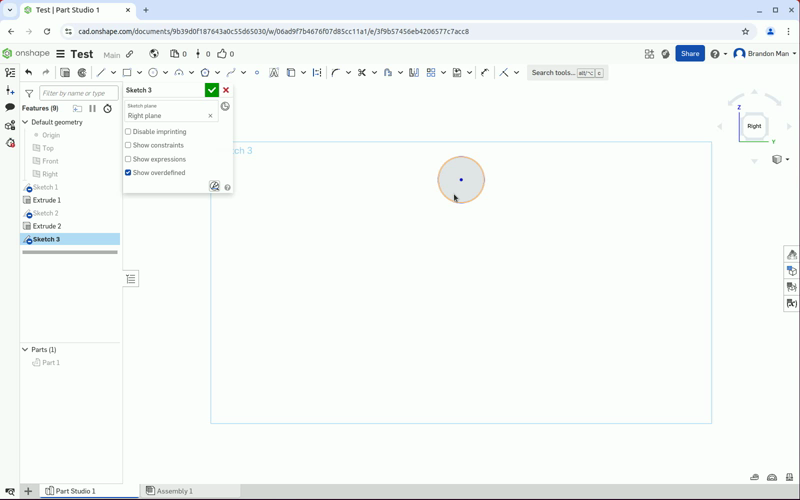
scroll(6)
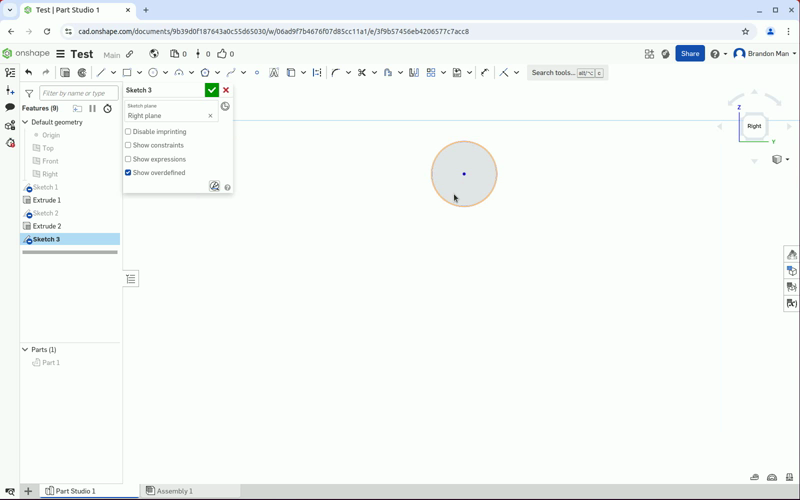
scroll(6)
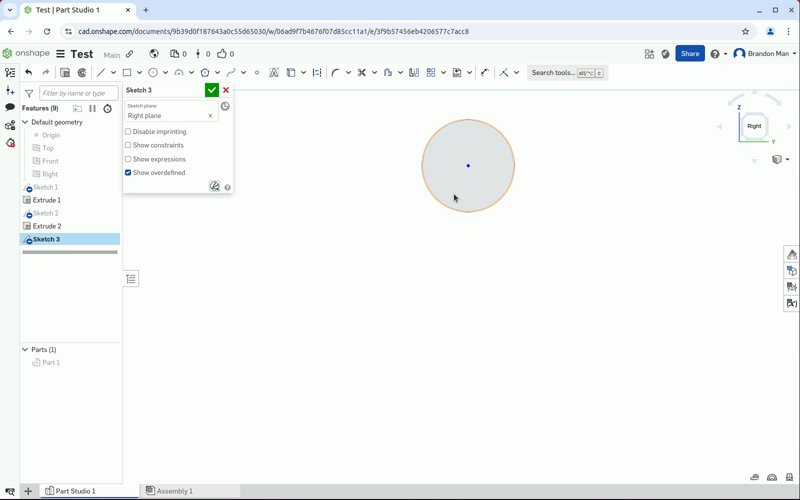
scroll(6)
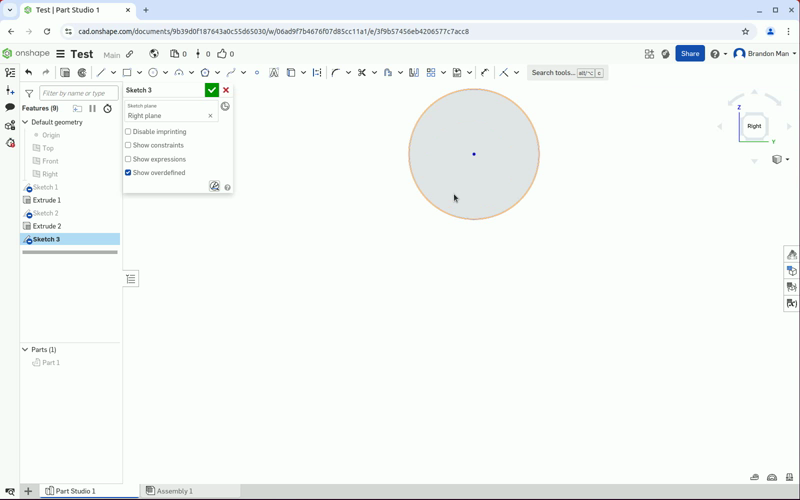
scroll(6)
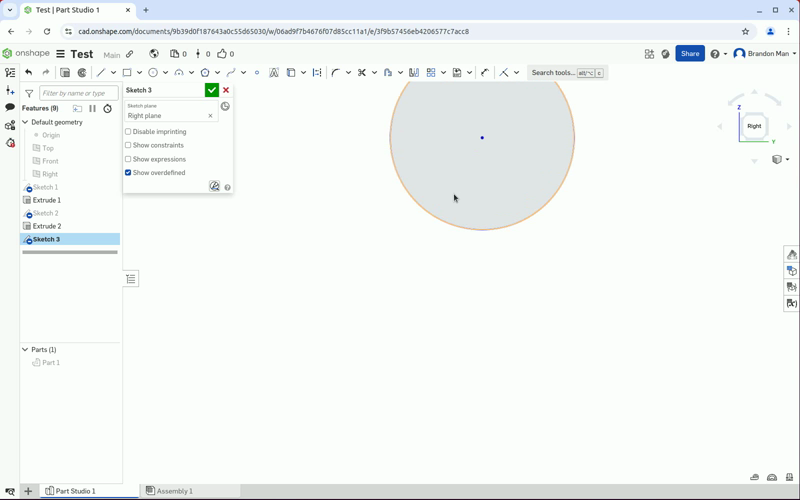
scroll(6)
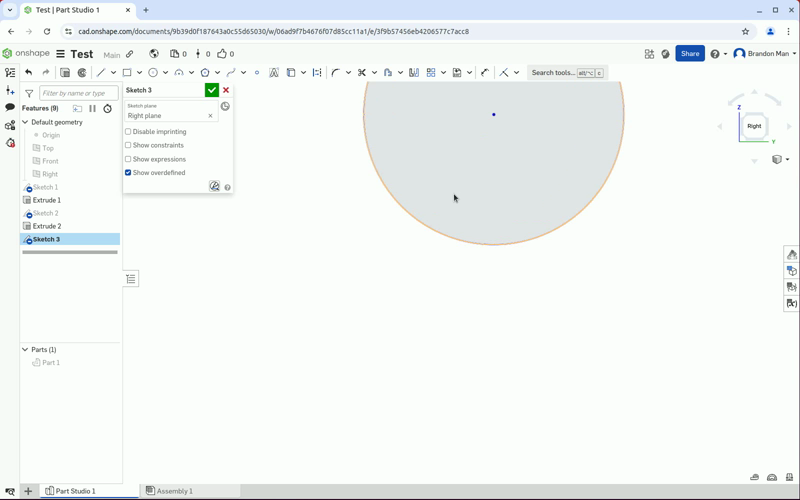
scroll(6)
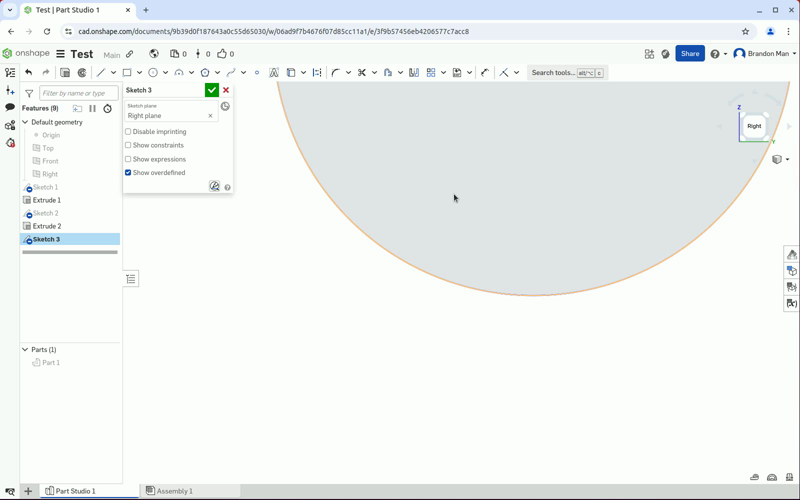
click(454, 193)
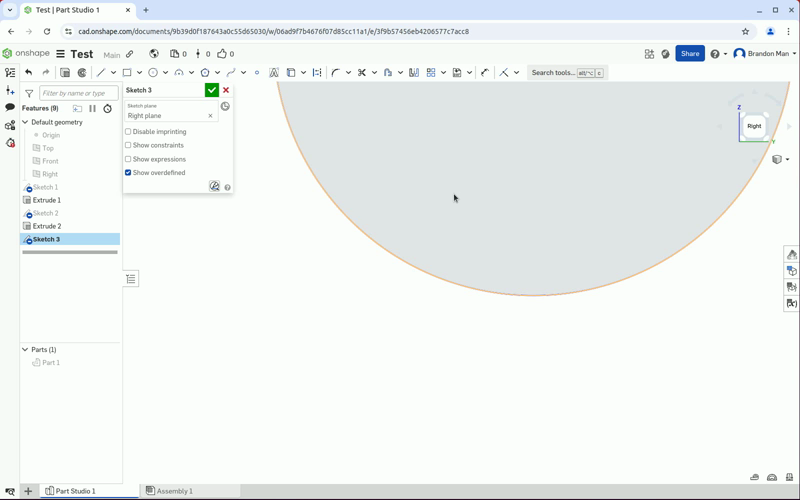
scroll(-6)
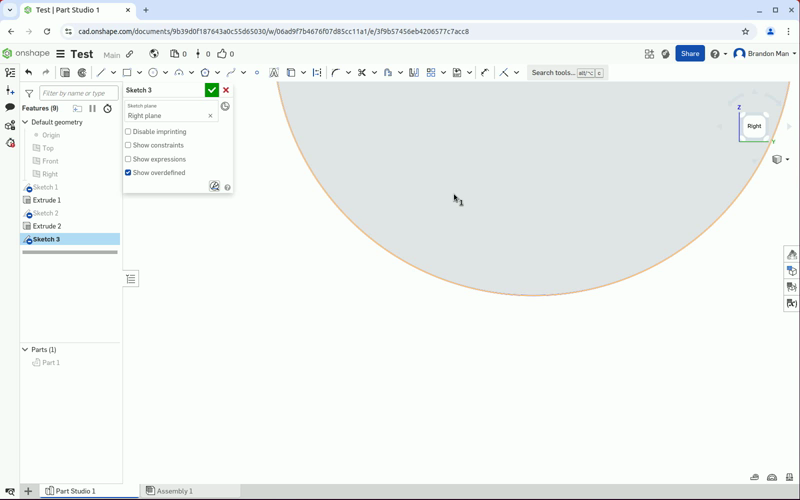
scroll(-6)
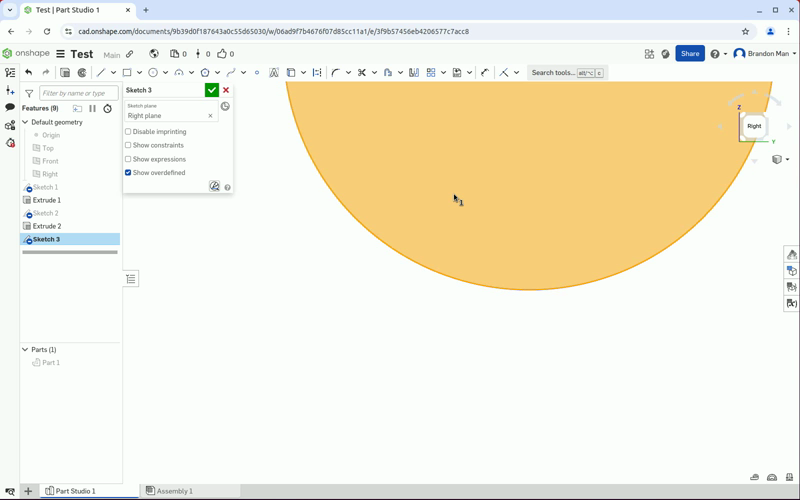
scroll(-6)
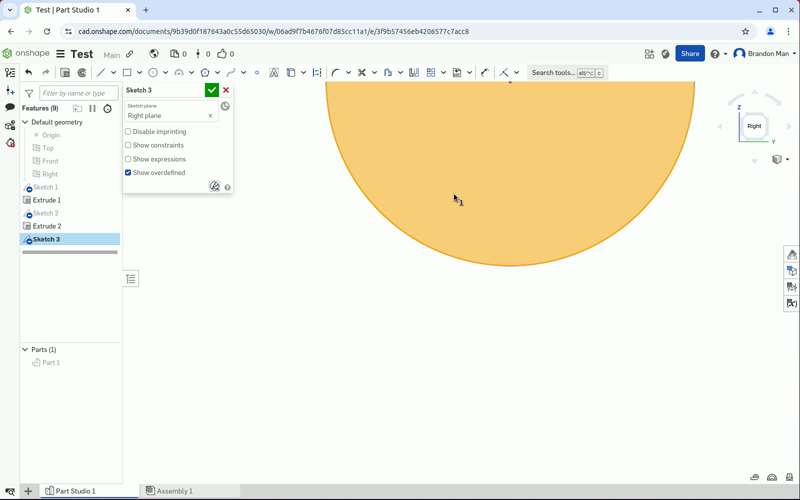
scroll(-6)
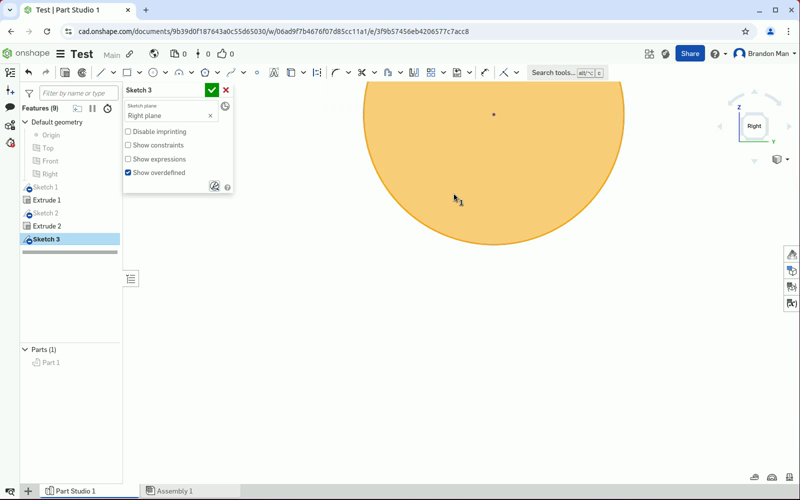
scroll(-6)
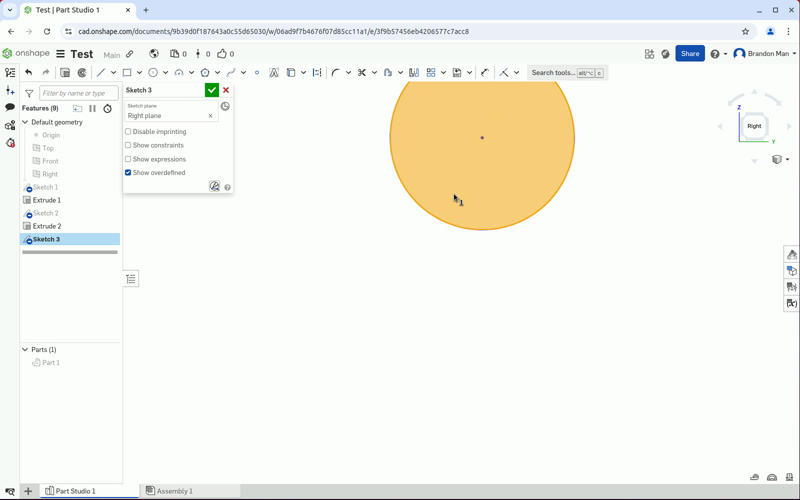
scroll(-6)
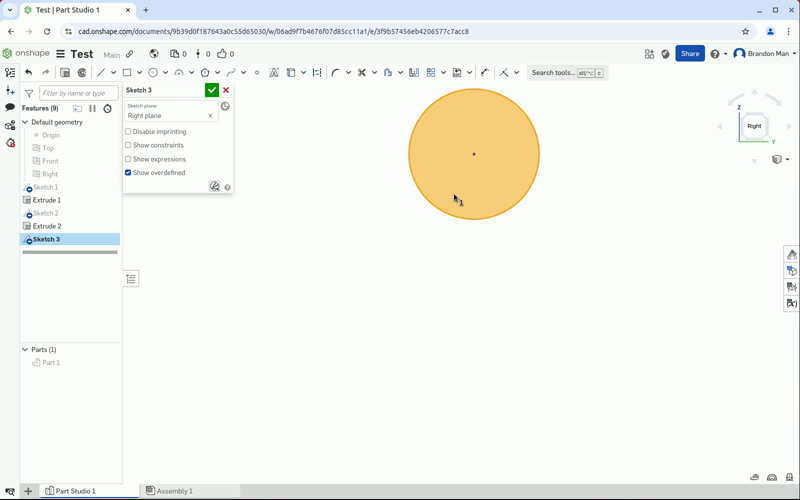
scroll(-6)
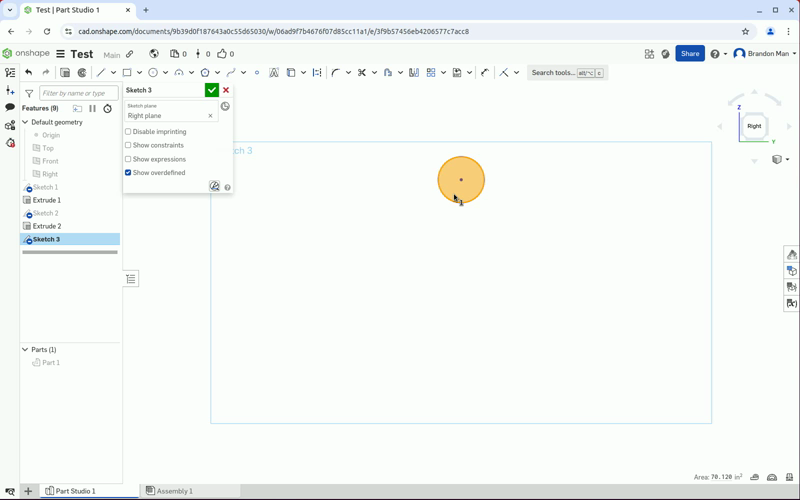
mouse_move(73, 352)
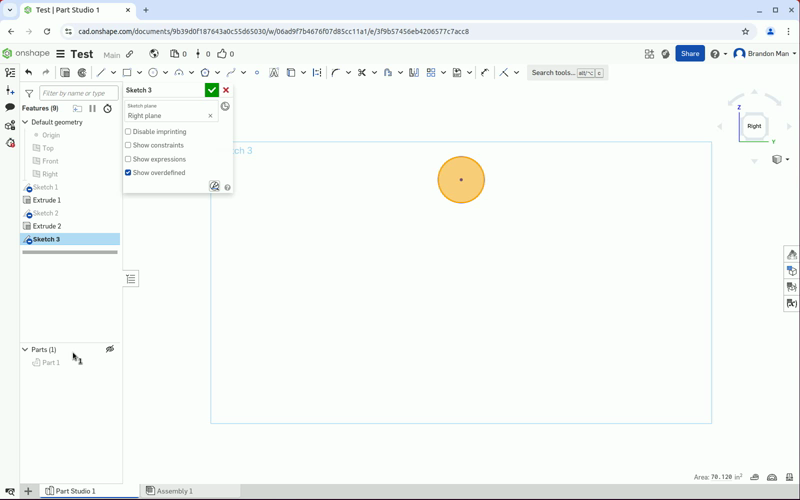
key(shift+y)
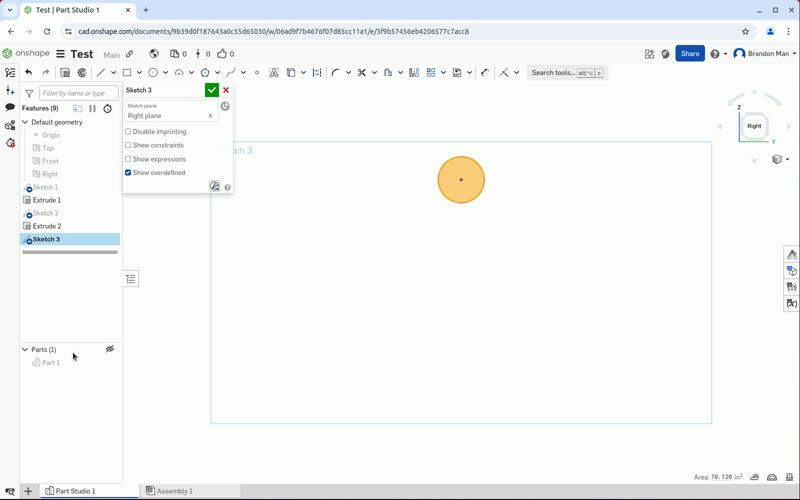
key(shift+e)
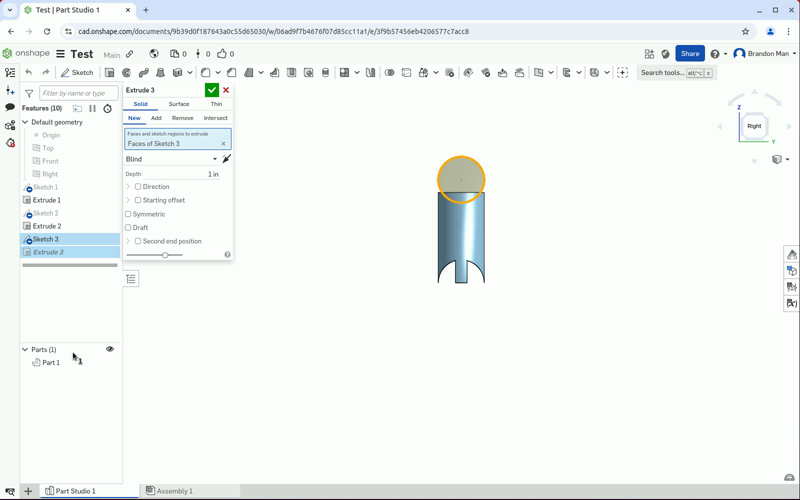
mouse_move(143, 106)
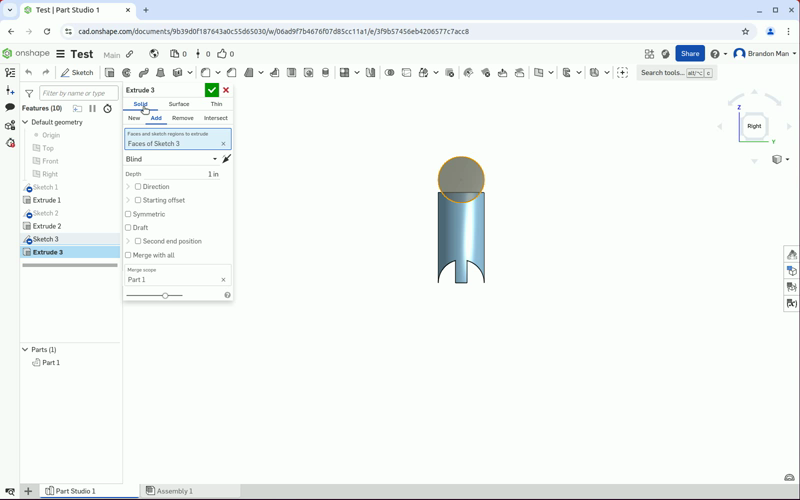
click(143, 106)
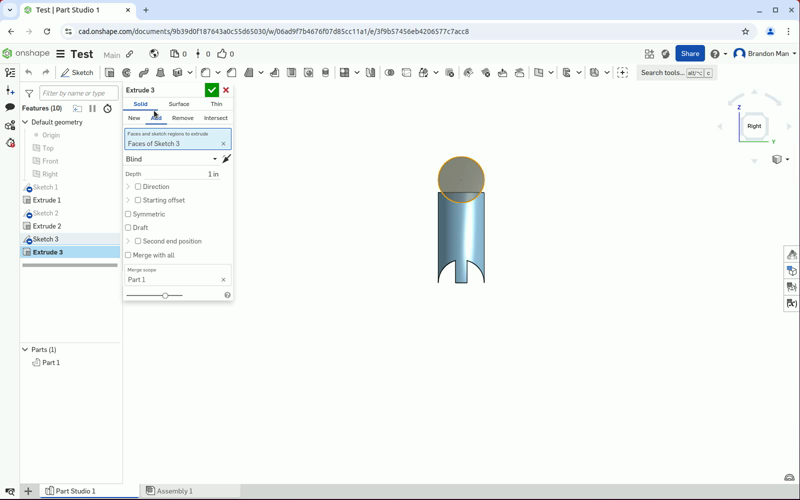
mouse_move(186, 120)
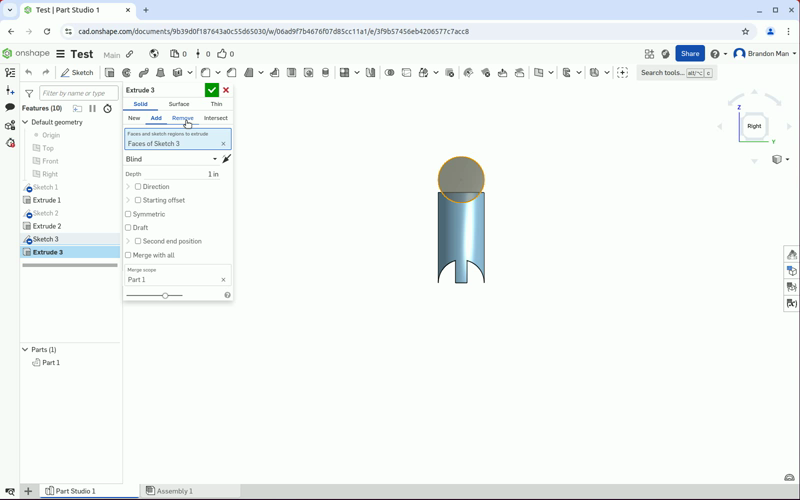
click(186, 120)
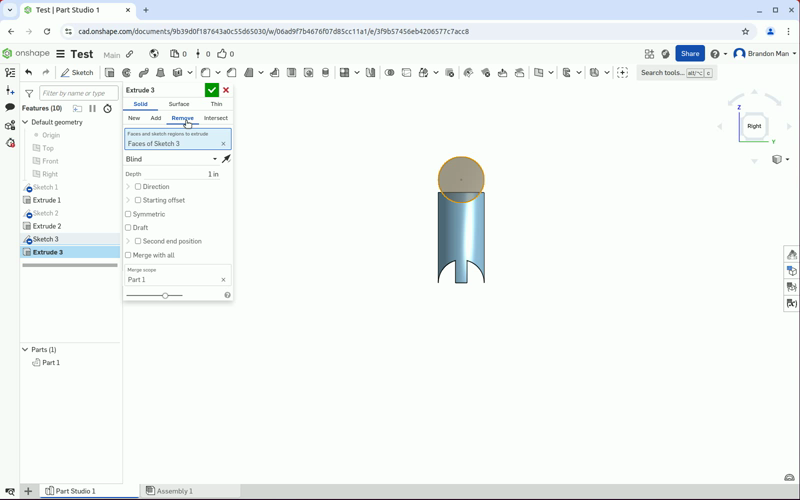
key(tab, 4)
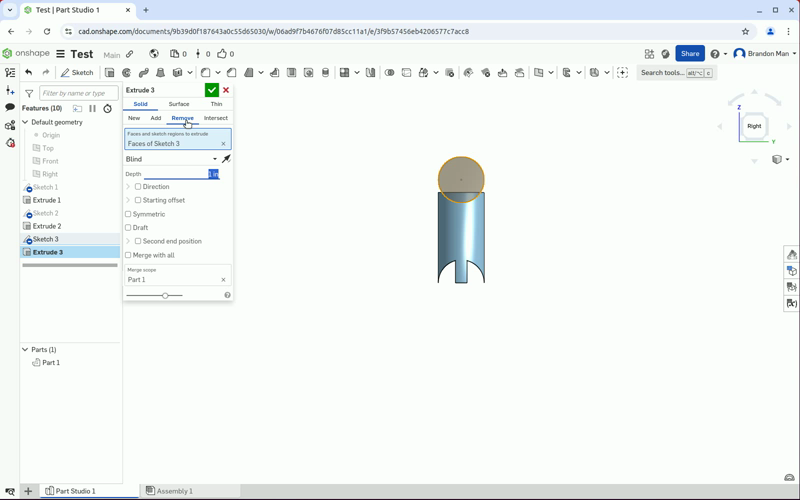
text(9.148)
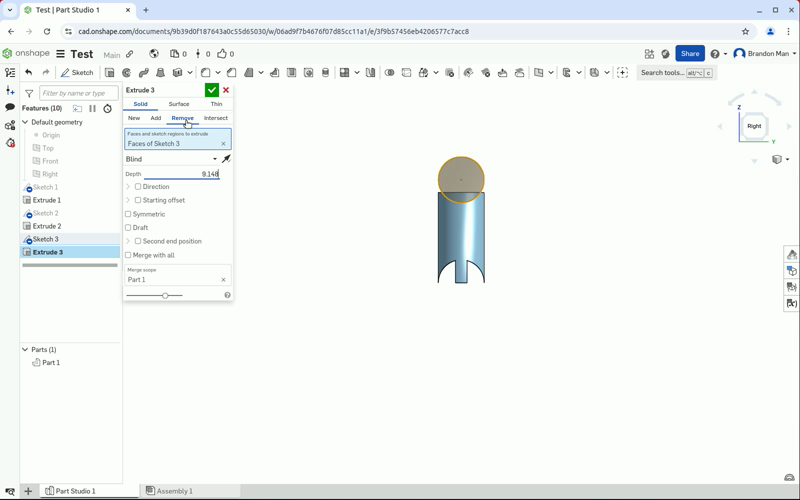
key(tab, 3)
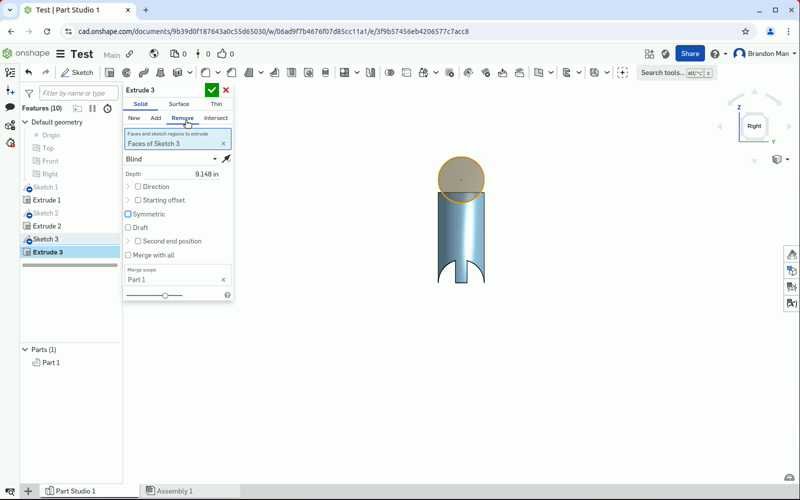
key(space)
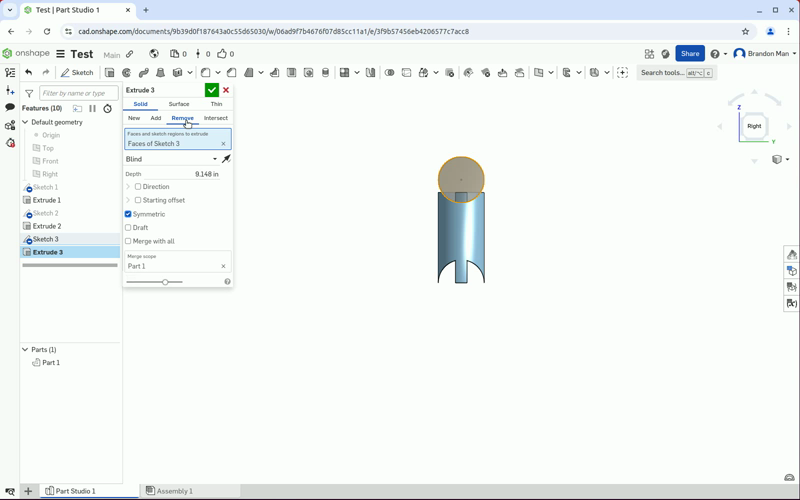
key(tab, 2)
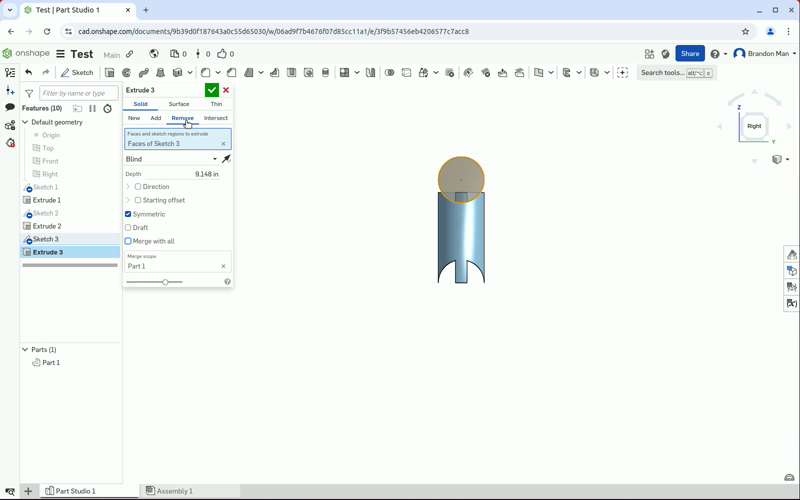
key(space)
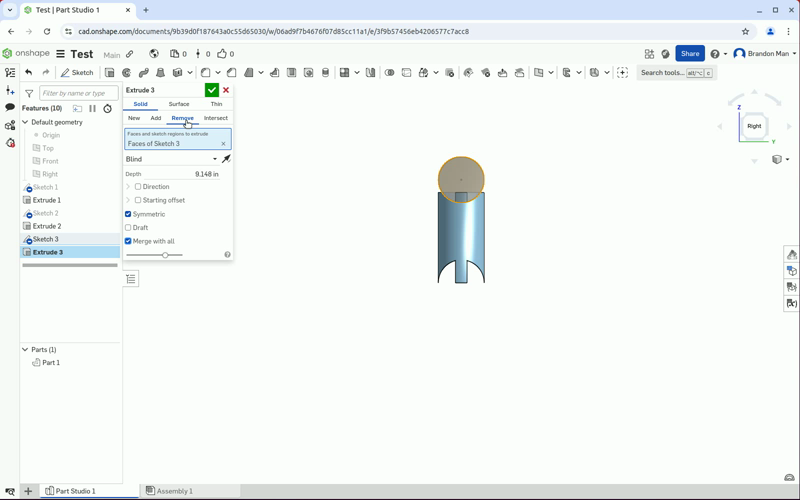
key(enter)
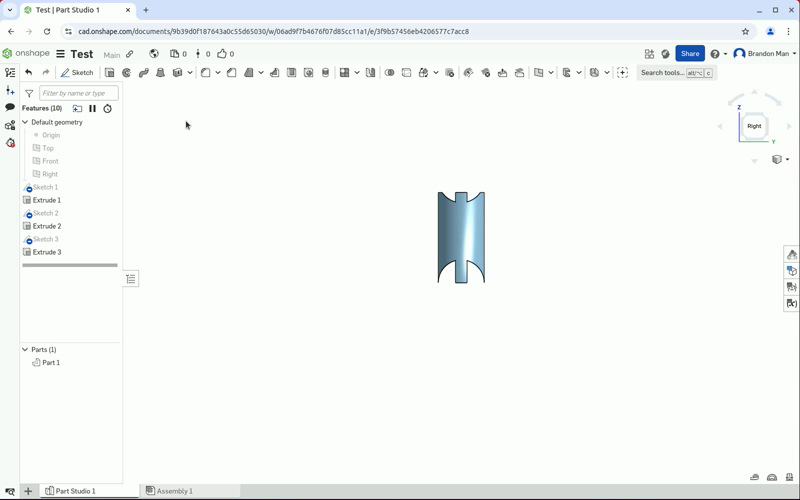
key(shift+h)
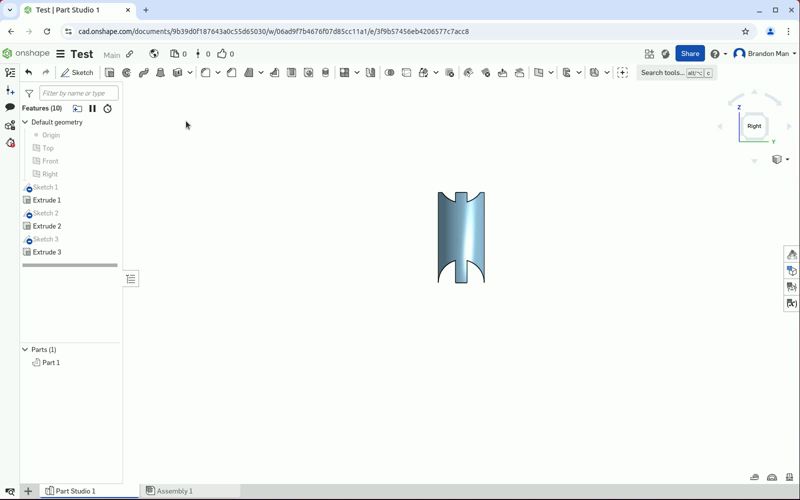
key(shift+h)
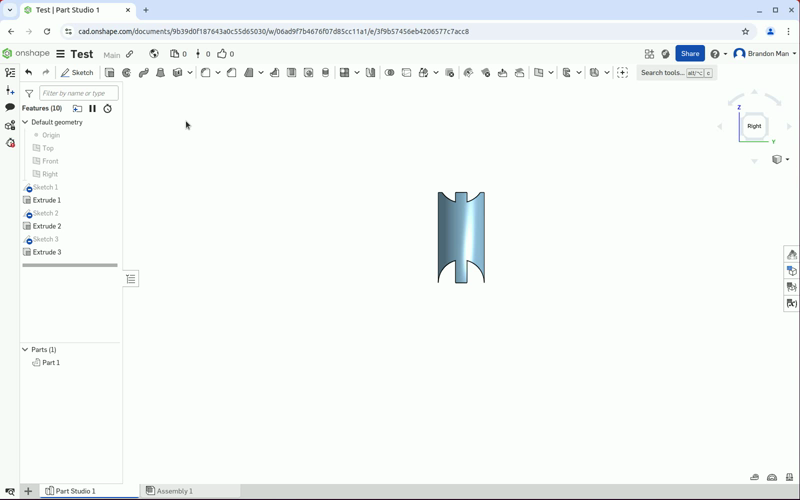
mouse_move(73, 189)
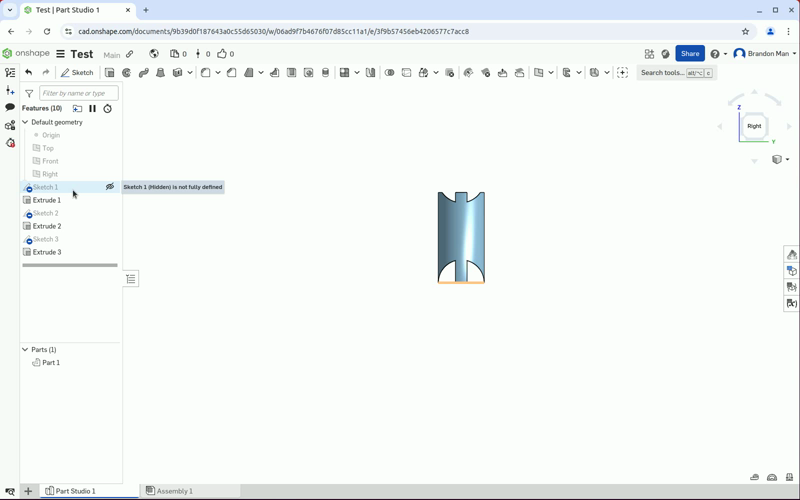
click(73, 189)
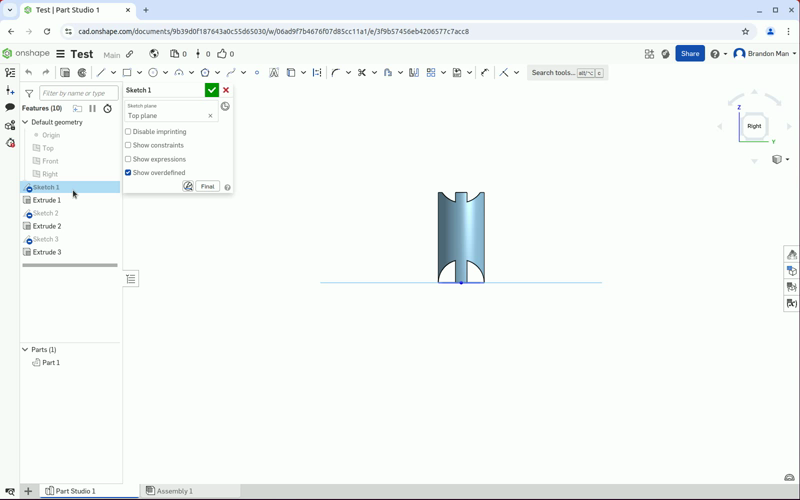
mouse_move(229, 92)
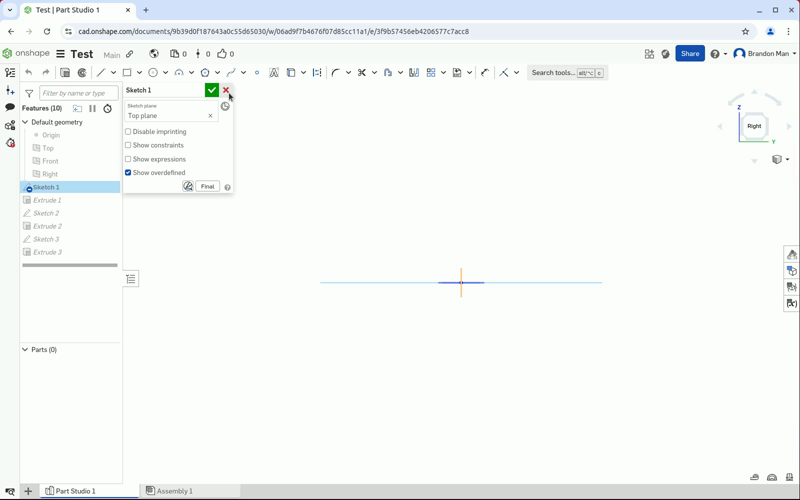
click(229, 92)
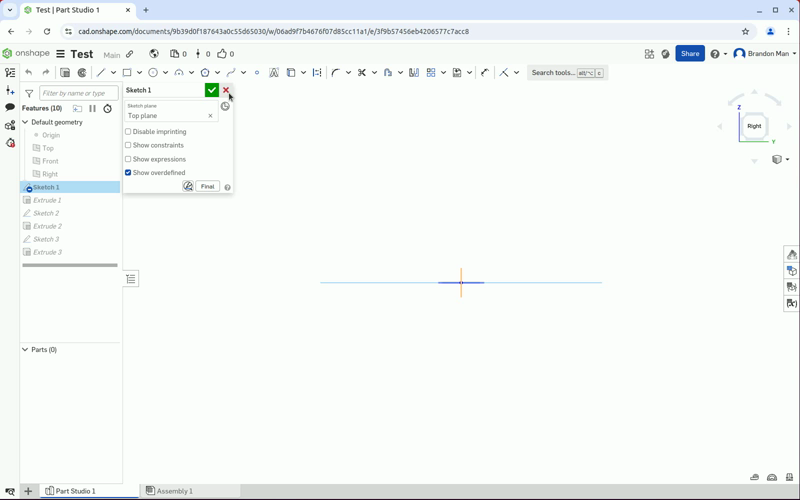
key(shift+s)
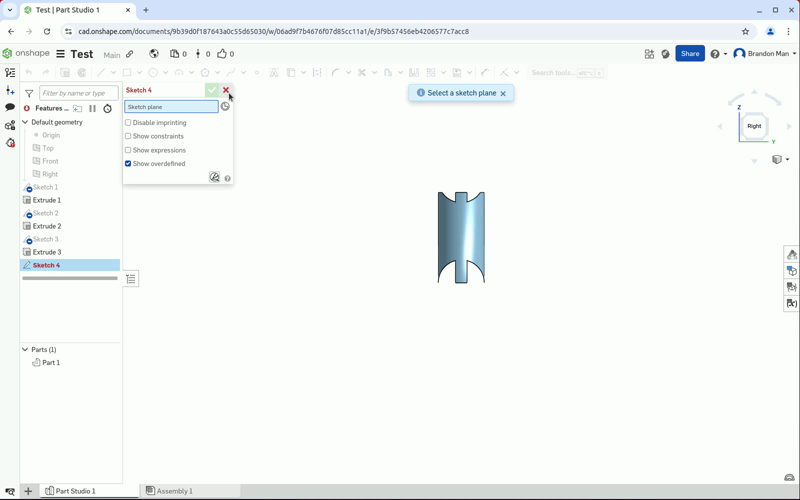
mouse_move(73, 176)
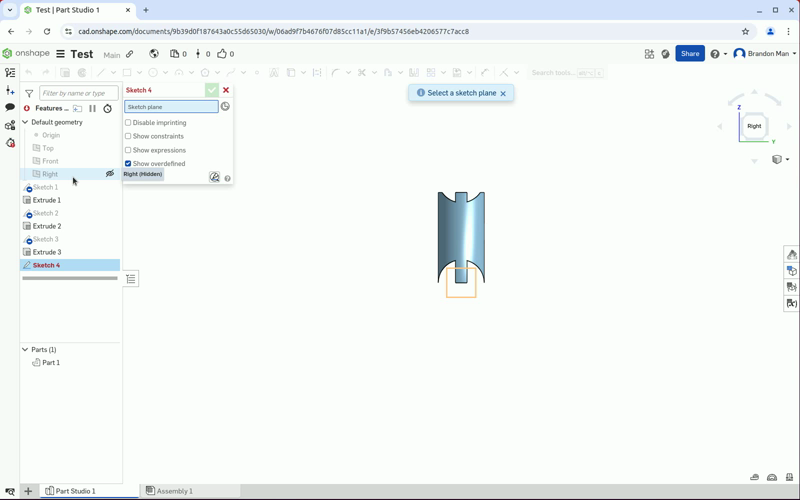
click(73, 176)
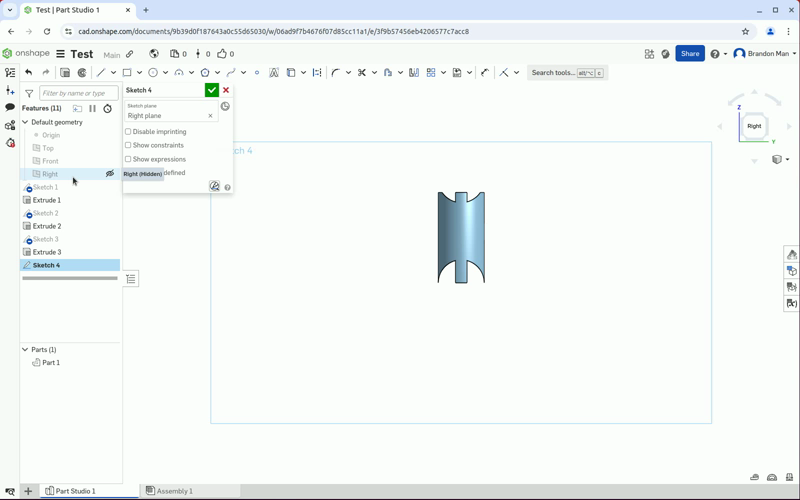
mouse_move(73, 352)
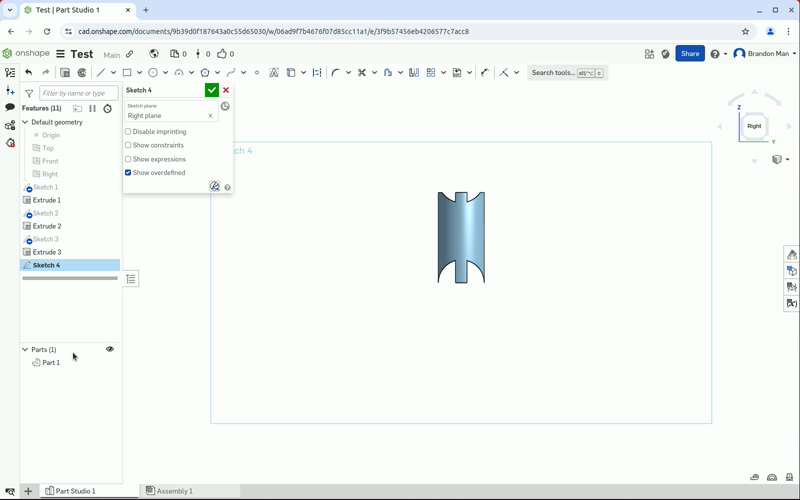
key(y)
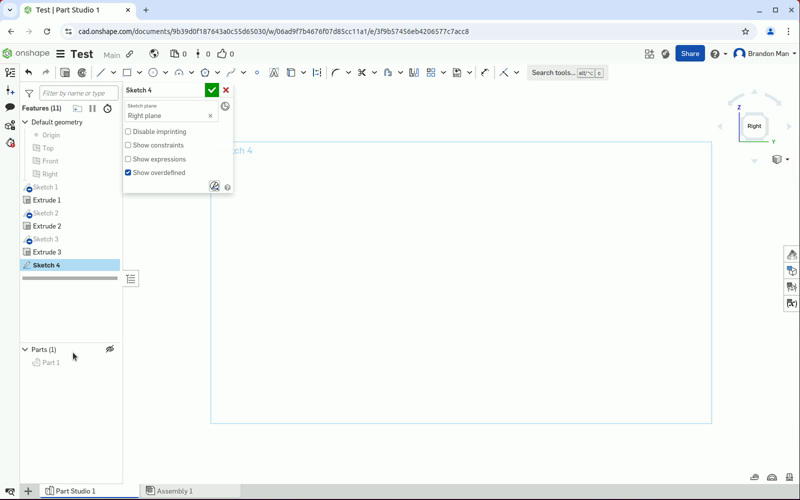
key(c)
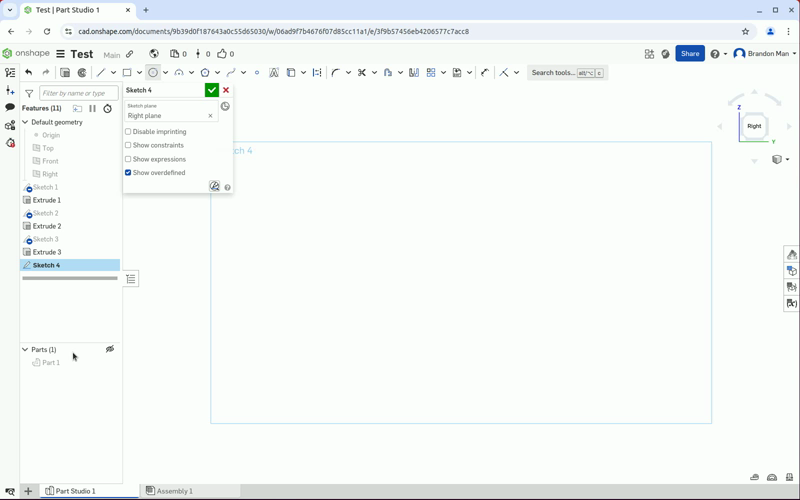
key_down(shift)
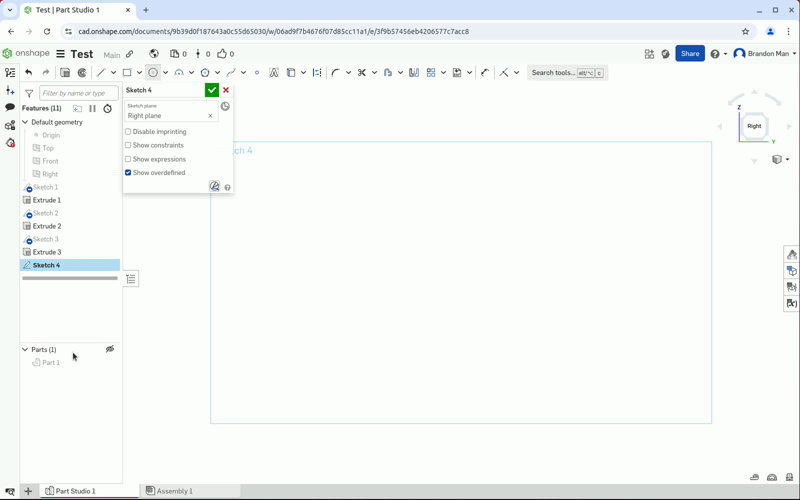
mouse_move(551, 282)
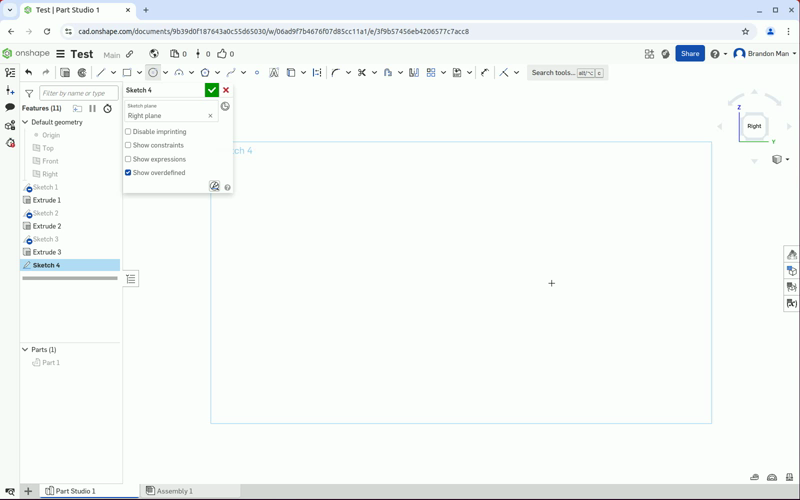
click(551, 282)
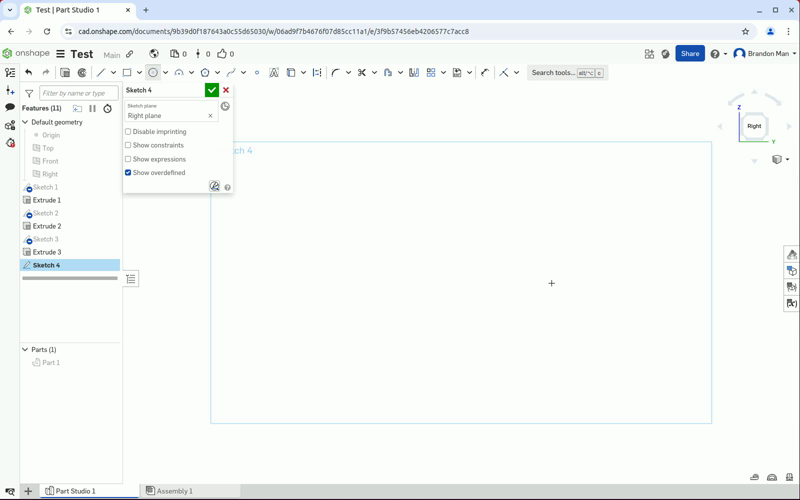
key_up(shift)
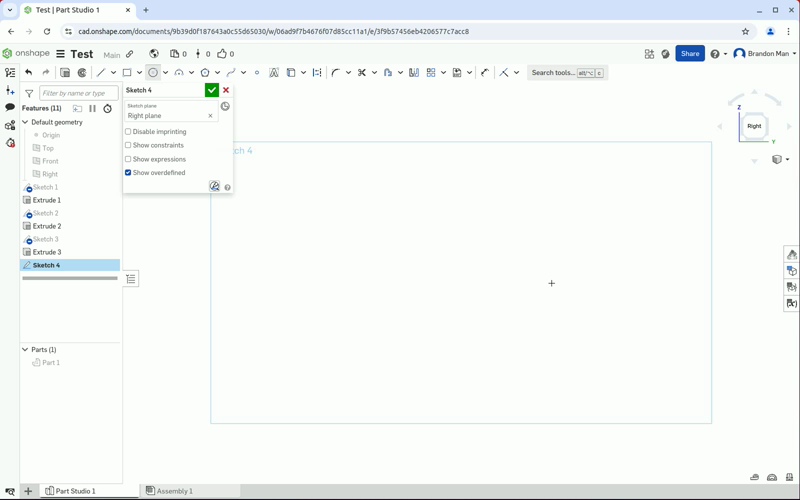
mouse_move(574, 282)
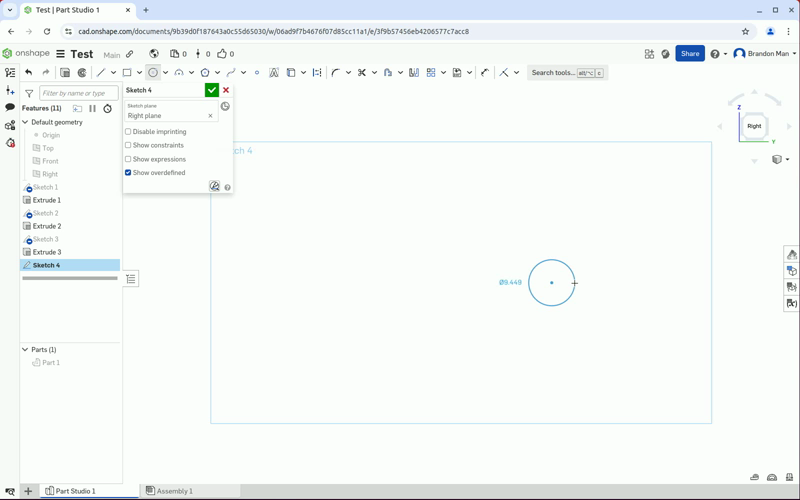
click(574, 282)
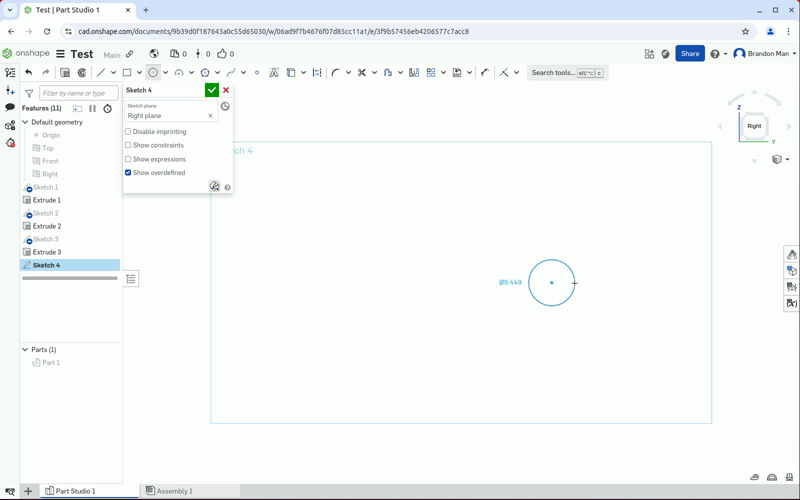
key(esc)
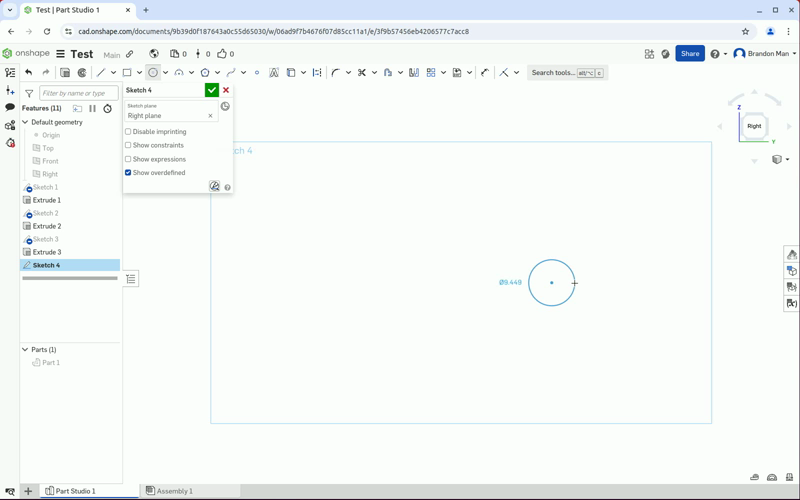
key(c)
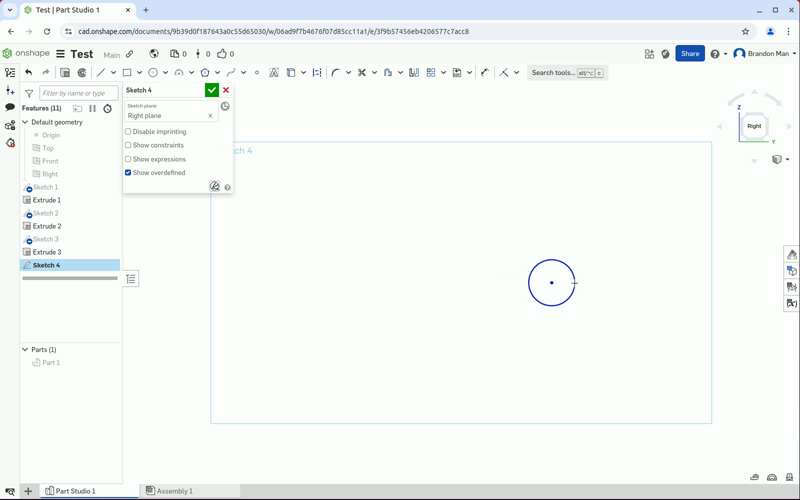
key_down(shift)
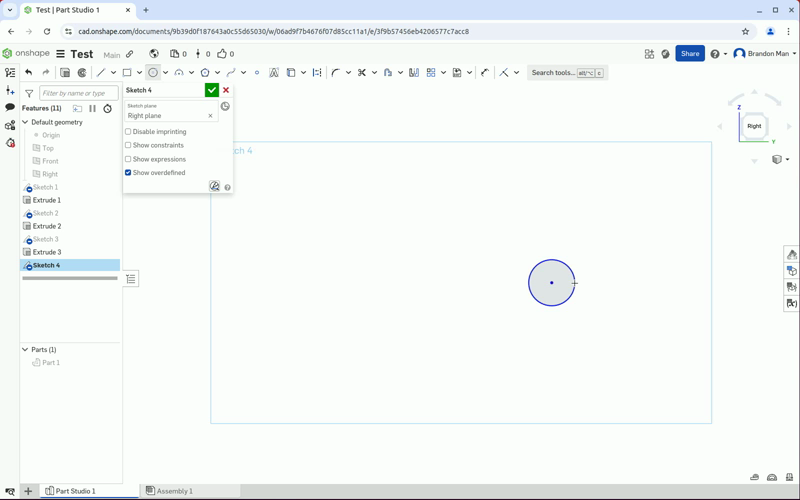
mouse_move(551, 282)
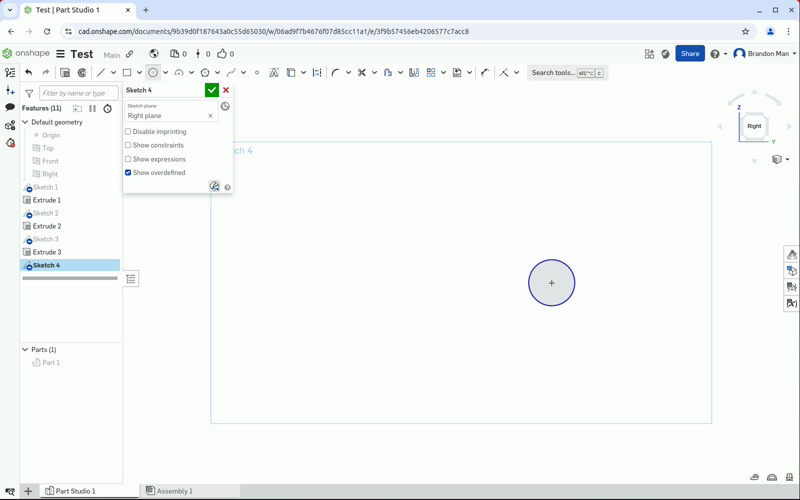
click(551, 282)
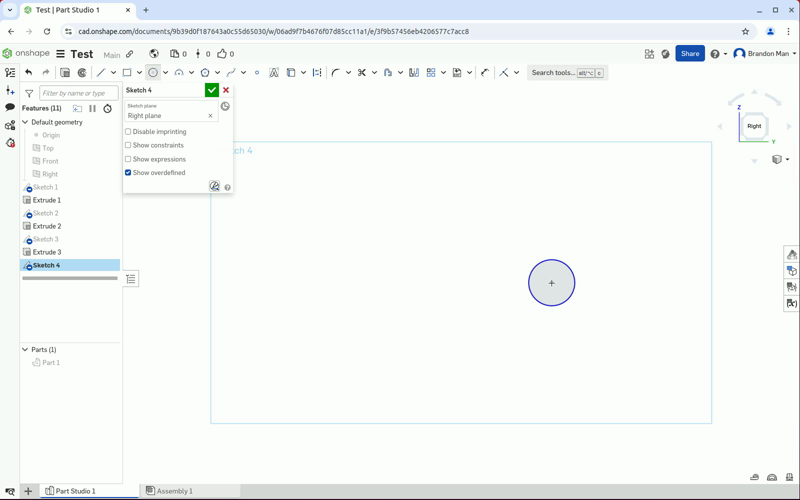
key_up(shift)
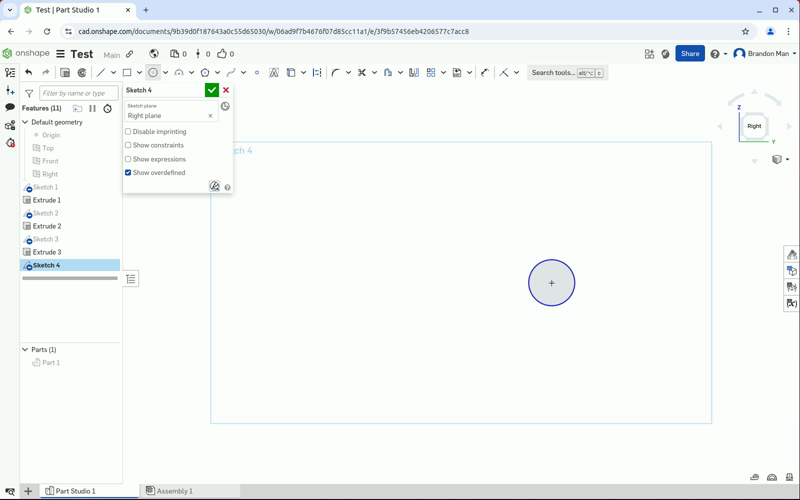
mouse_move(570, 282)
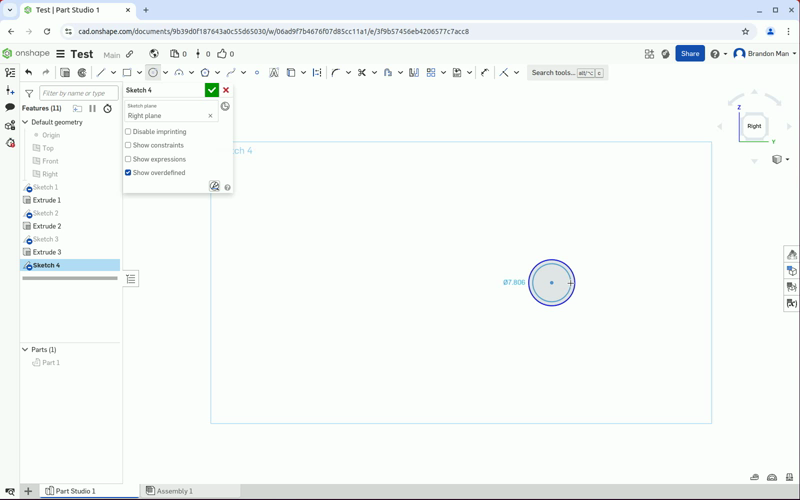
scroll(6)
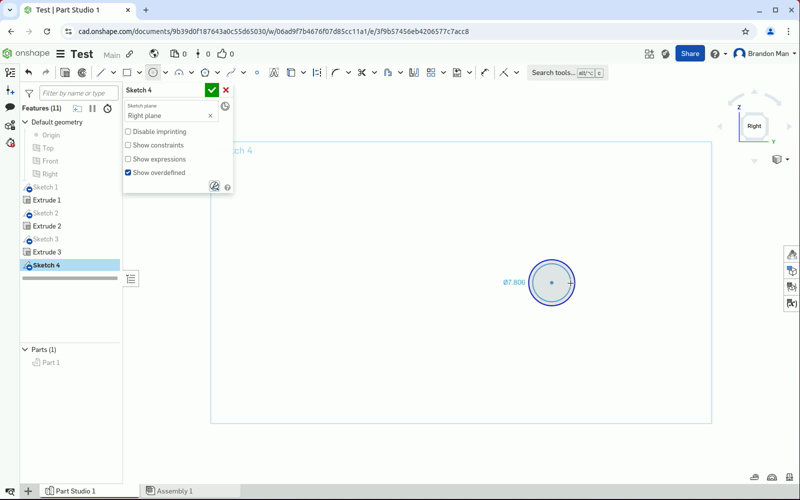
scroll(6)
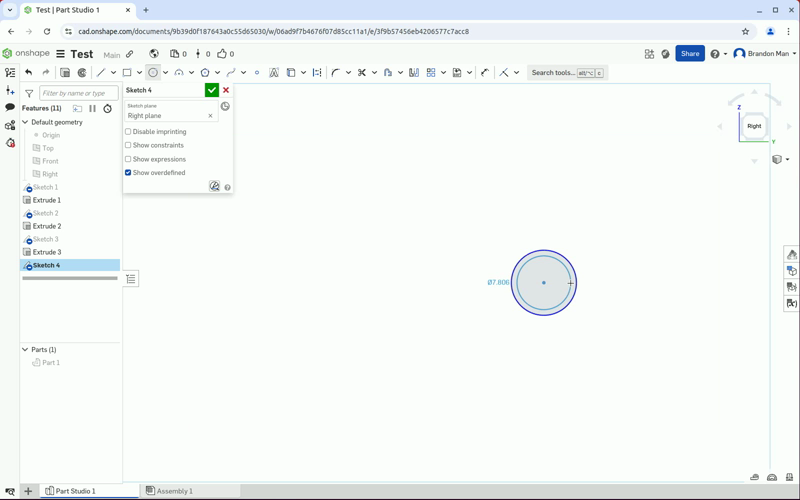
scroll(6)
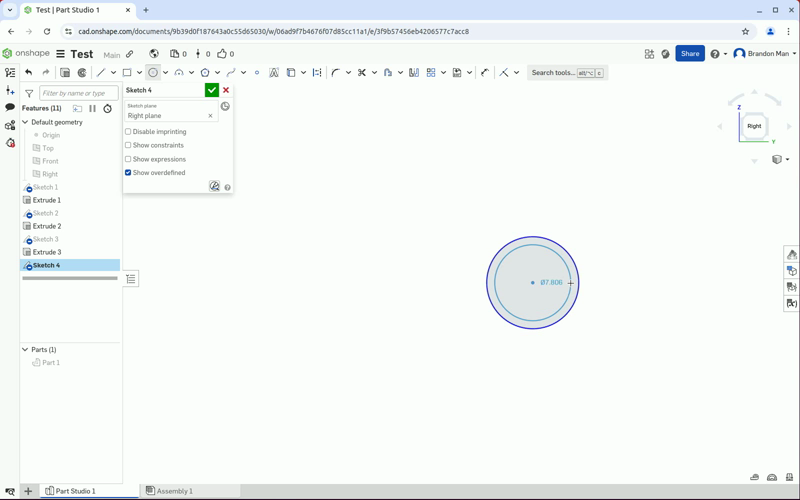
scroll(6)
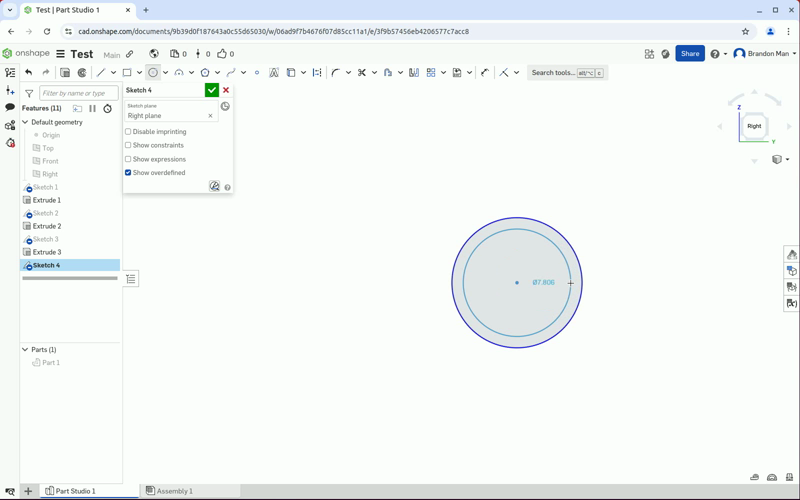
scroll(6)
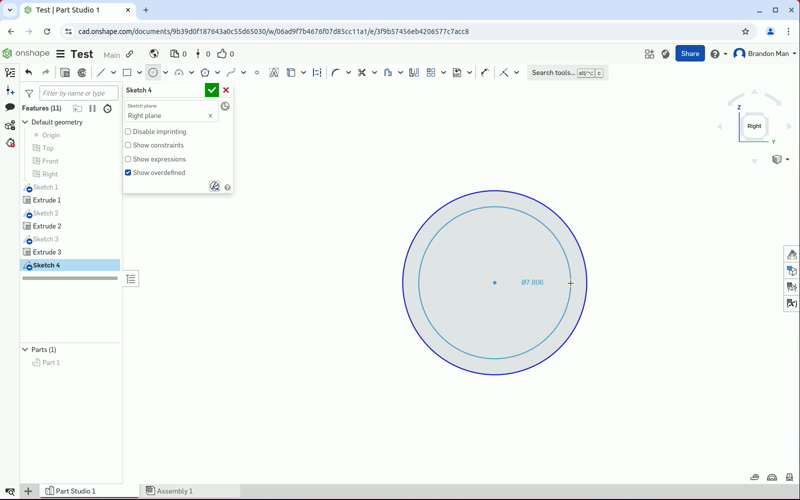
scroll(6)
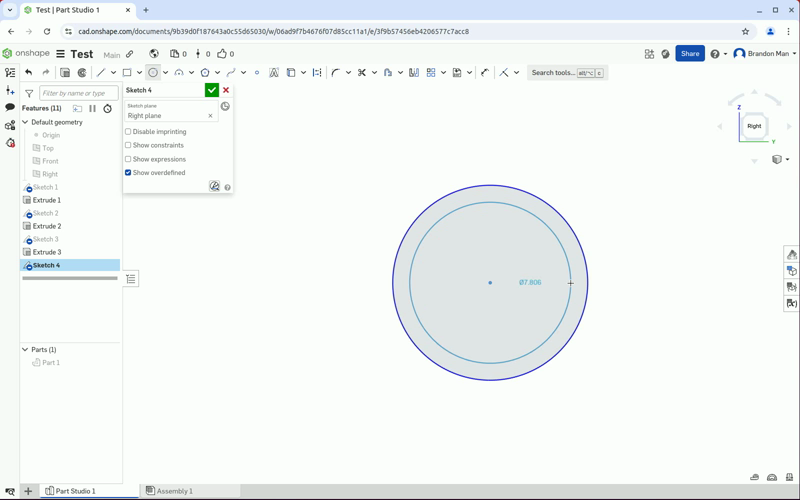
scroll(6)
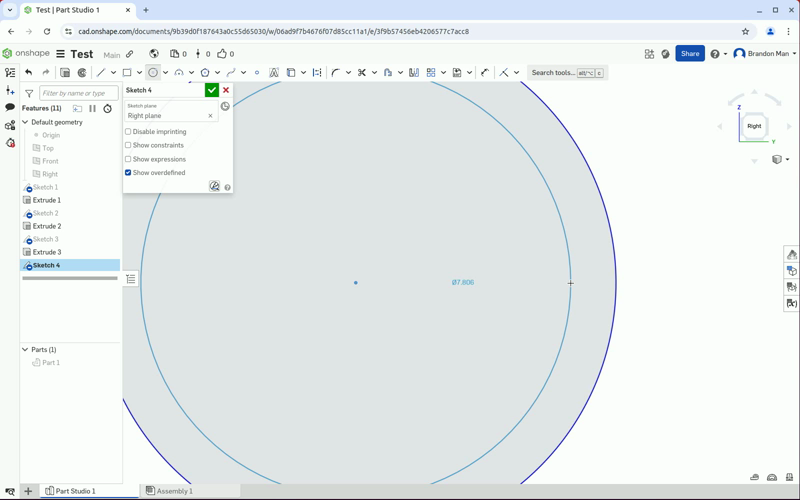
click(570, 282)
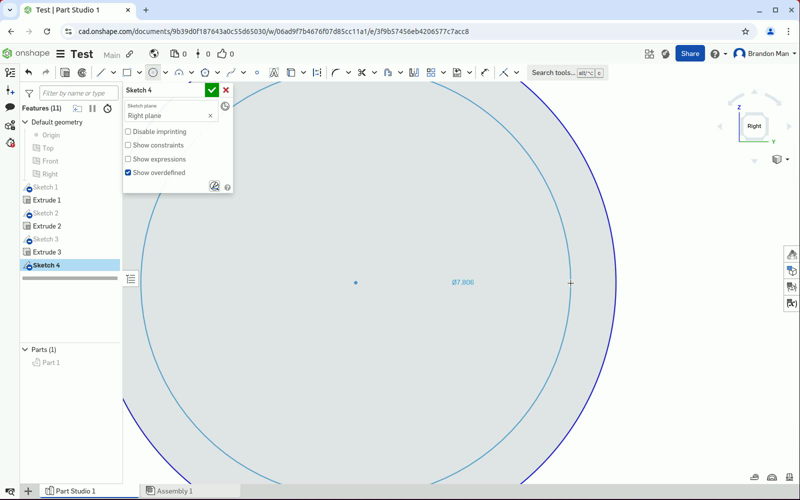
scroll(-6)
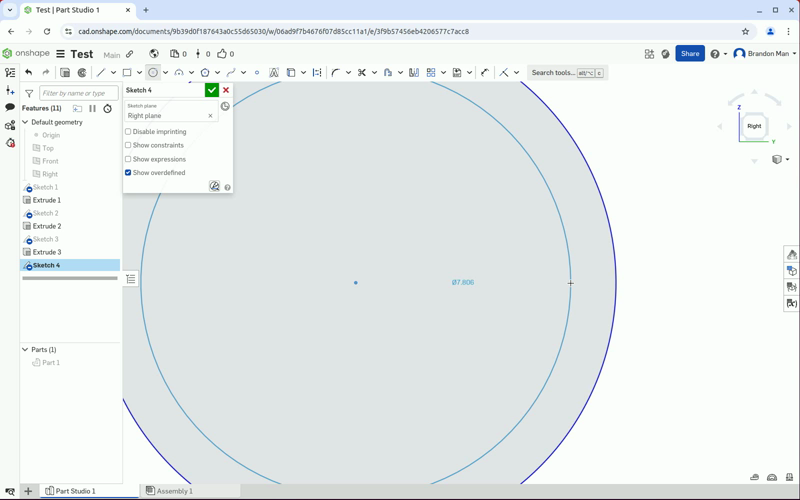
scroll(-6)
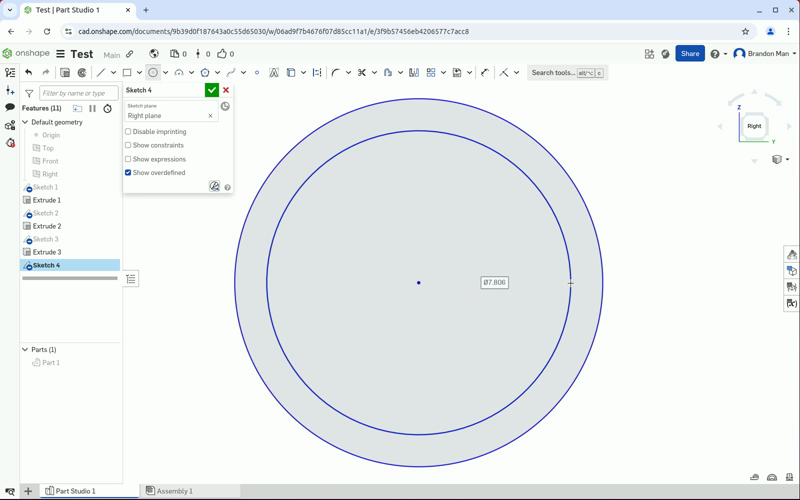
scroll(-6)
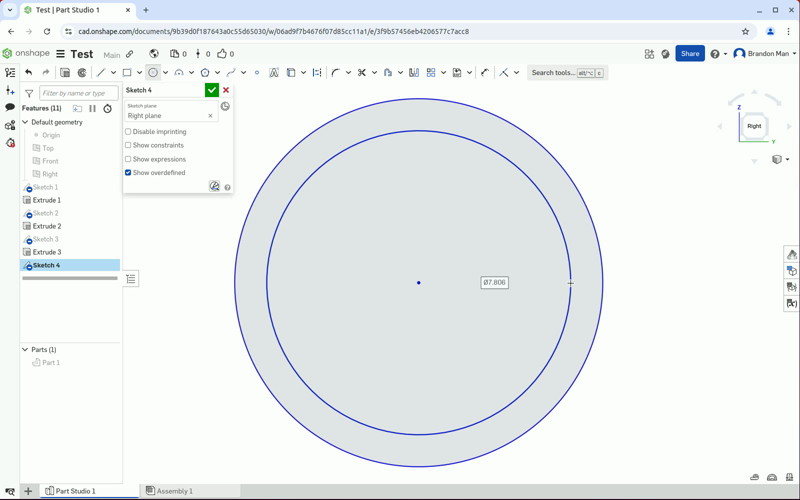
scroll(-6)
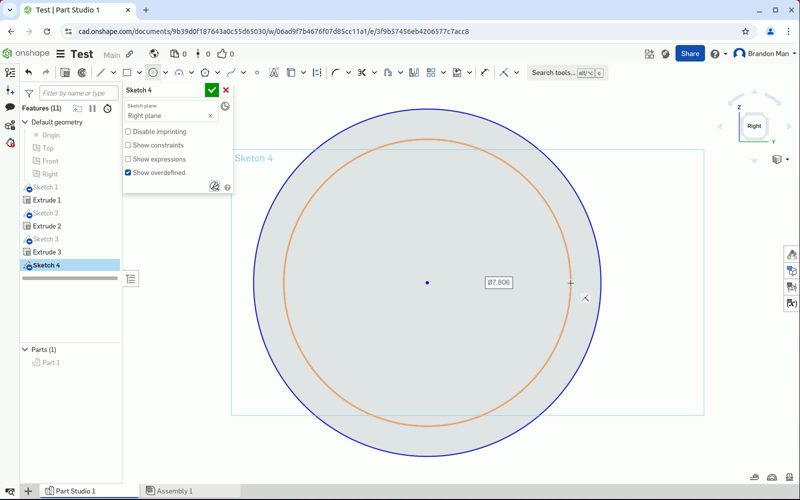
scroll(-6)
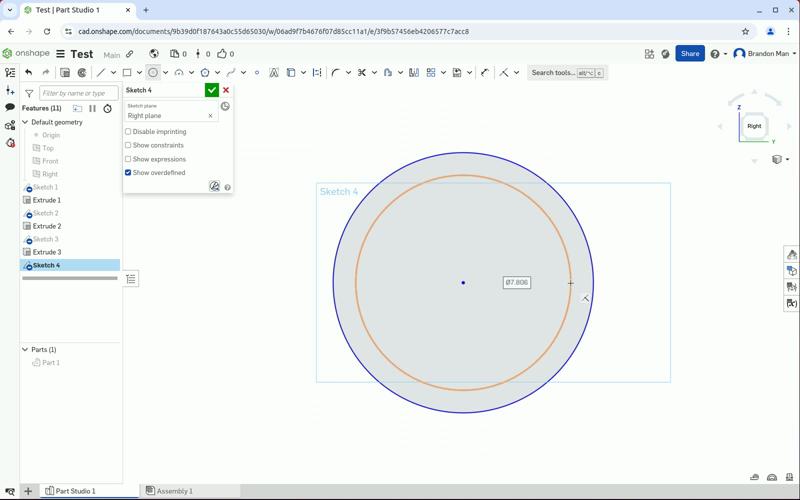
scroll(-6)
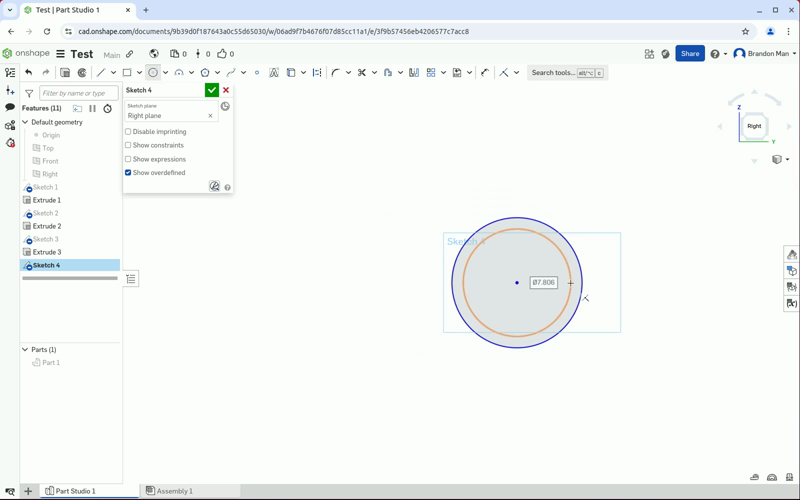
scroll(-6)
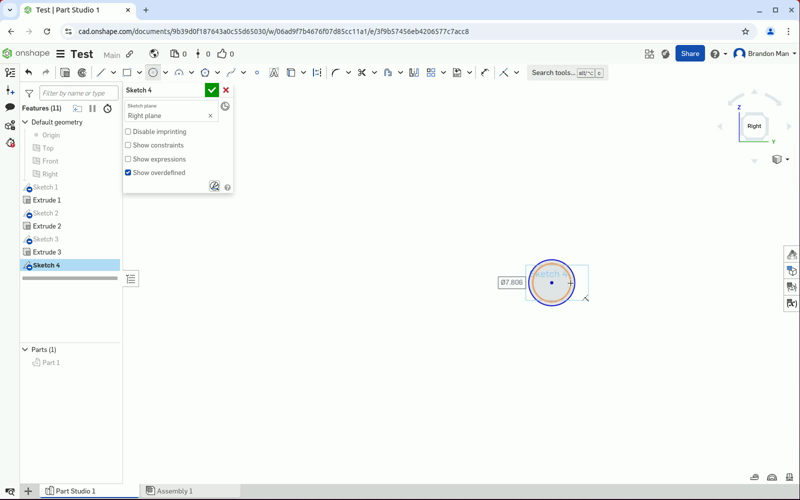
key(esc)
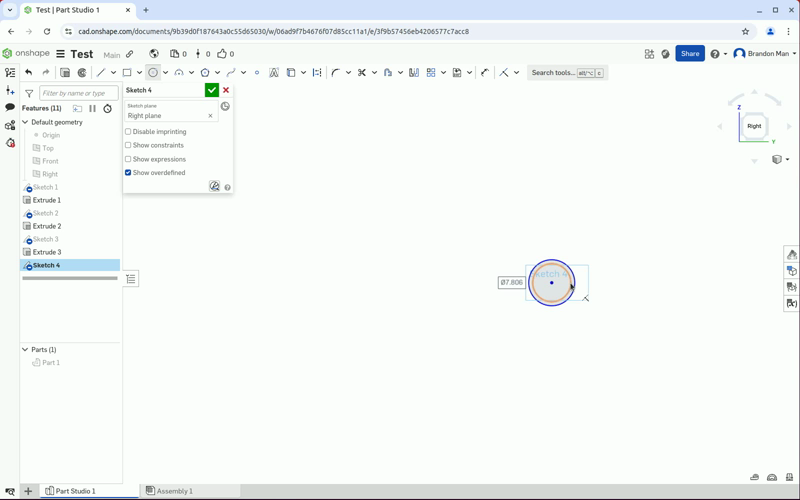
mouse_move(562, 265)
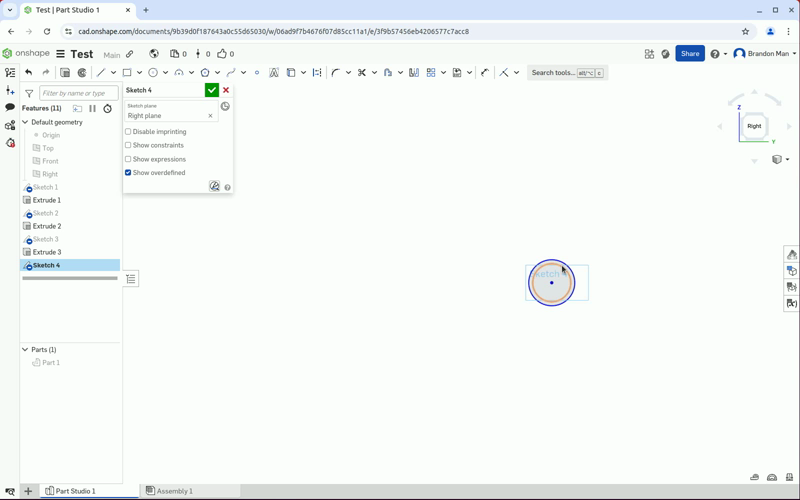
scroll(6)
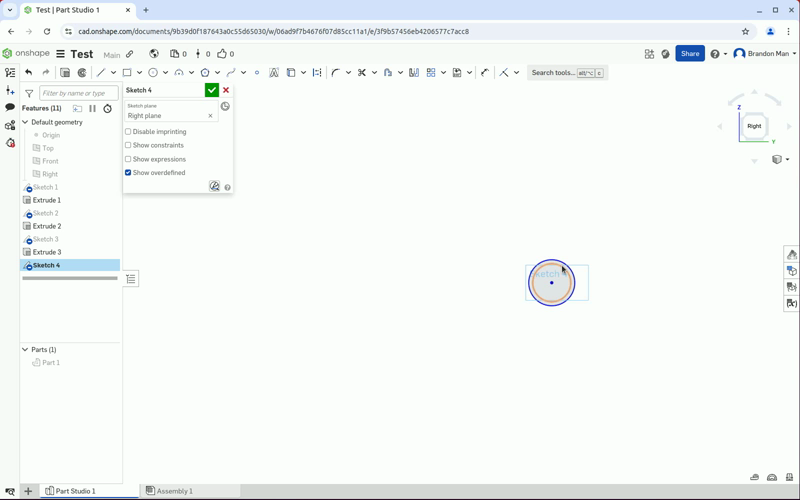
scroll(6)
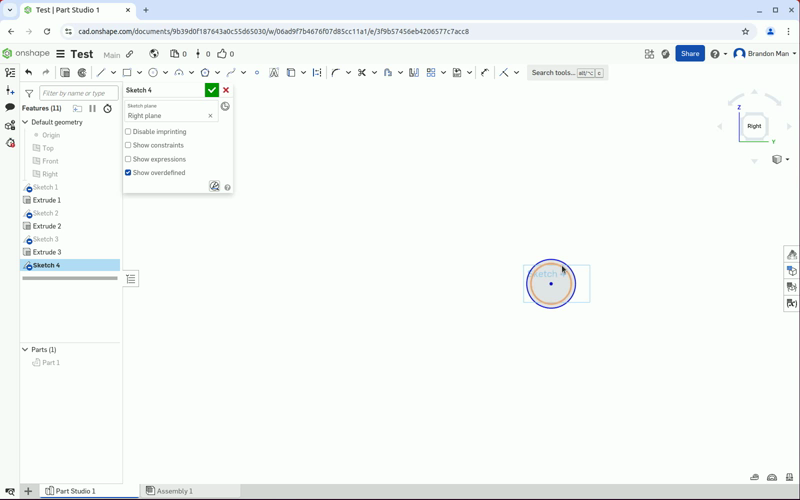
scroll(6)
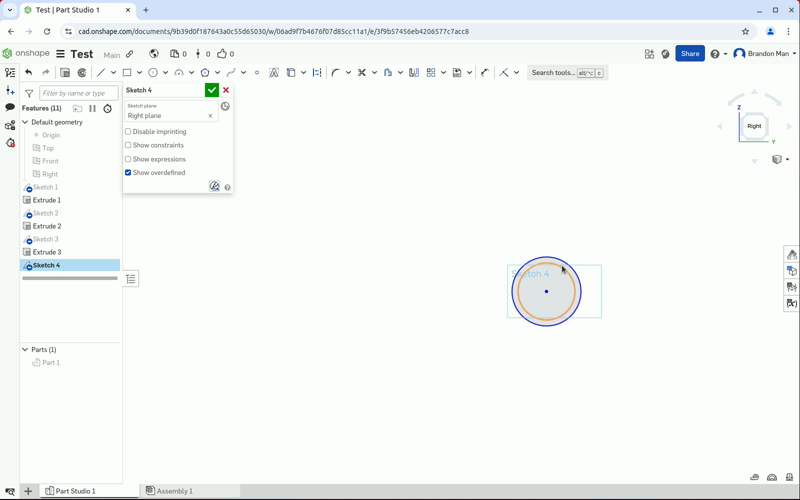
scroll(6)
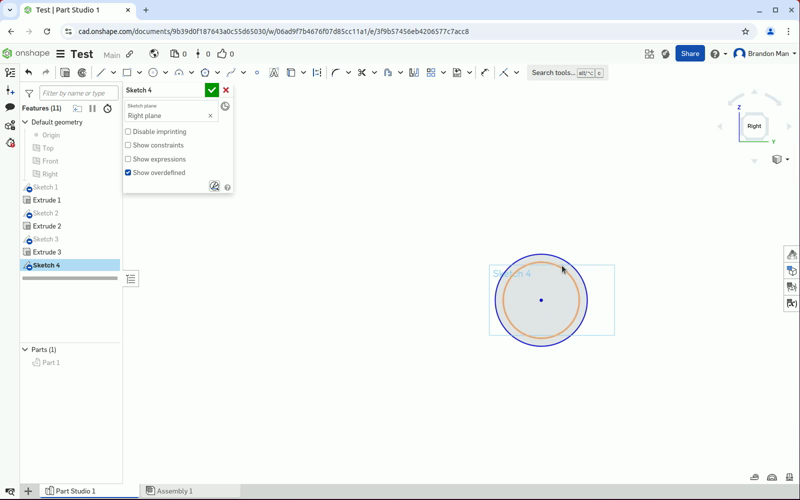
scroll(6)
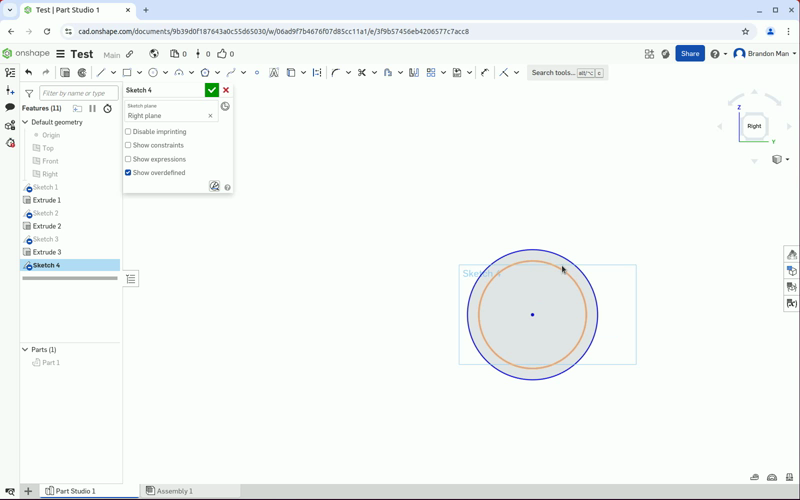
scroll(6)
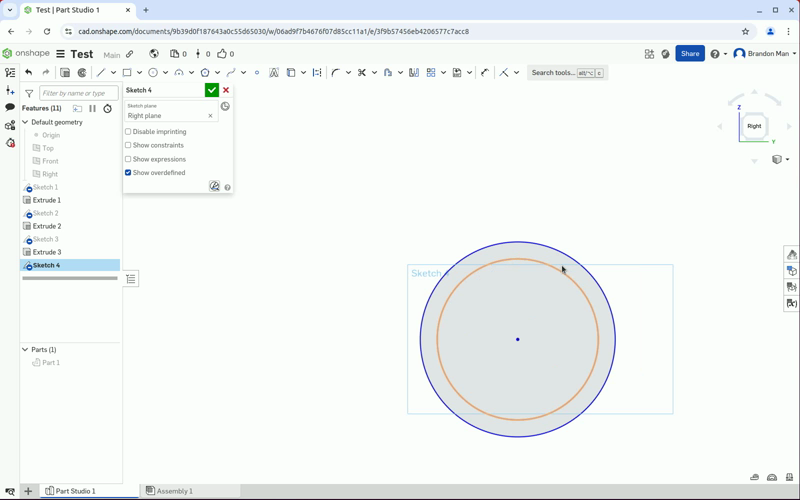
scroll(6)
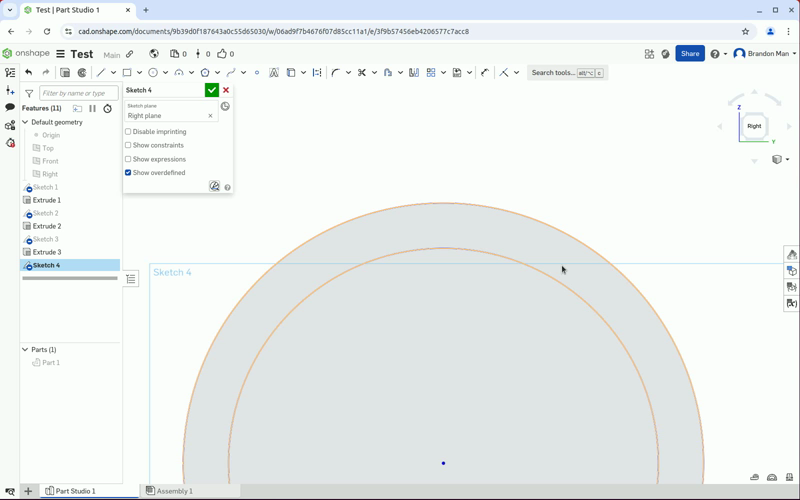
click(562, 265)
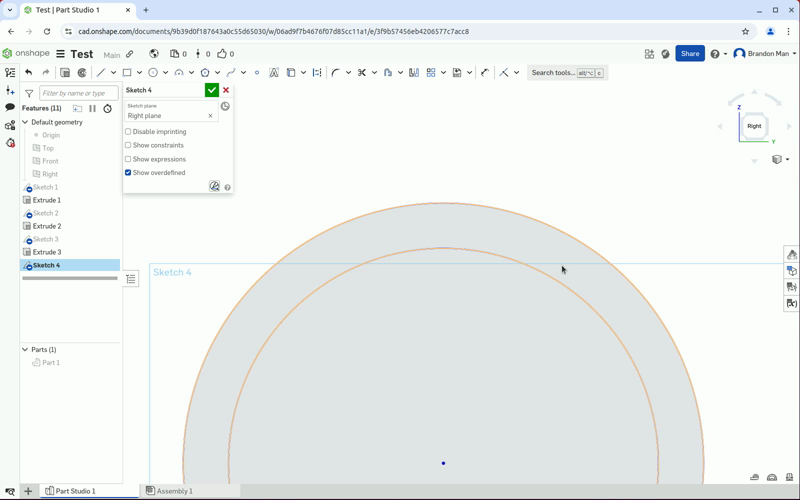
scroll(-6)
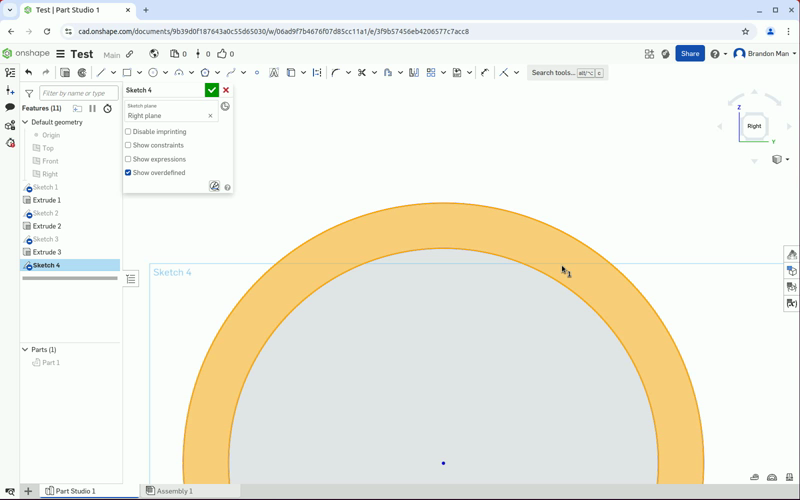
scroll(-6)
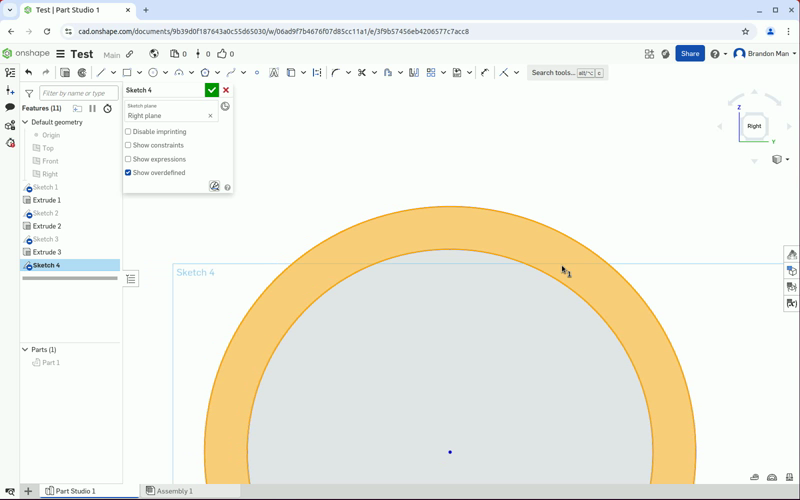
scroll(-6)
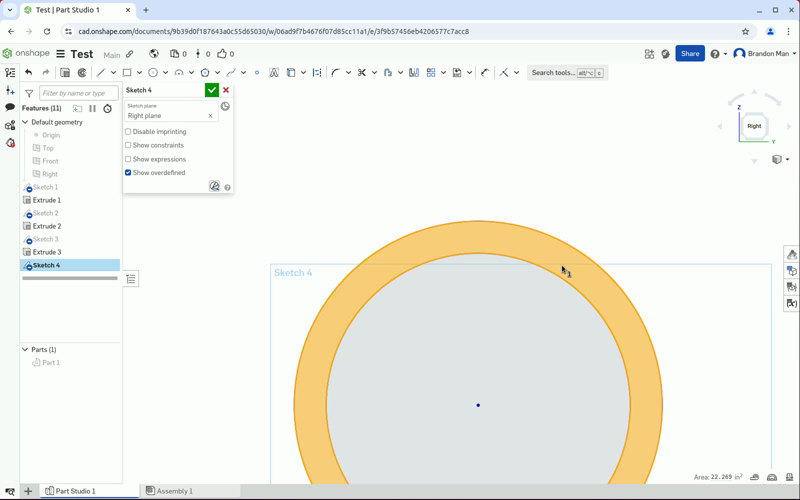
scroll(-6)
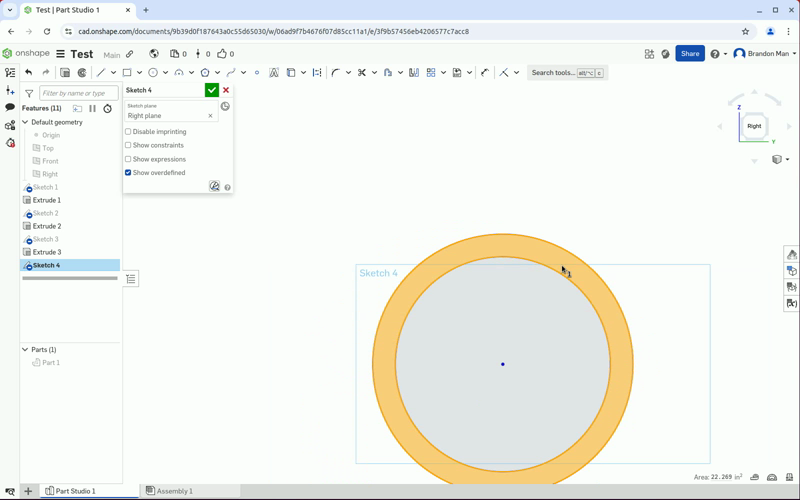
scroll(-6)
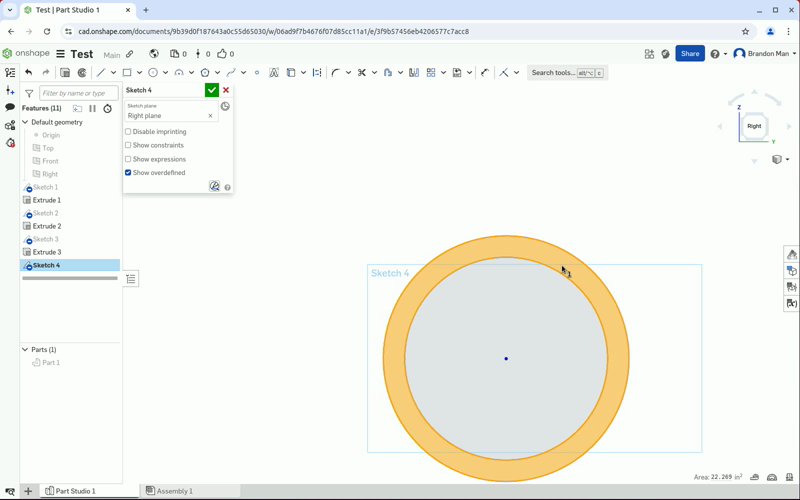
scroll(-6)
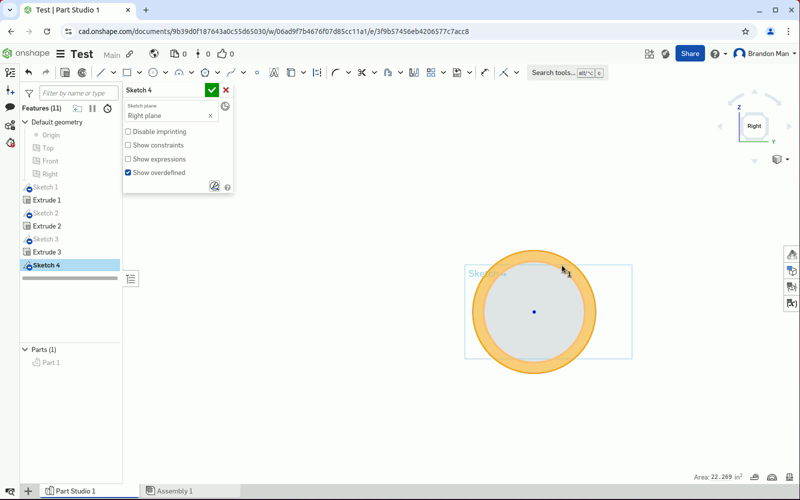
scroll(-6)
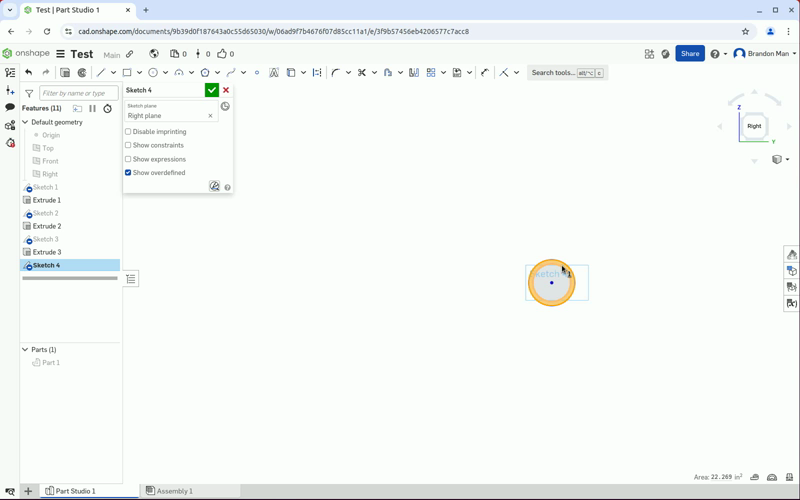
mouse_move(73, 352)
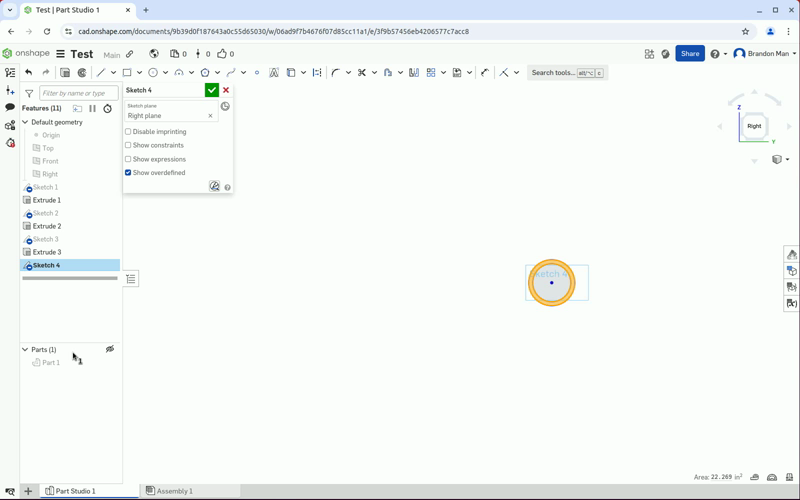
key(shift+y)
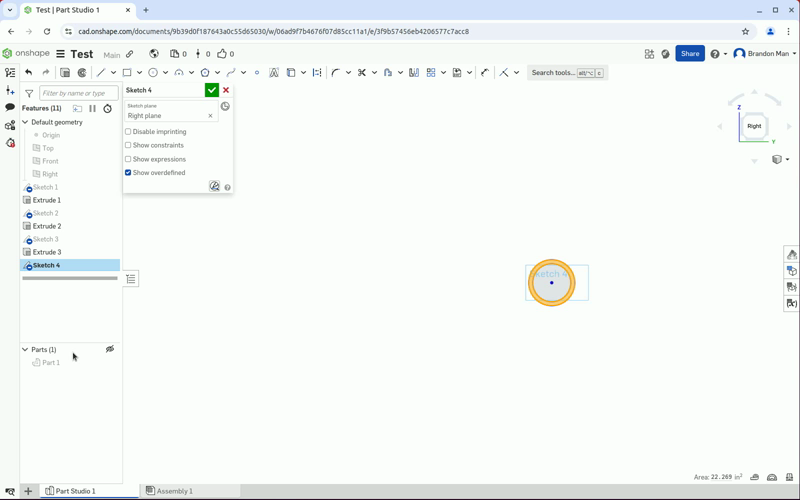
key(shift+e)
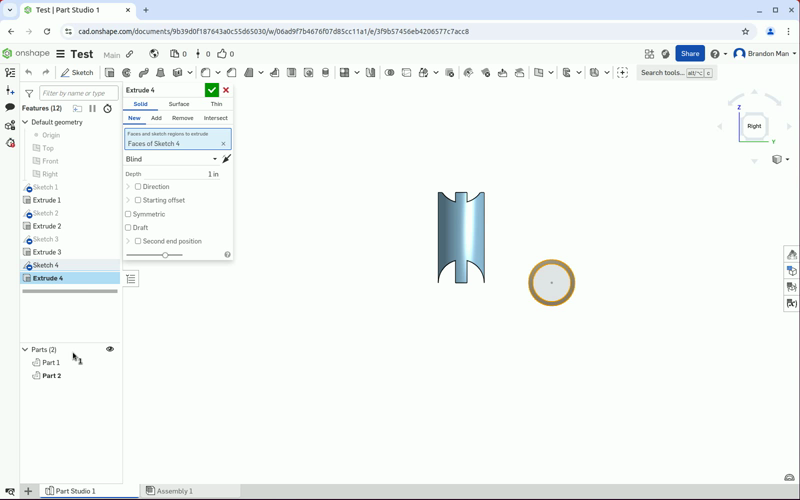
mouse_move(143, 106)
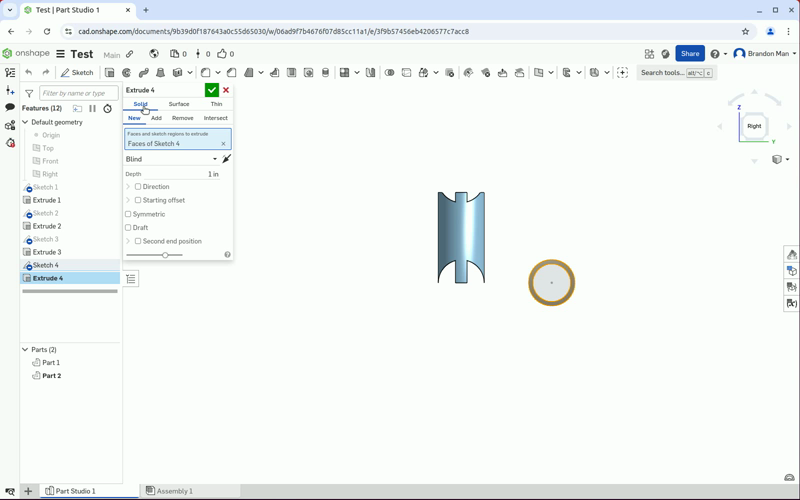
click(143, 106)
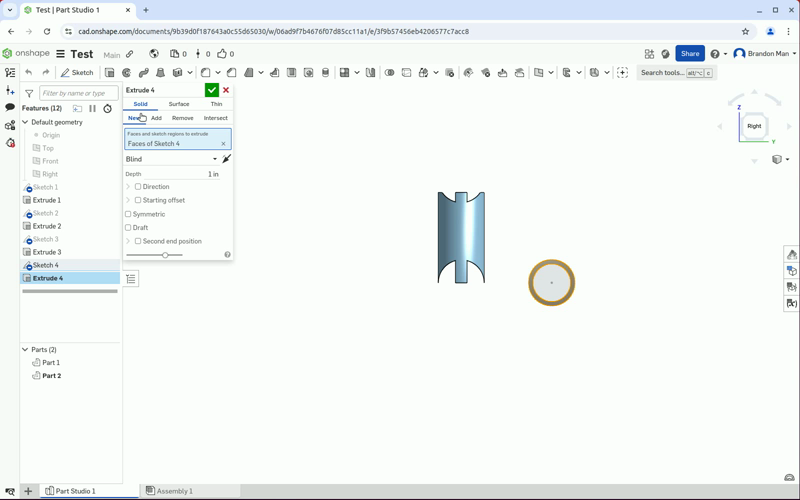
mouse_move(137, 120)
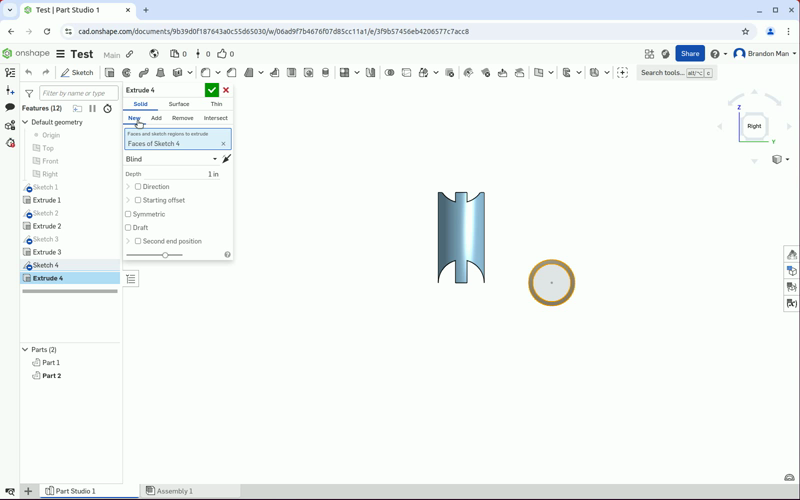
click(137, 120)
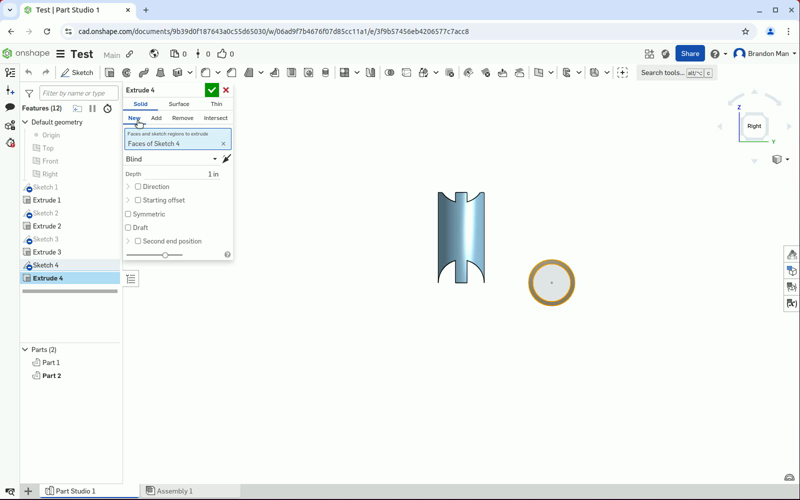
key(tab, 4)
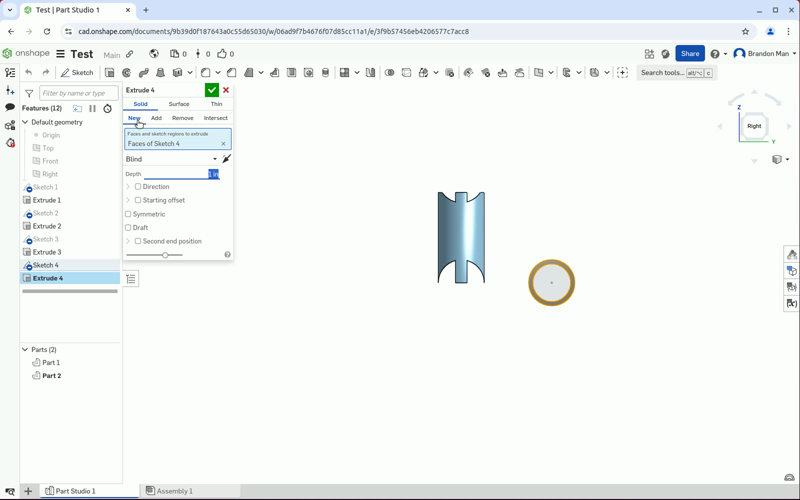
text(18.535)
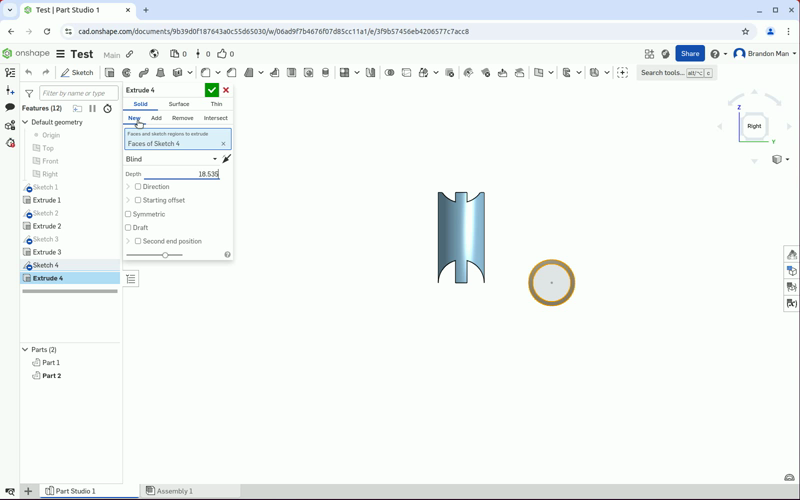
key(enter)
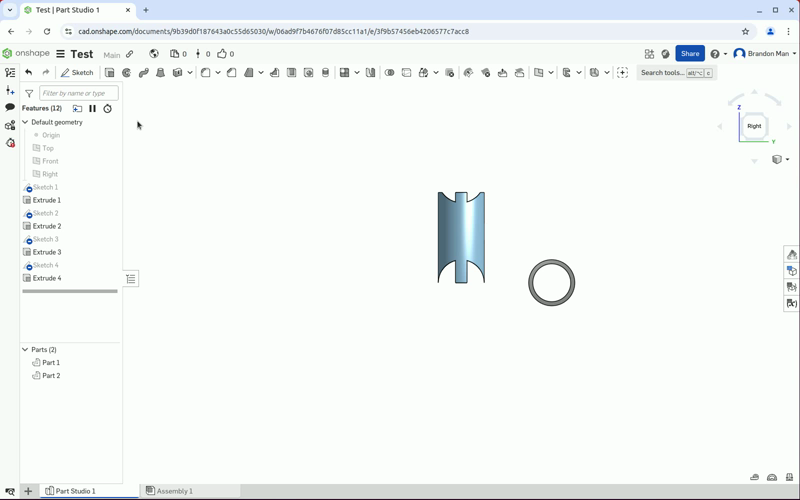
key(shift+h)
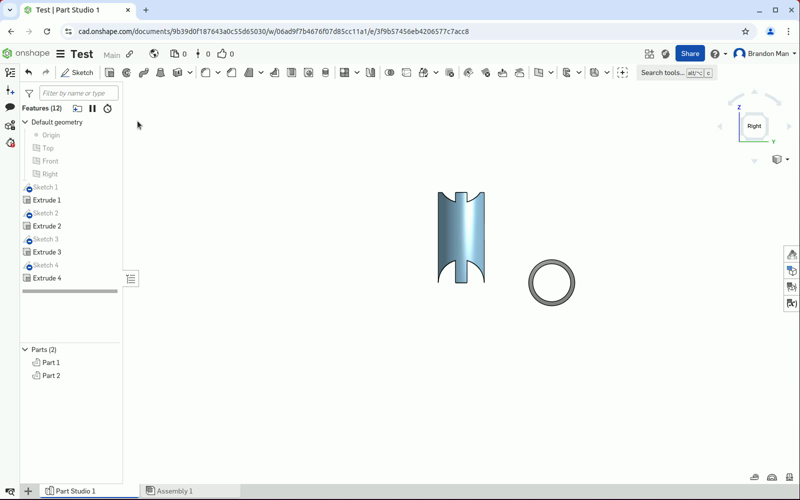
key(shift+h)
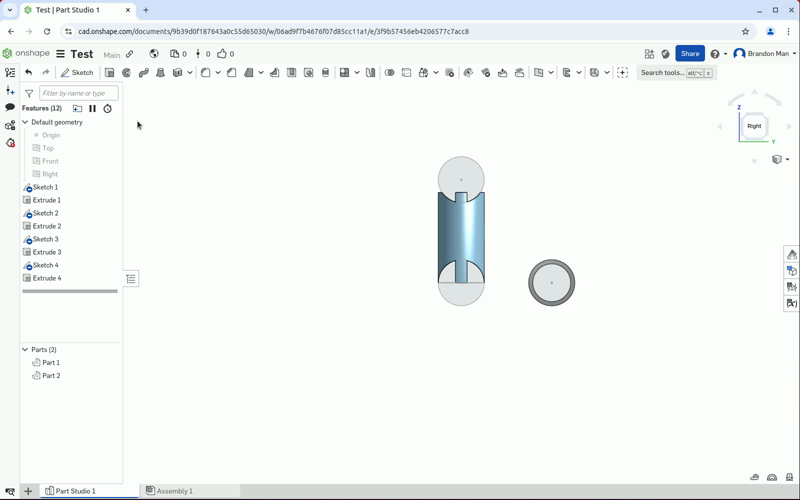
key(shift+7)
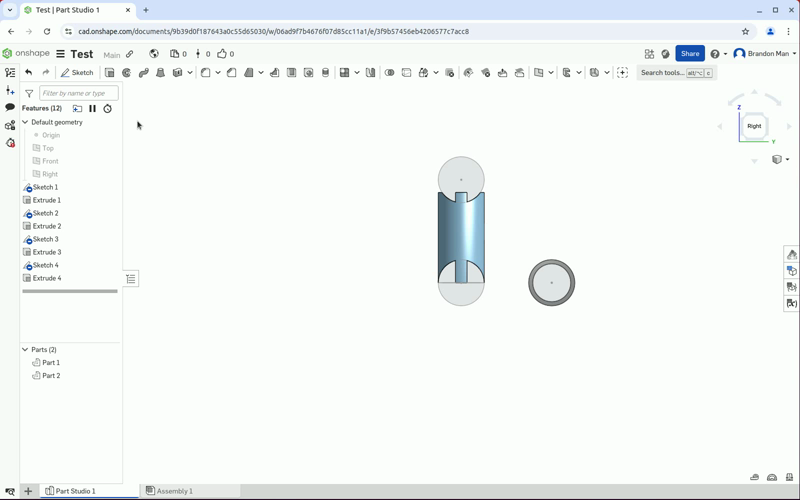
key(right, 2)
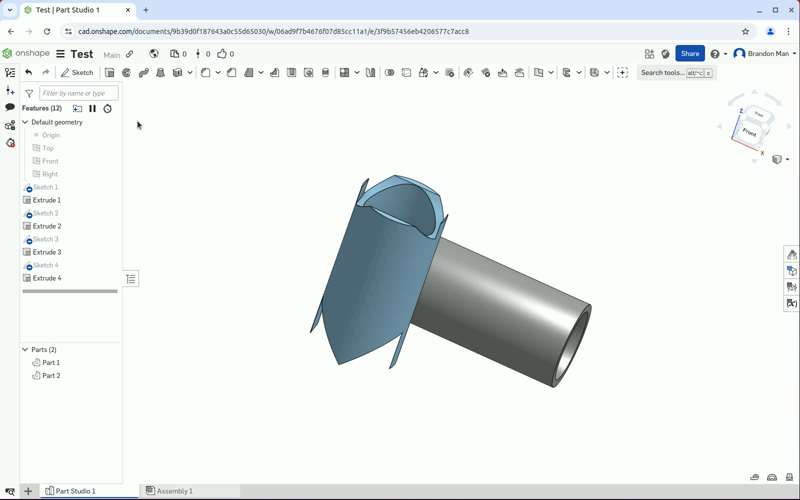
key(down, 2)
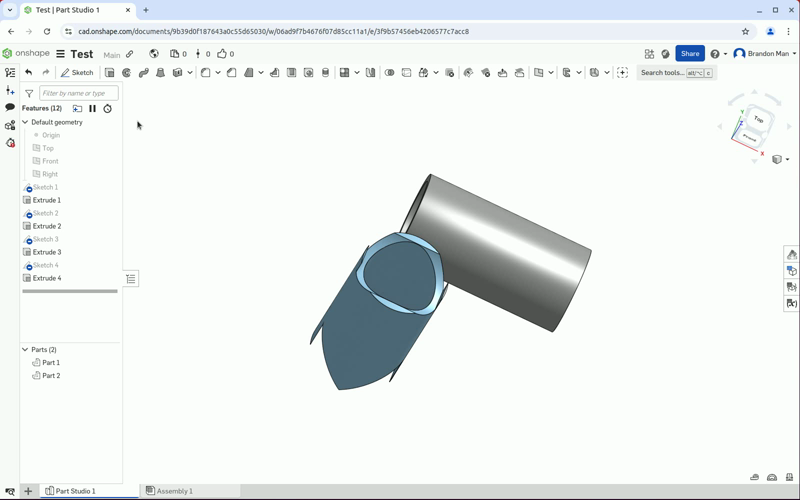
key(up, 2)
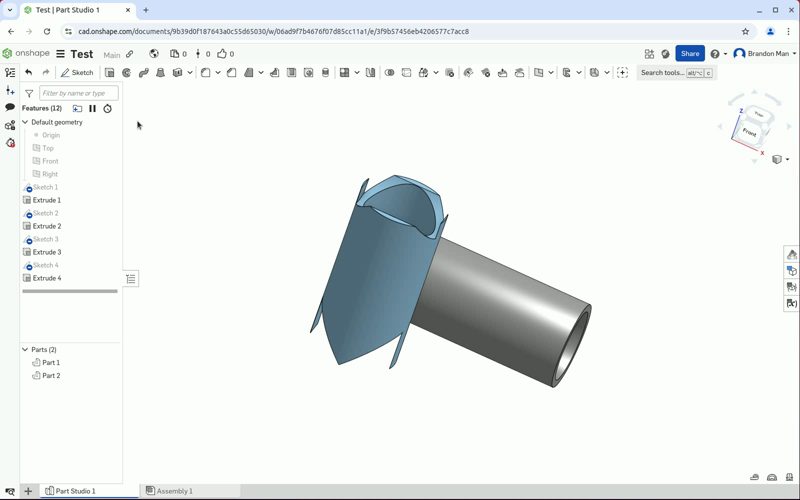
key(left, 2)
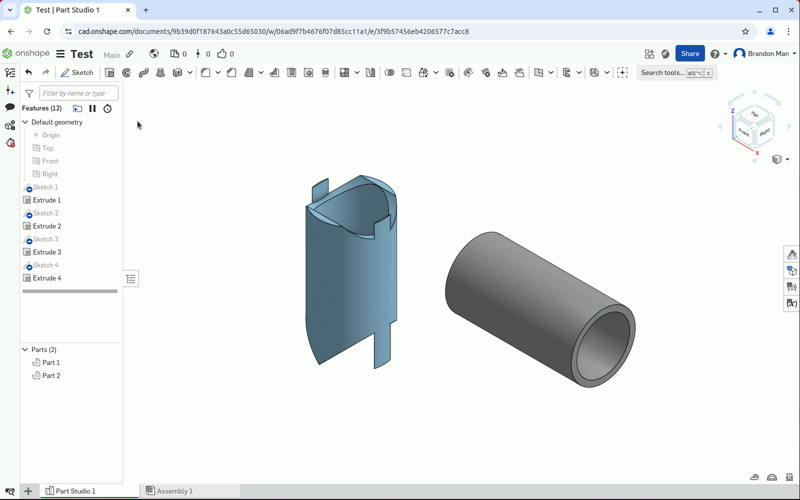
mouse_move(73, 189)
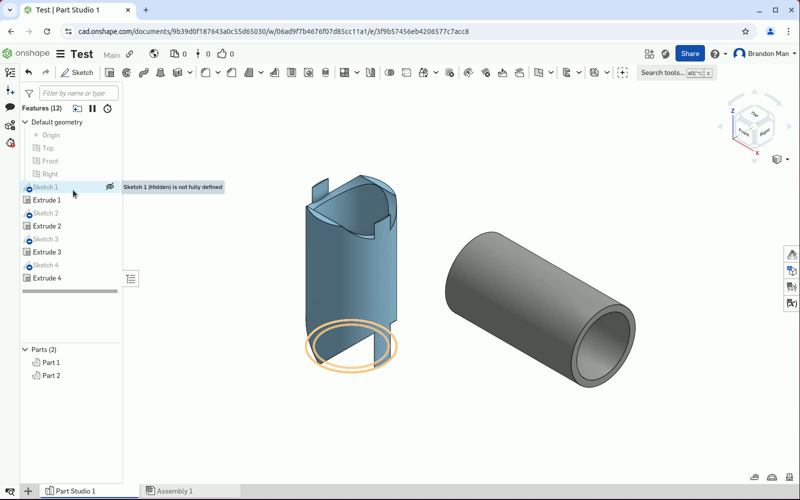
click(73, 189)